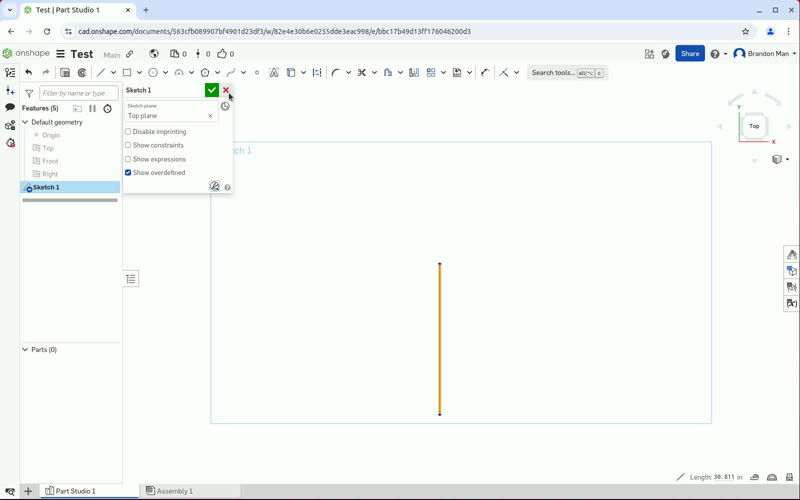
key(shift+h)
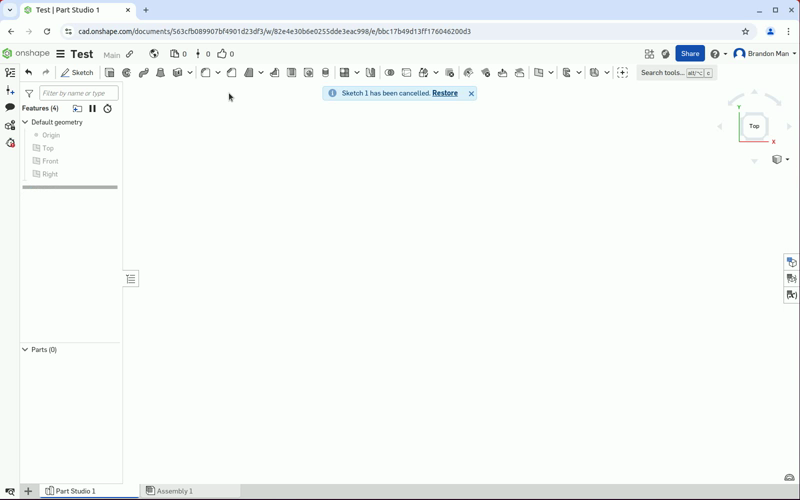
mouse_move(73, 352)
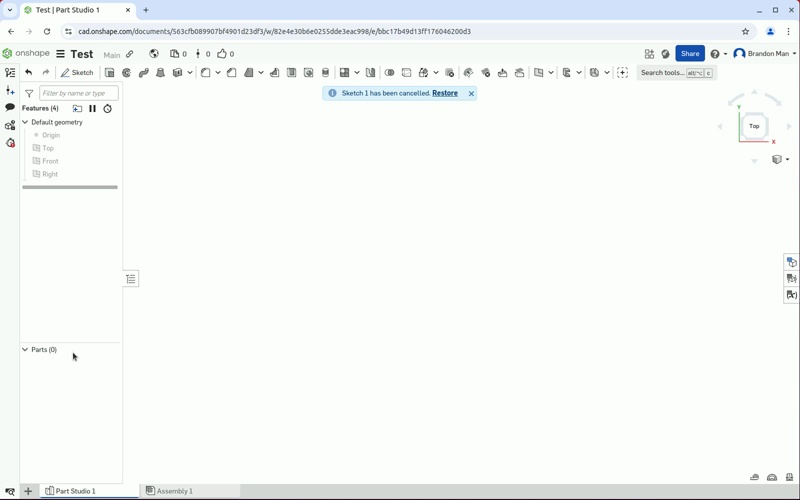
key(y)
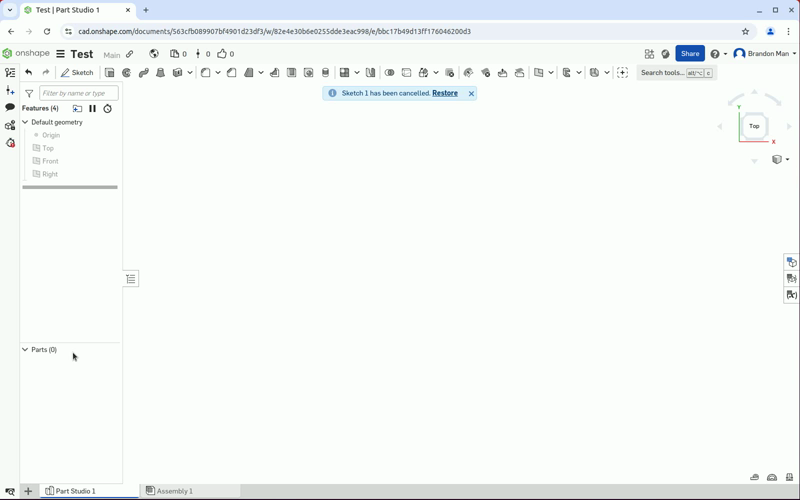
key(shift+p)
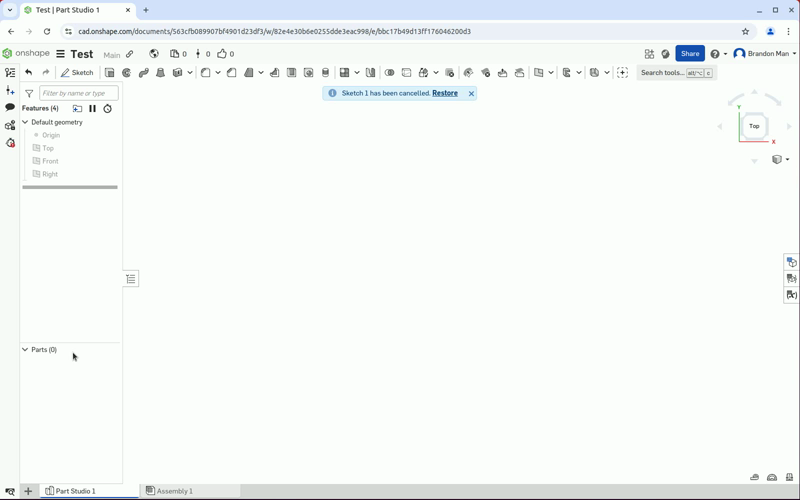
key(space)
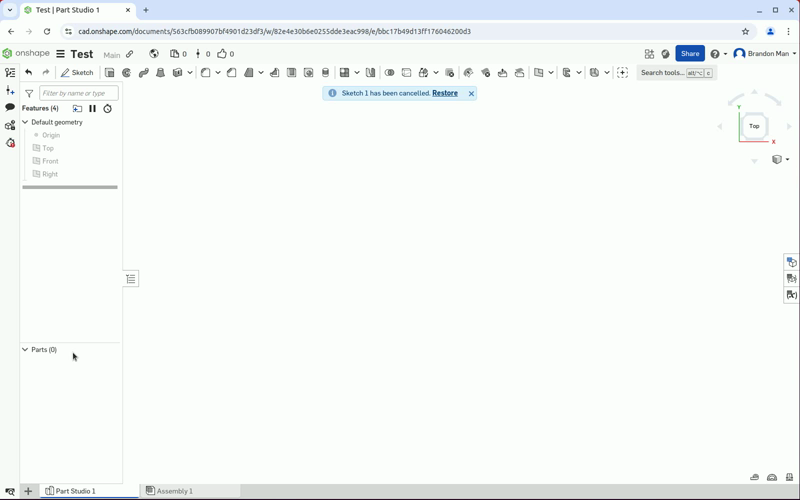
key_down(shift)
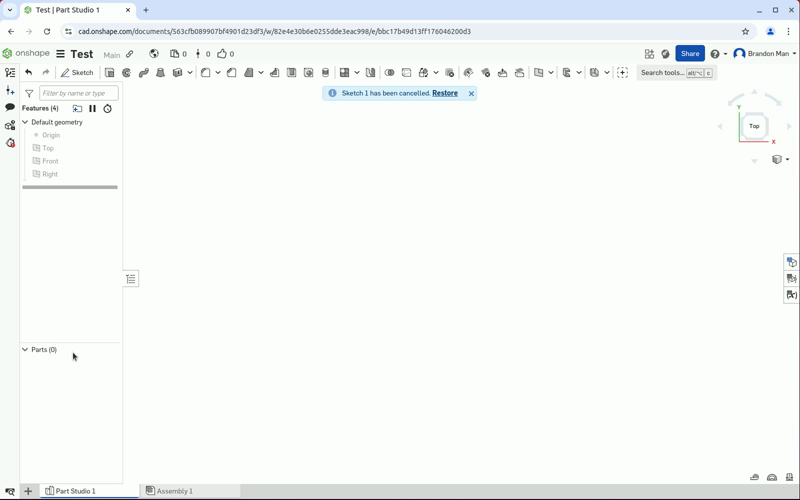
key(up)
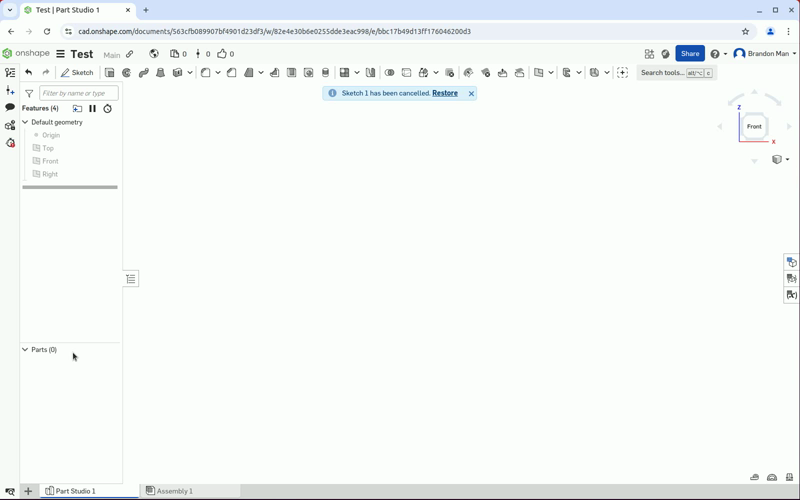
key_up(shift)
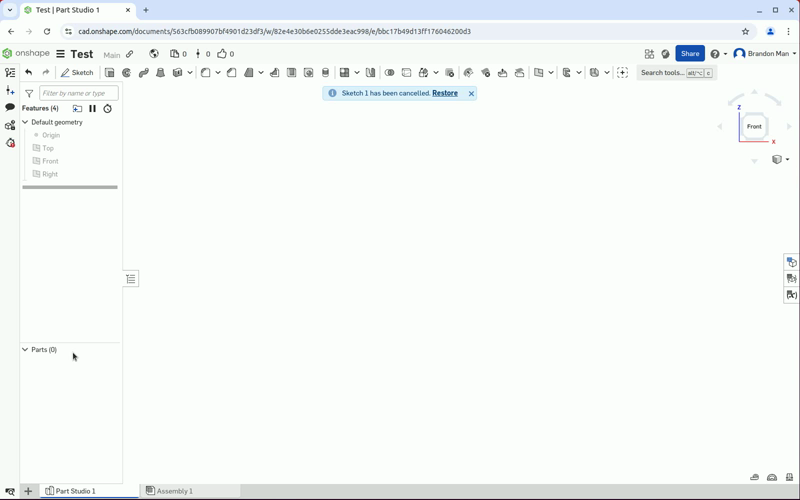
mouse_move(73, 352)
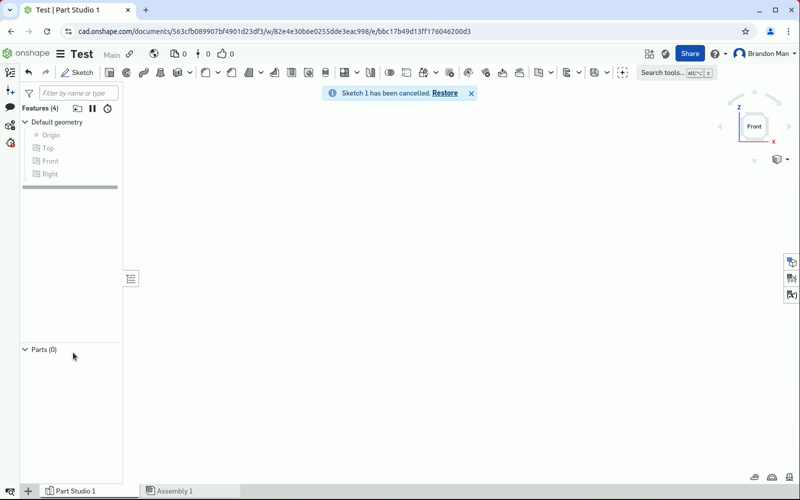
key(shift+y)
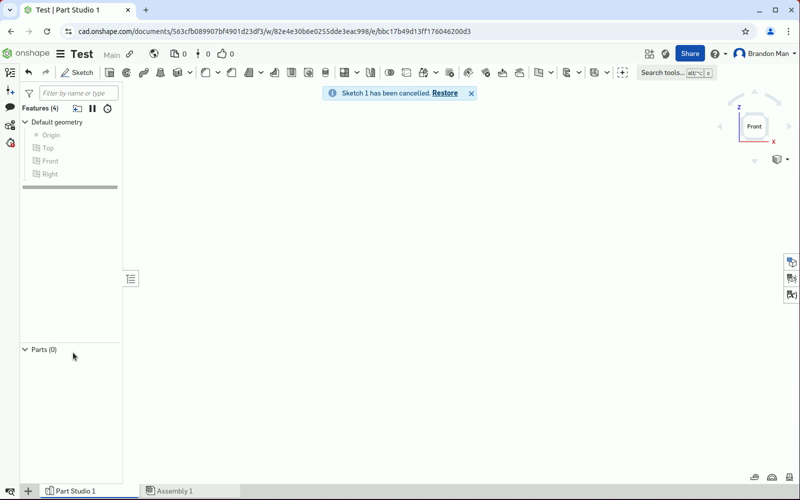
key(shift+s)
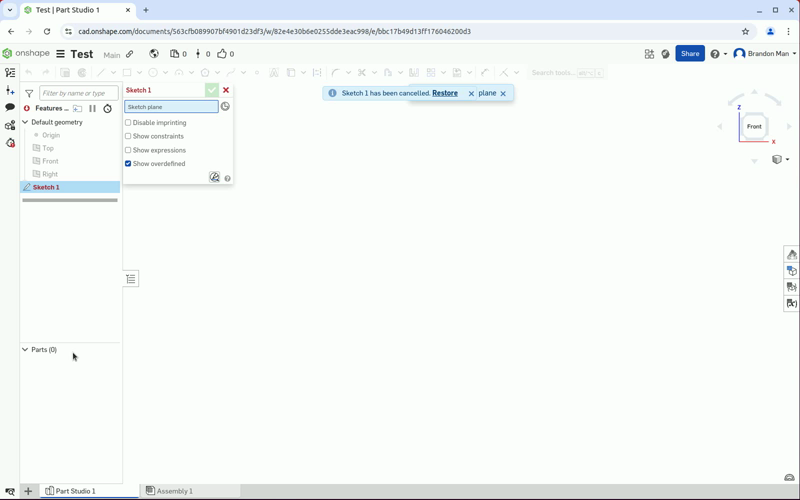
mouse_move(73, 163)
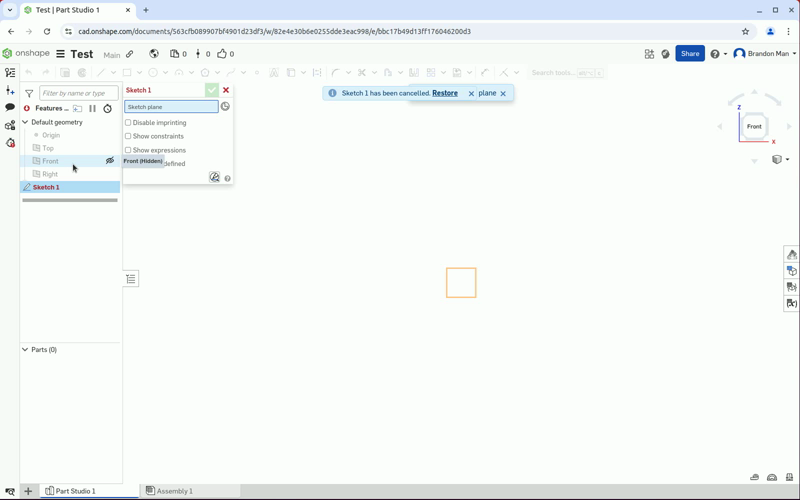
click(73, 163)
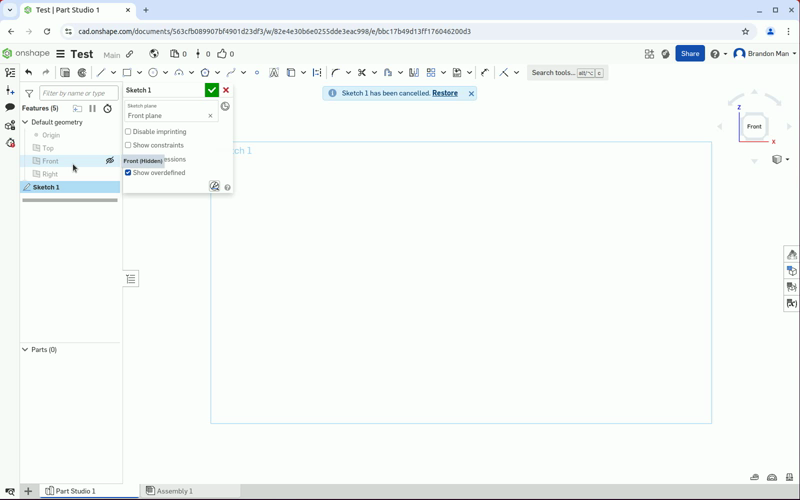
mouse_move(73, 352)
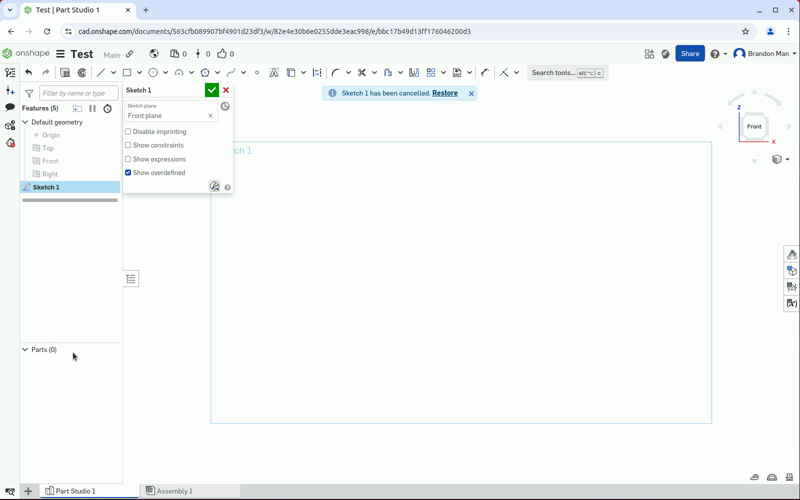
key(y)
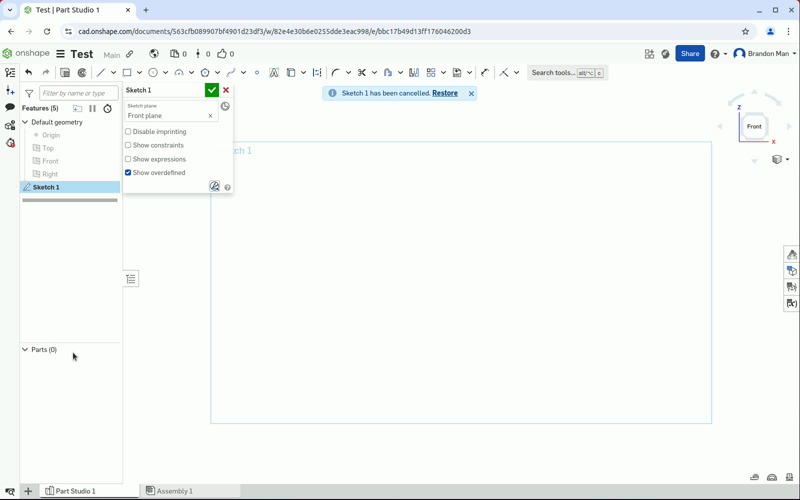
key(l)
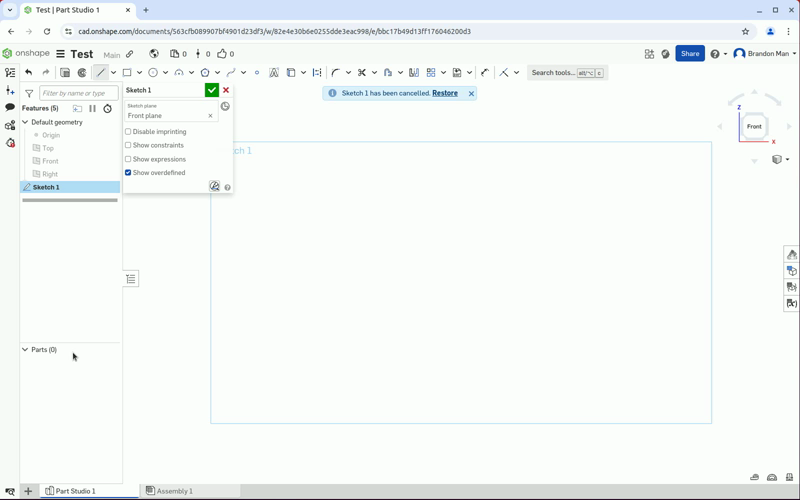
key_down(shift)
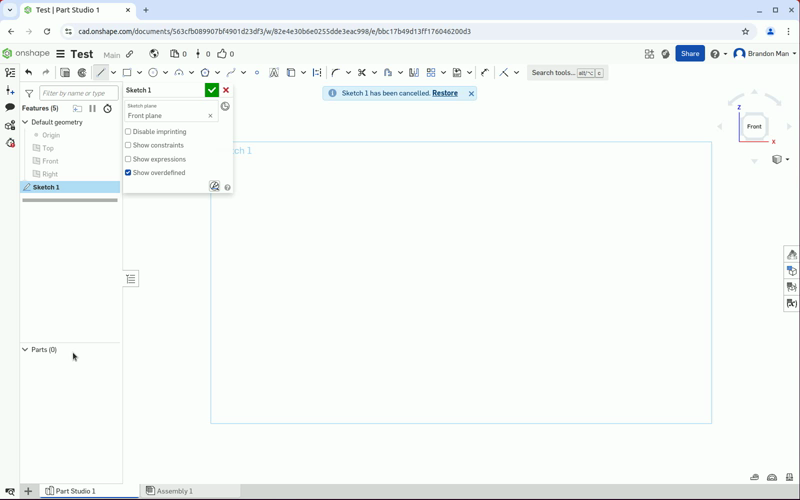
mouse_move(423, 282)
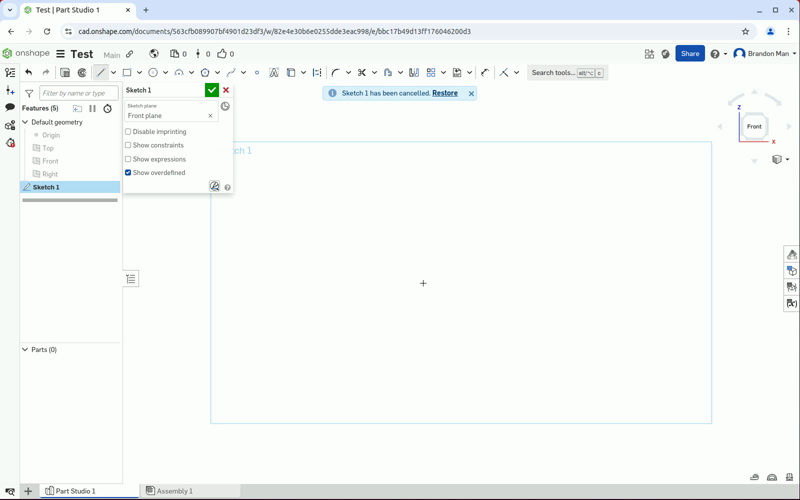
click(423, 282)
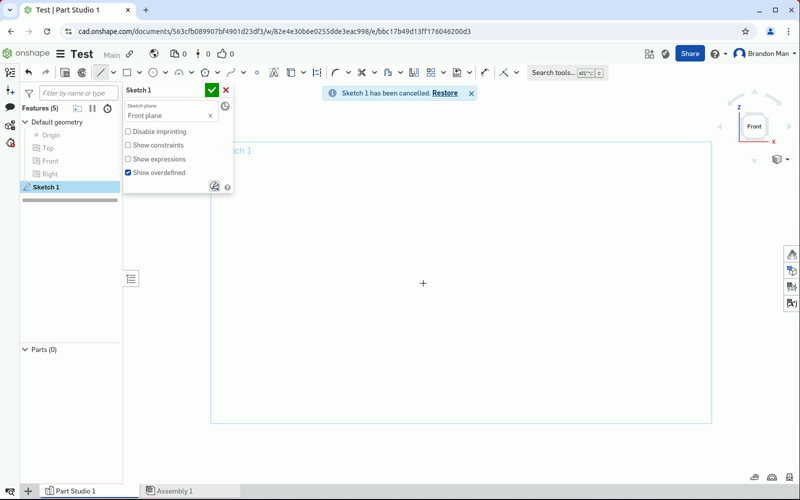
key_up(shift)
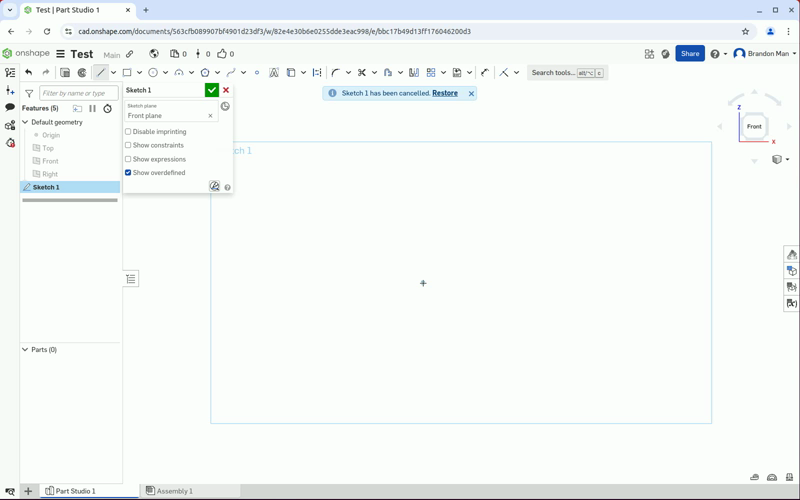
key_down(shift)
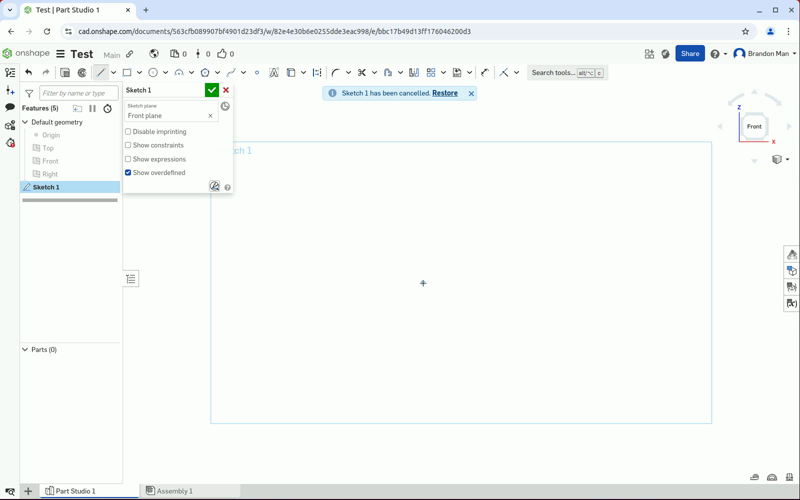
mouse_move(453, 282)
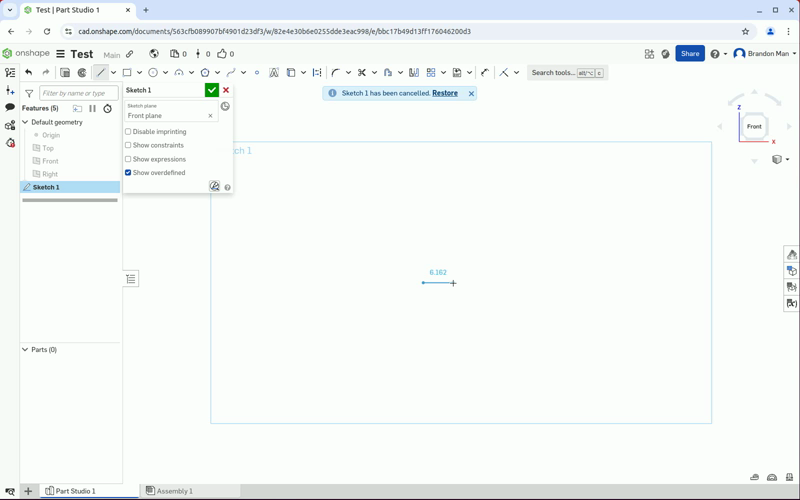
mouse_move(442, 282)
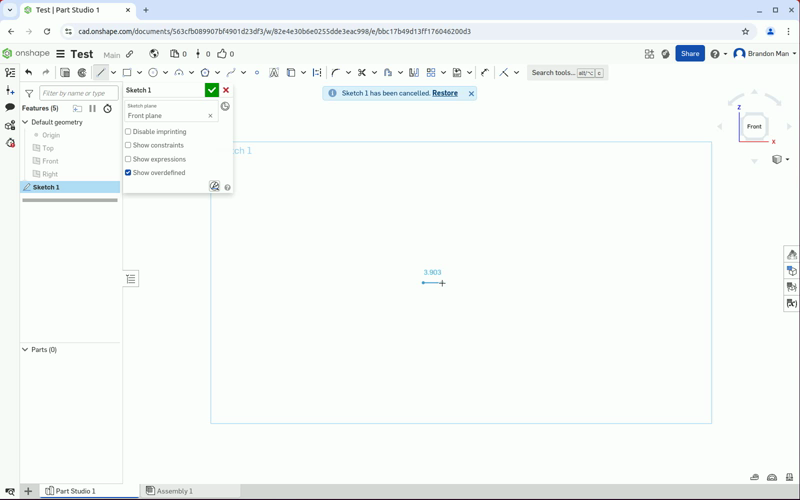
click(442, 282)
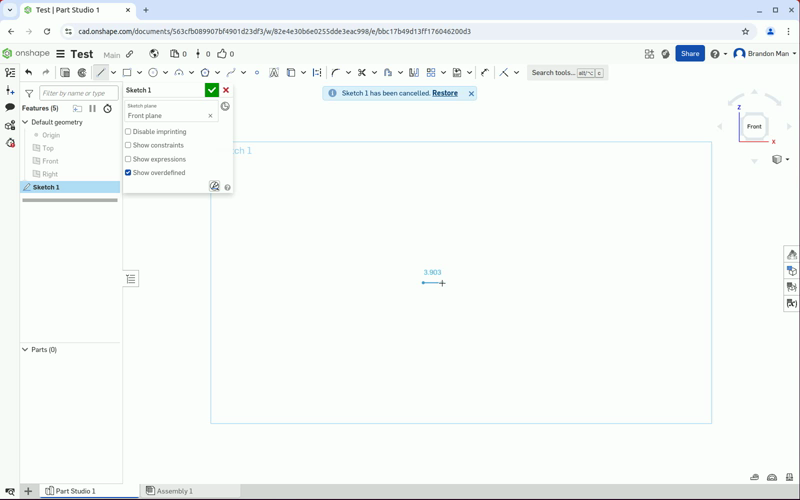
key_up(shift)
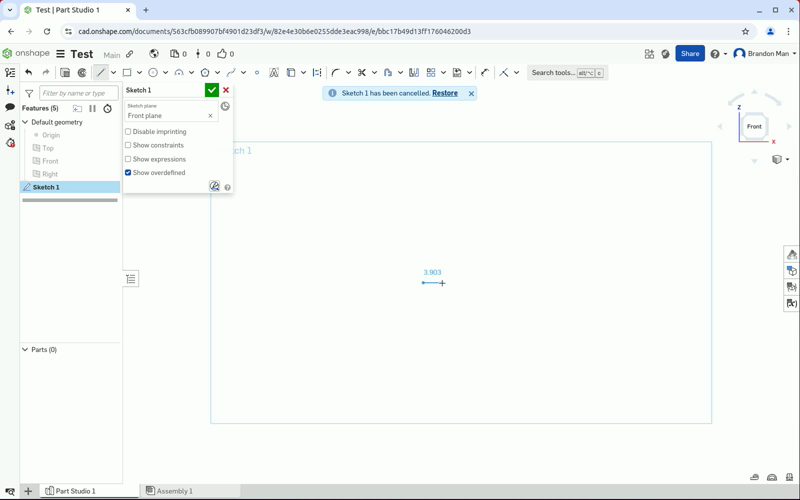
key_down(shift)
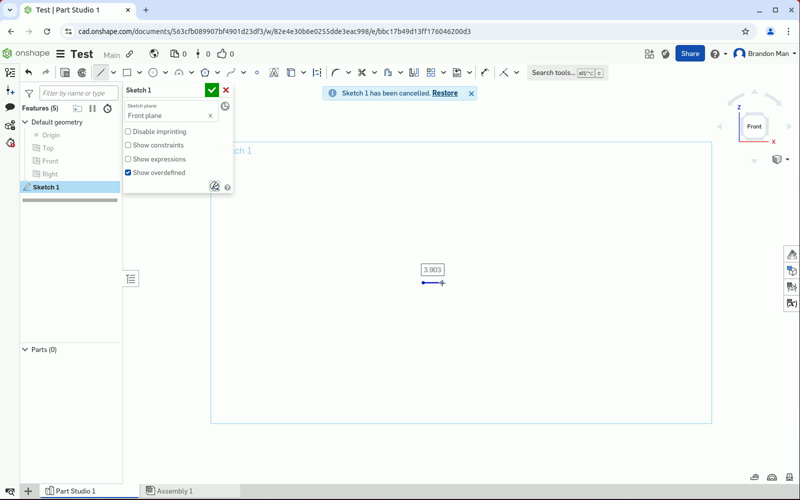
mouse_move(472, 282)
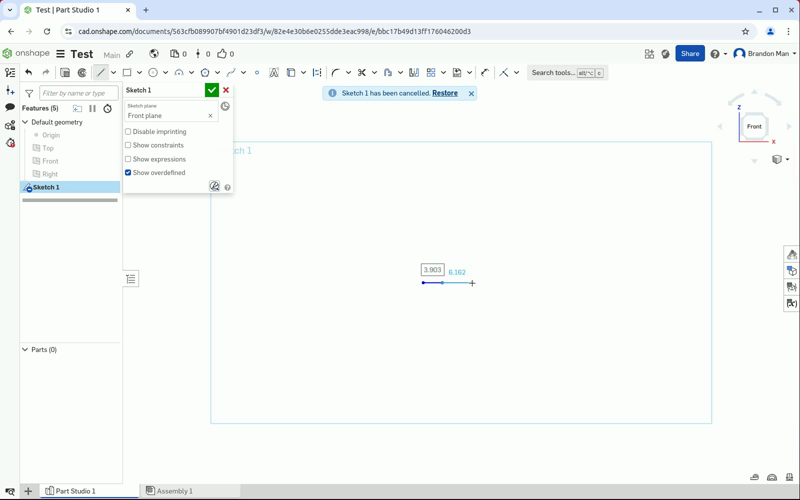
mouse_move(442, 263)
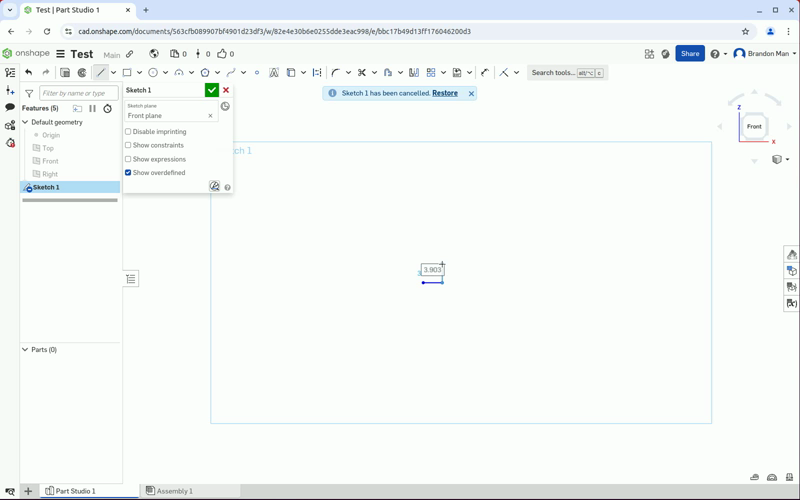
click(442, 263)
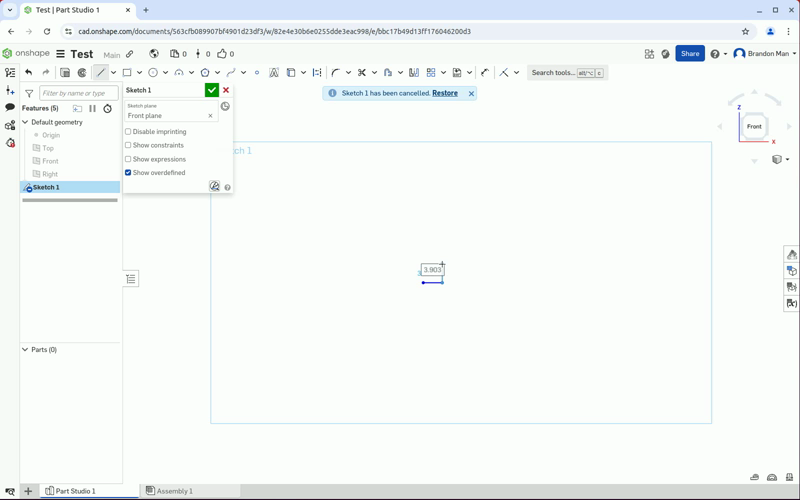
key_up(shift)
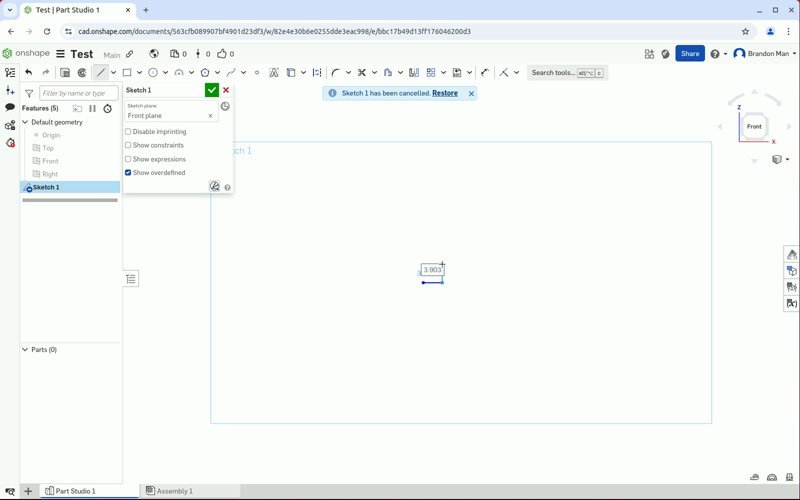
key_down(shift)
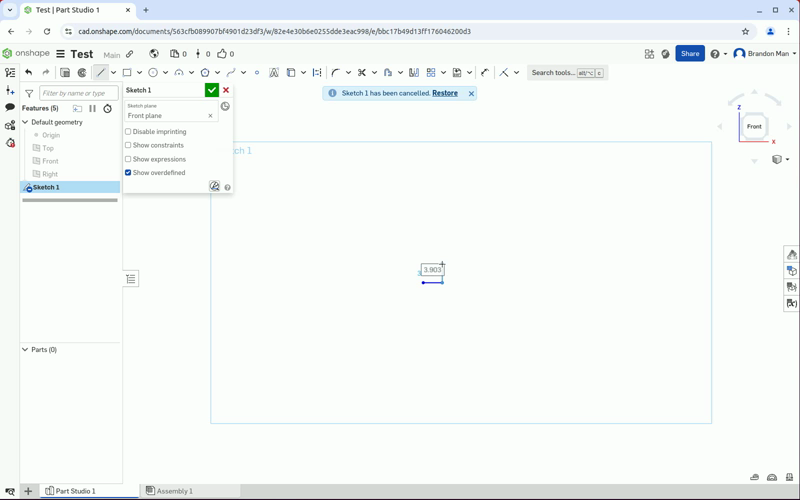
mouse_move(472, 263)
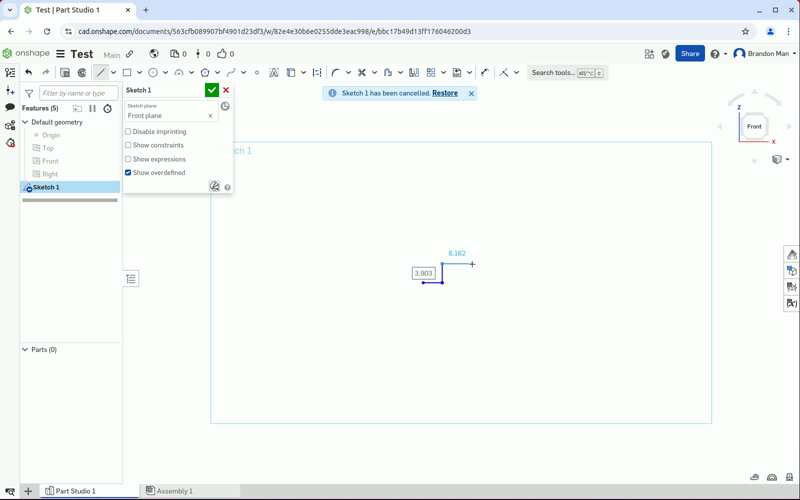
mouse_move(442, 244)
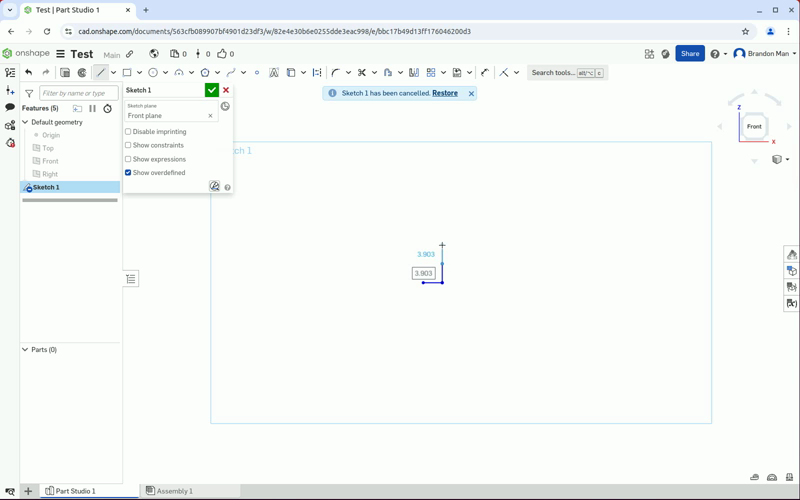
click(442, 244)
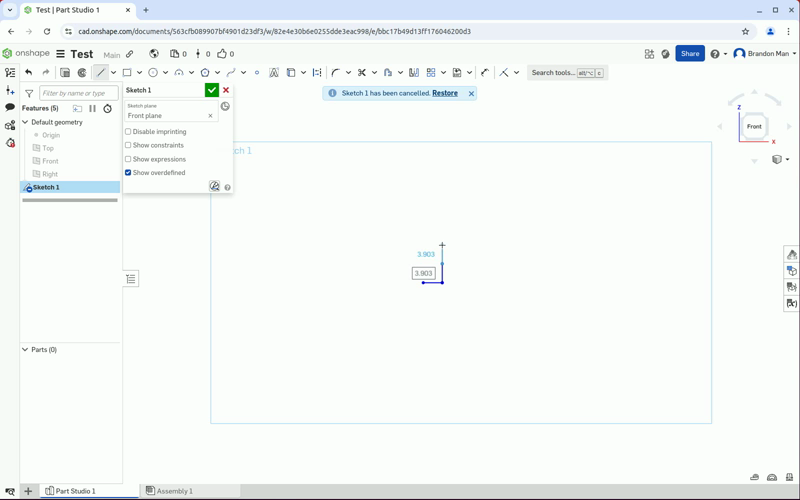
key_up(shift)
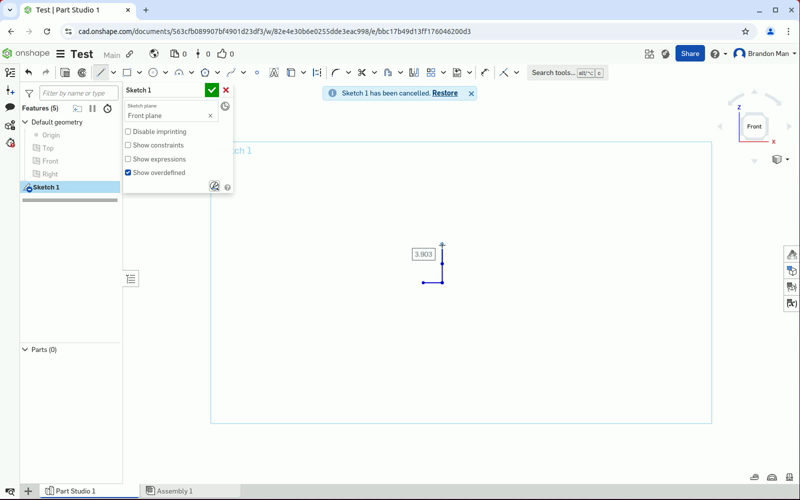
key_down(shift)
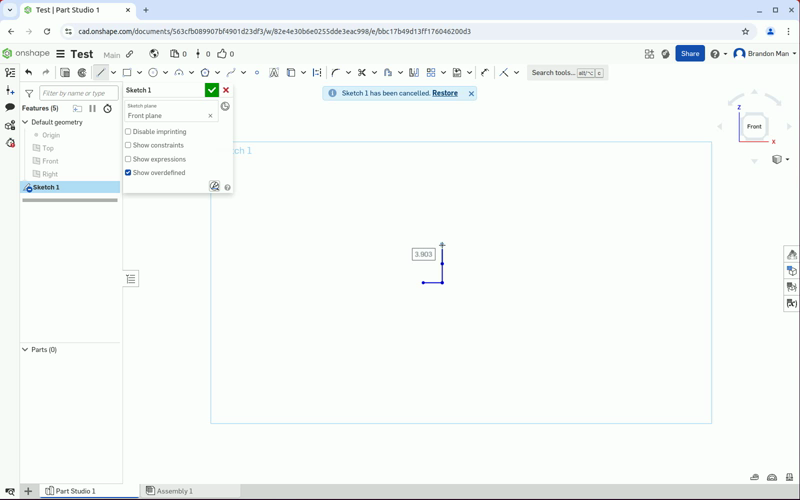
mouse_move(472, 244)
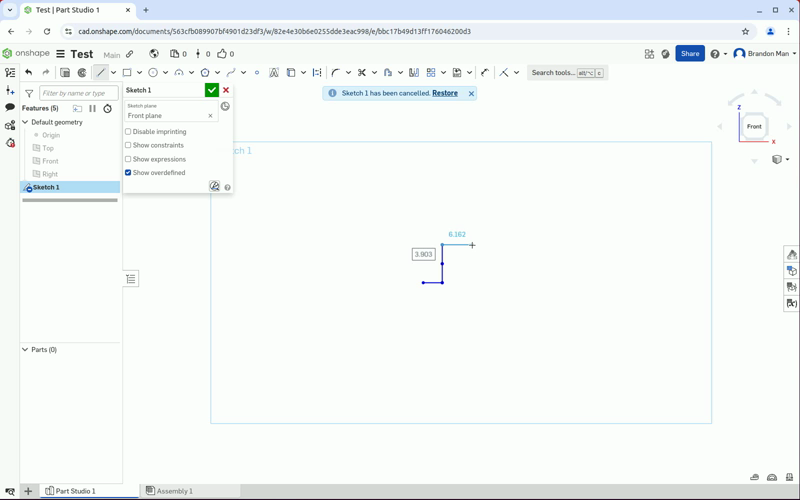
mouse_move(423, 244)
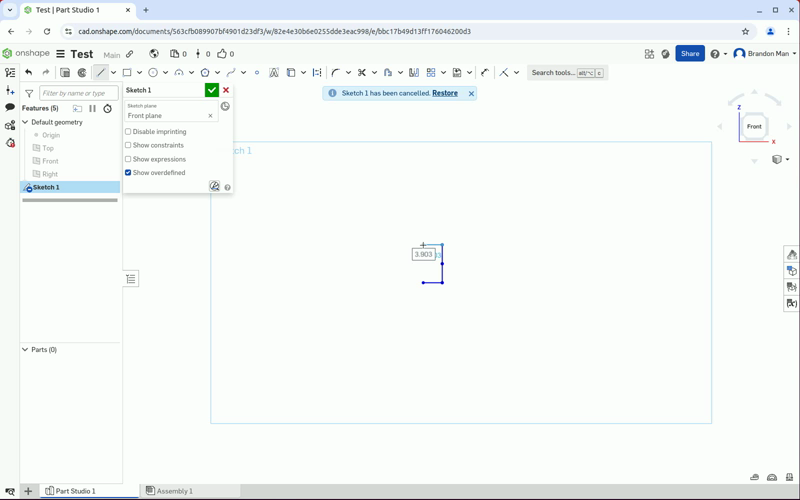
click(423, 244)
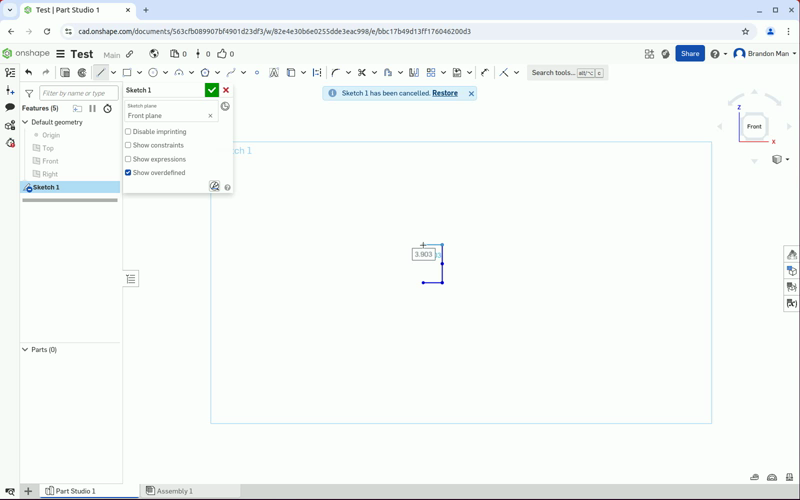
key_up(shift)
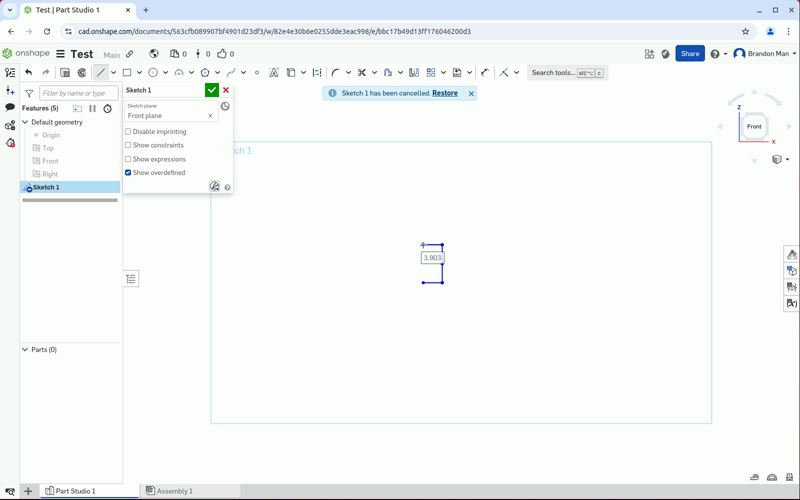
mouse_move(453, 244)
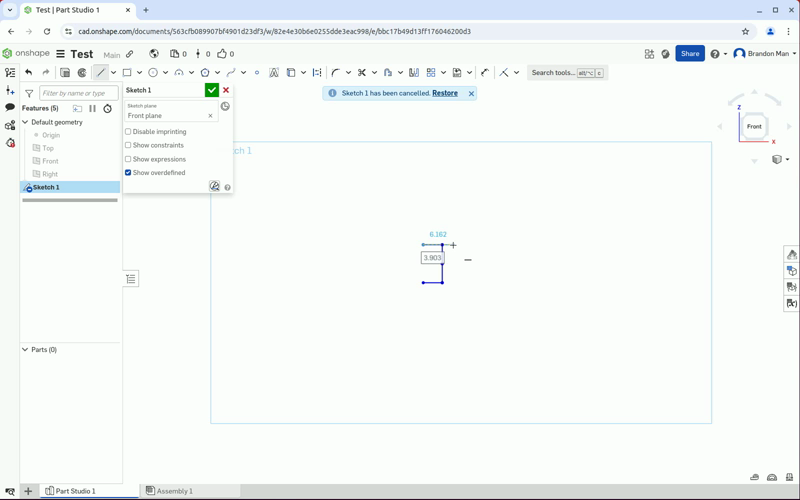
key_down(shift)
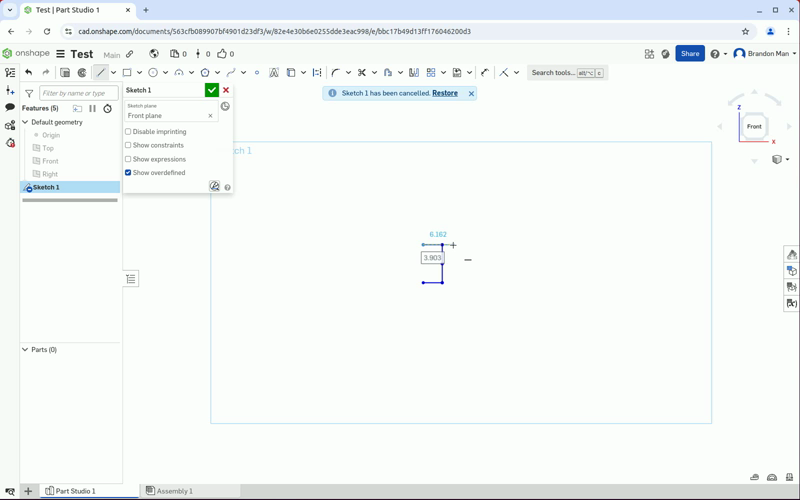
mouse_move(423, 282)
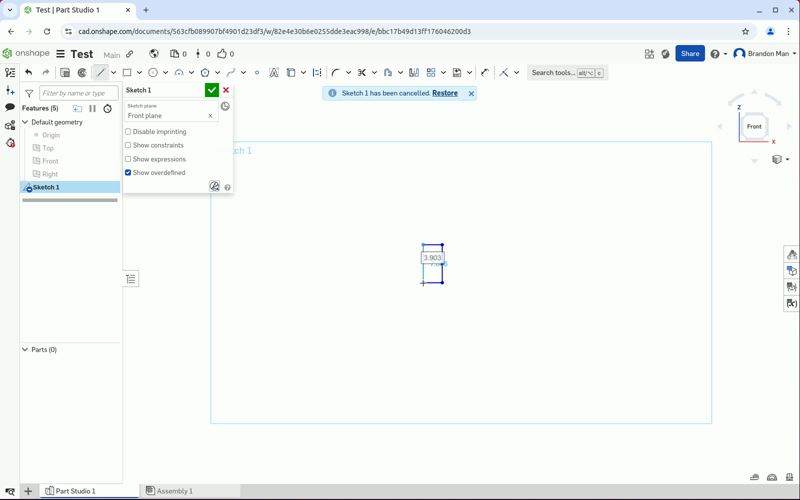
key_up(shift)
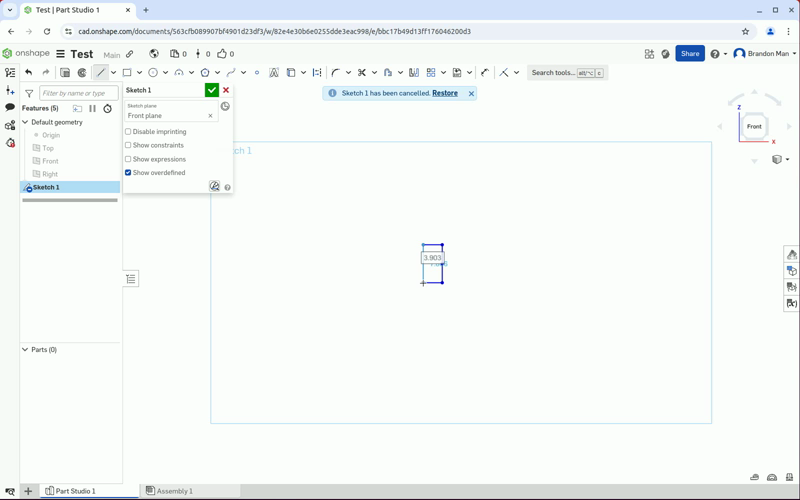
click(423, 282)
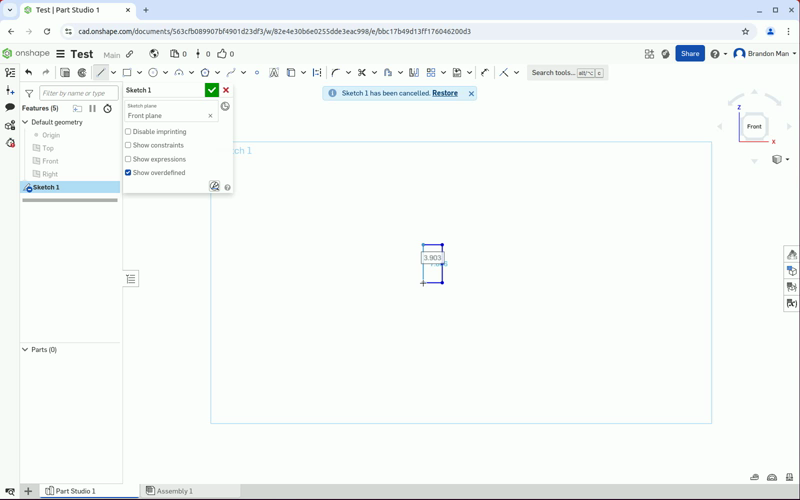
key(esc)
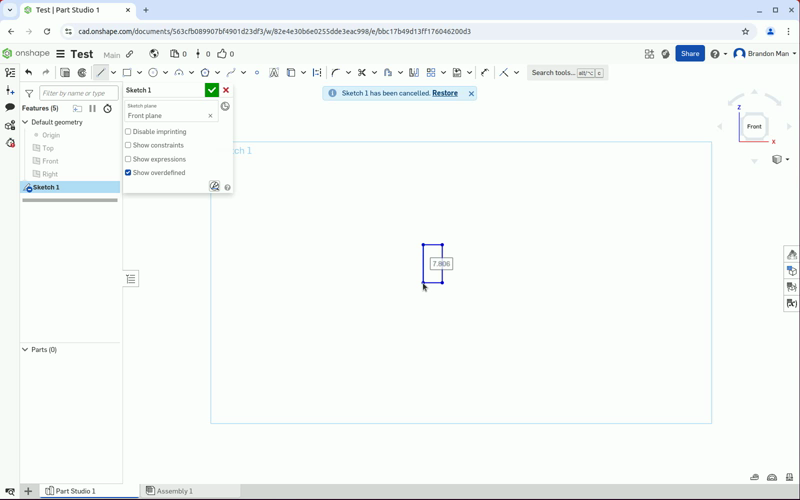
mouse_move(429, 252)
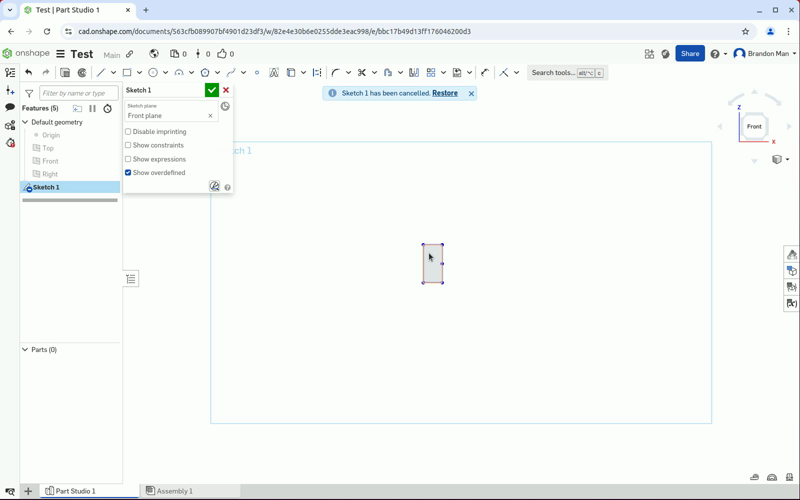
scroll(6)
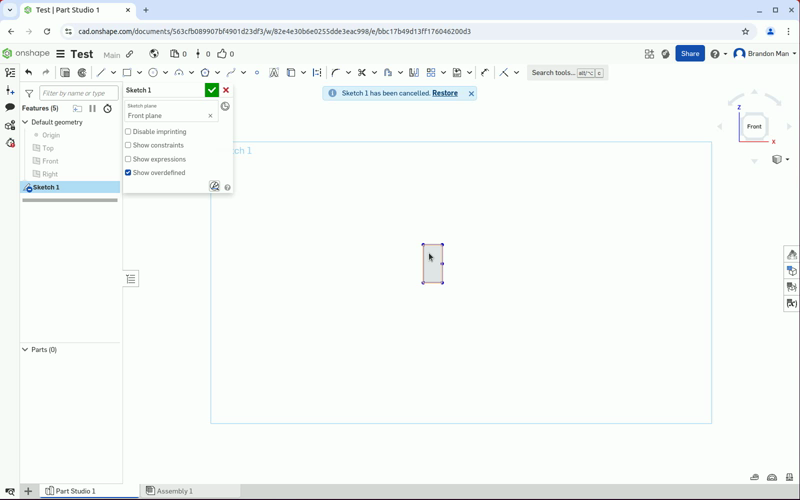
scroll(6)
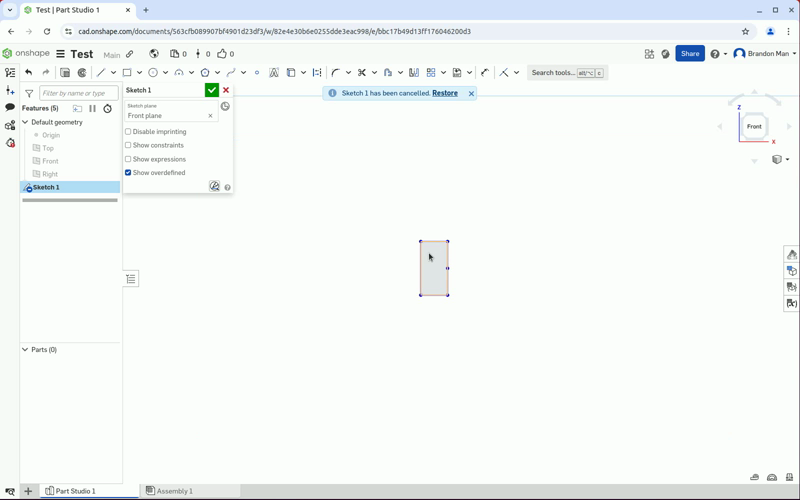
scroll(6)
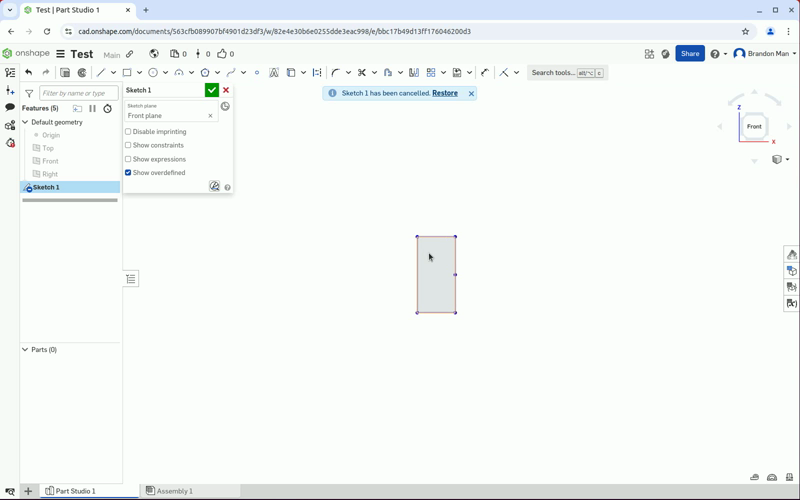
scroll(6)
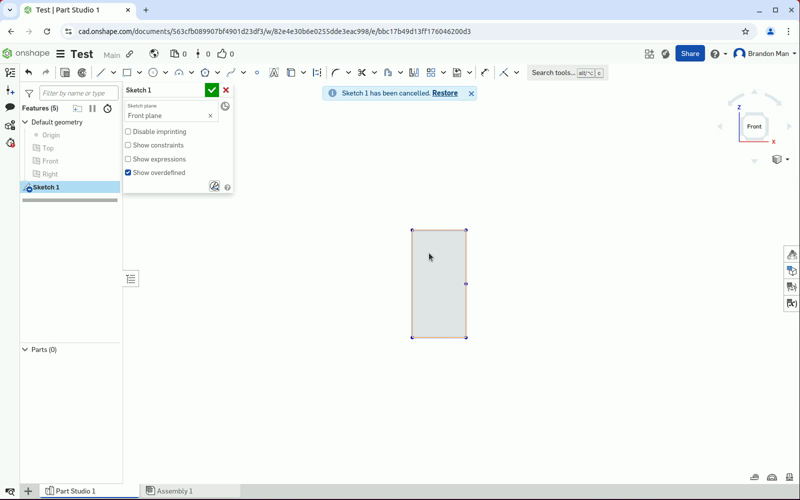
scroll(6)
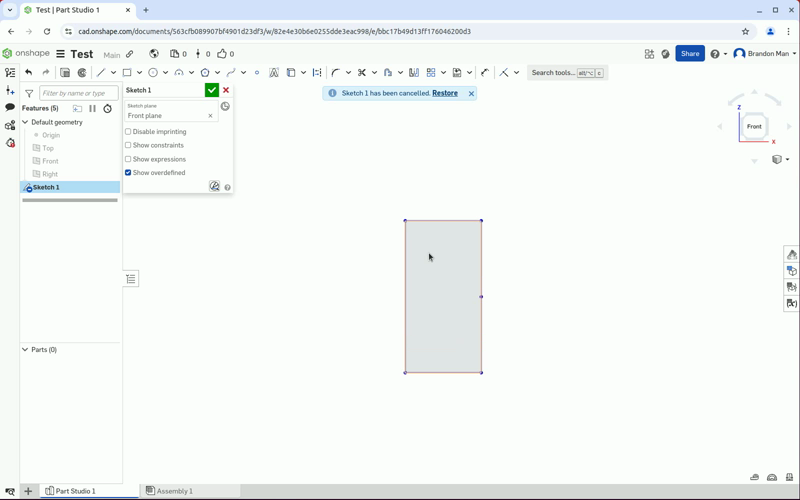
scroll(6)
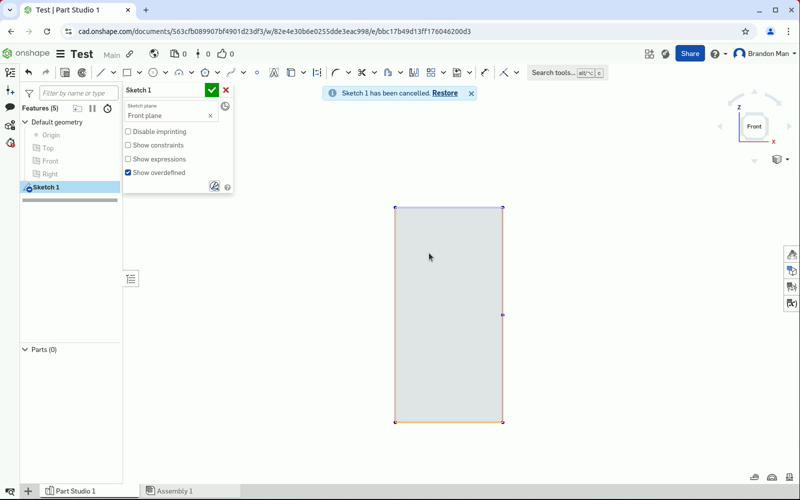
scroll(6)
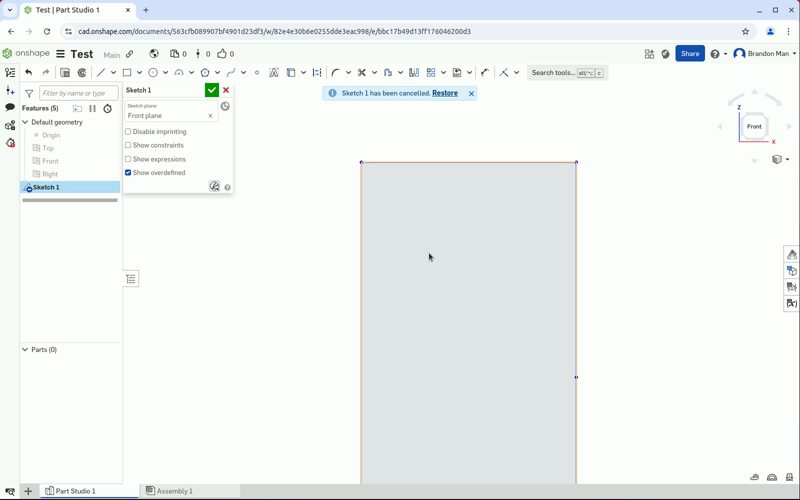
click(429, 252)
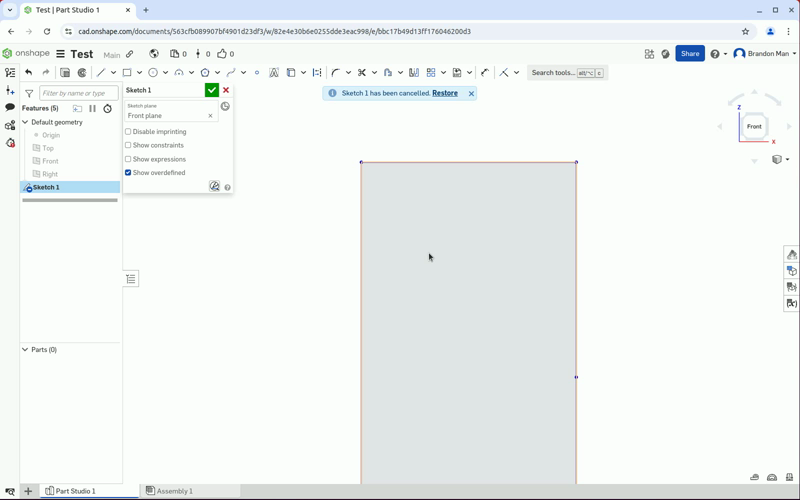
scroll(-6)
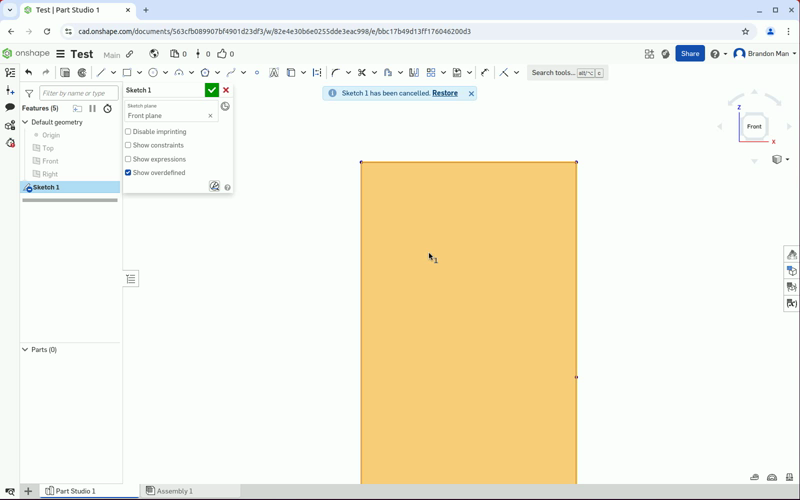
scroll(-6)
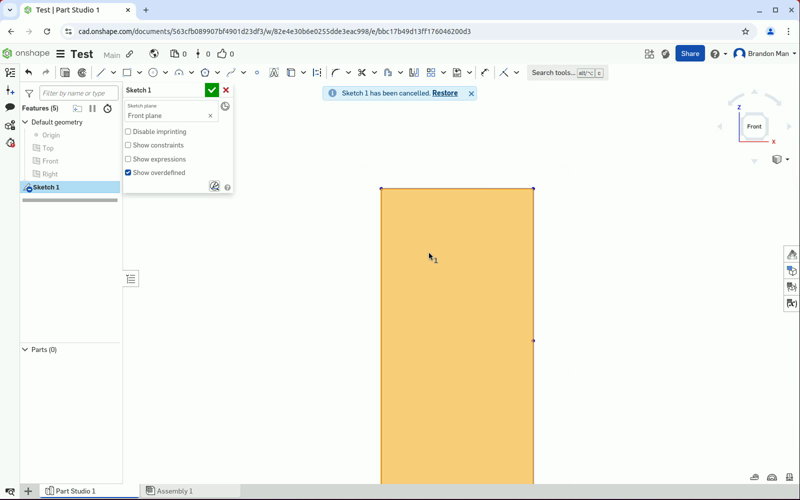
scroll(-6)
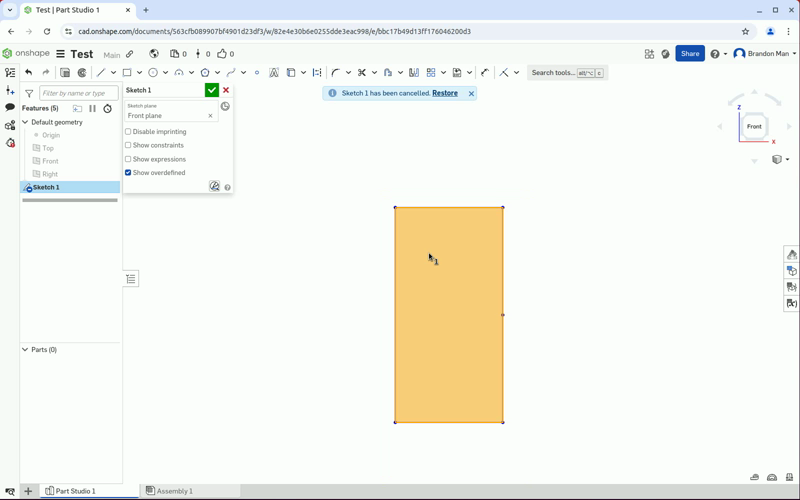
scroll(-6)
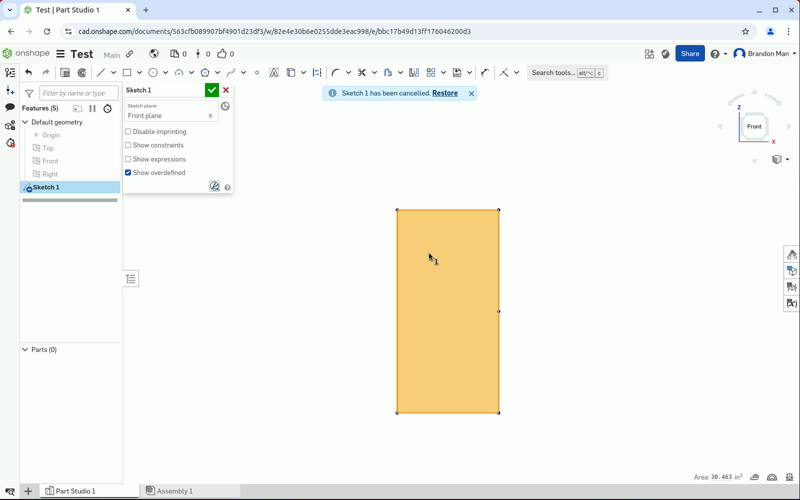
scroll(-6)
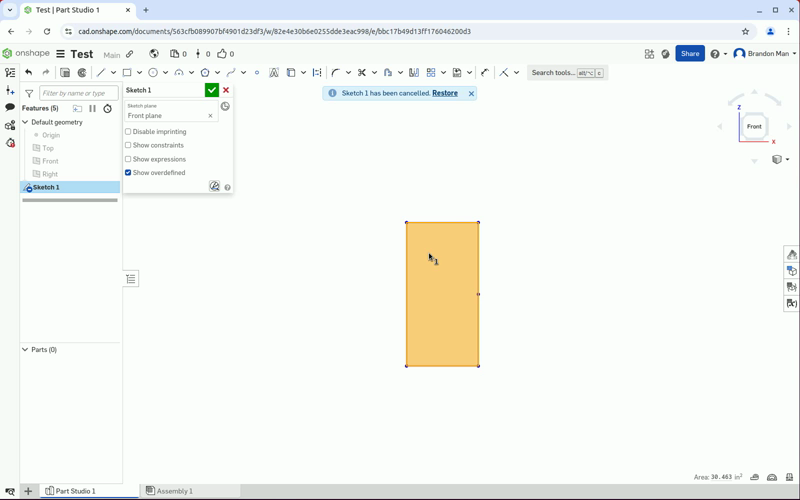
scroll(-6)
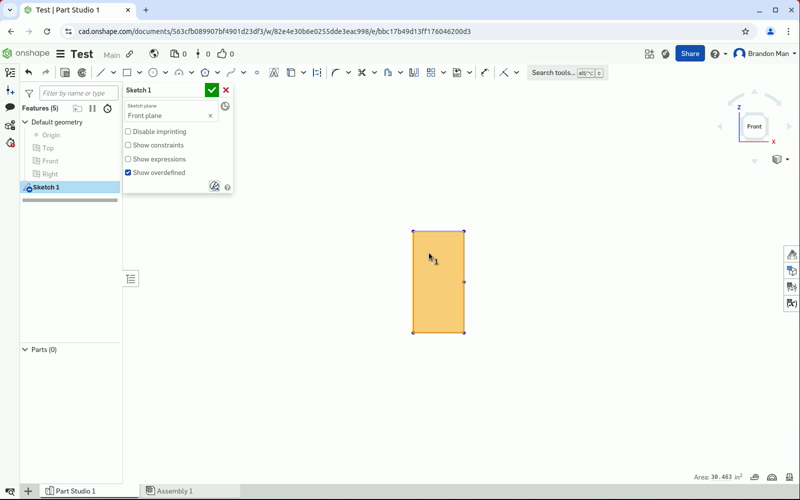
scroll(-6)
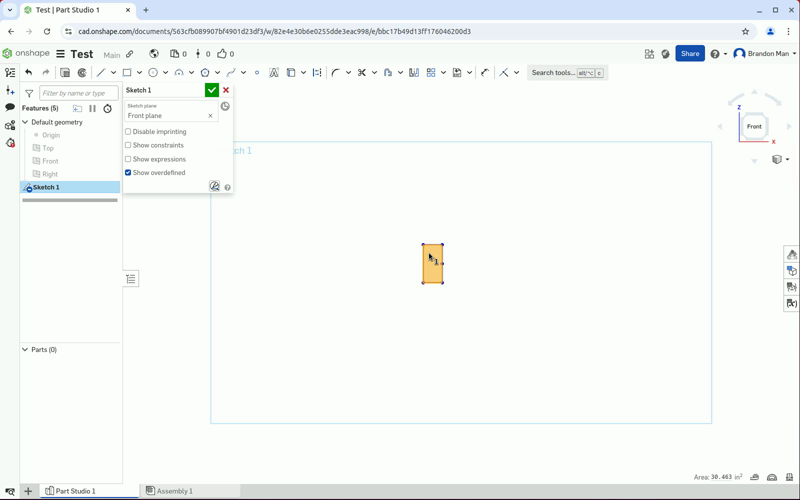
mouse_move(73, 352)
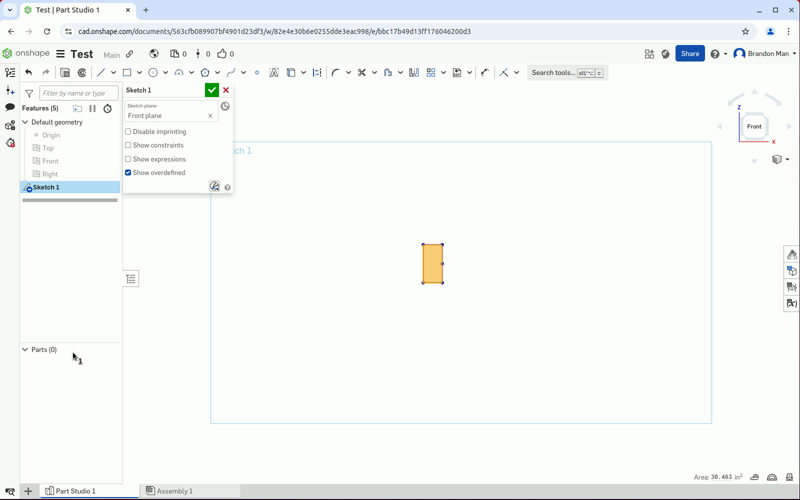
key(shift+y)
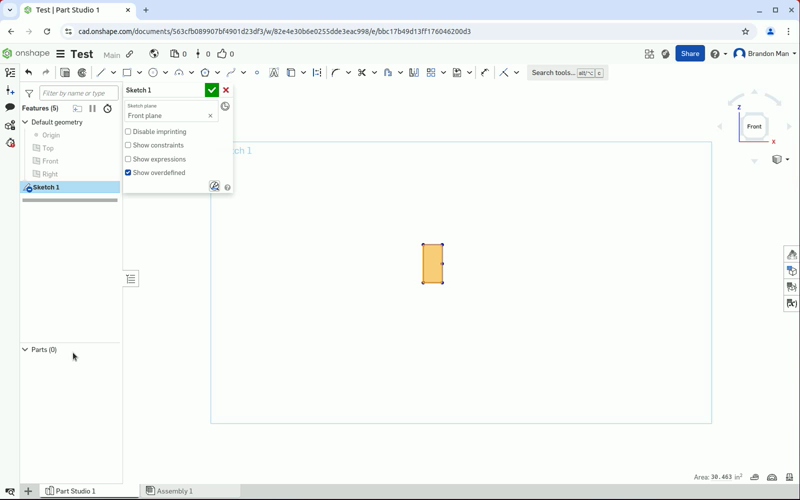
key(shift+e)
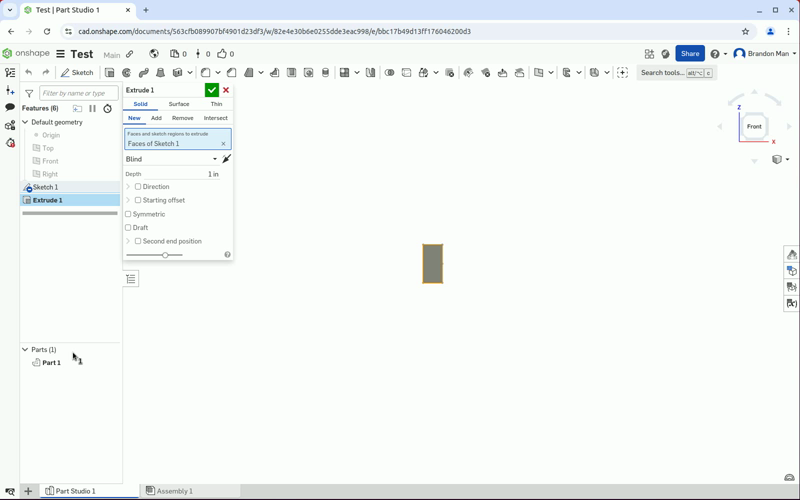
mouse_move(143, 106)
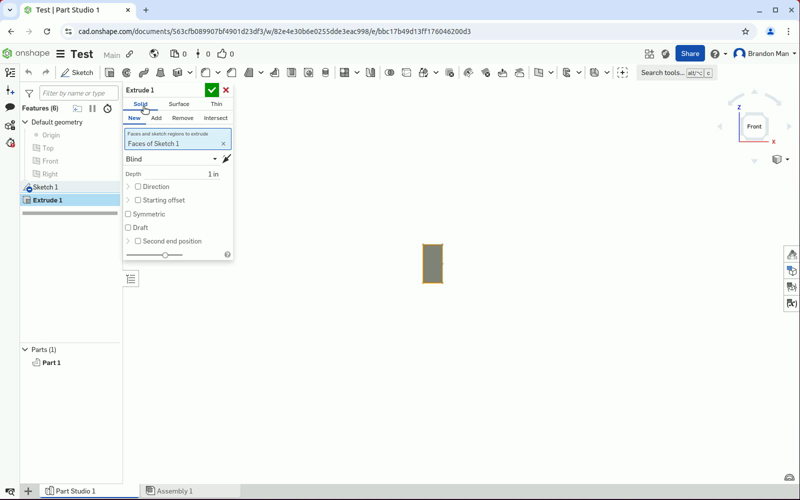
click(143, 106)
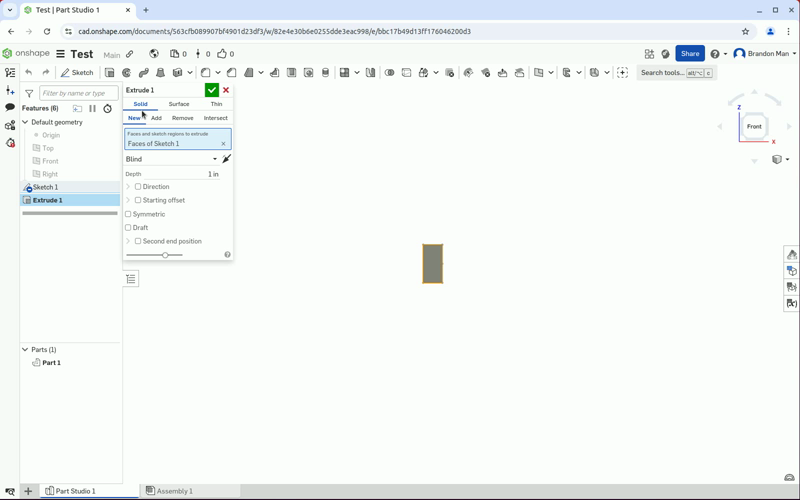
mouse_move(137, 120)
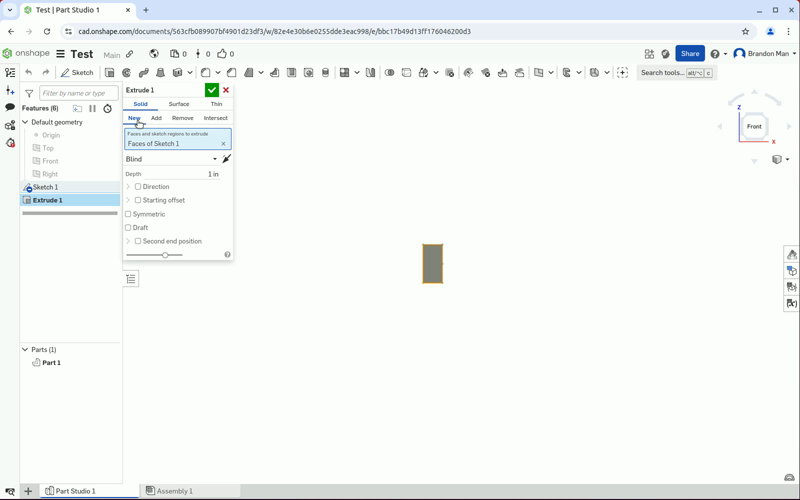
click(137, 120)
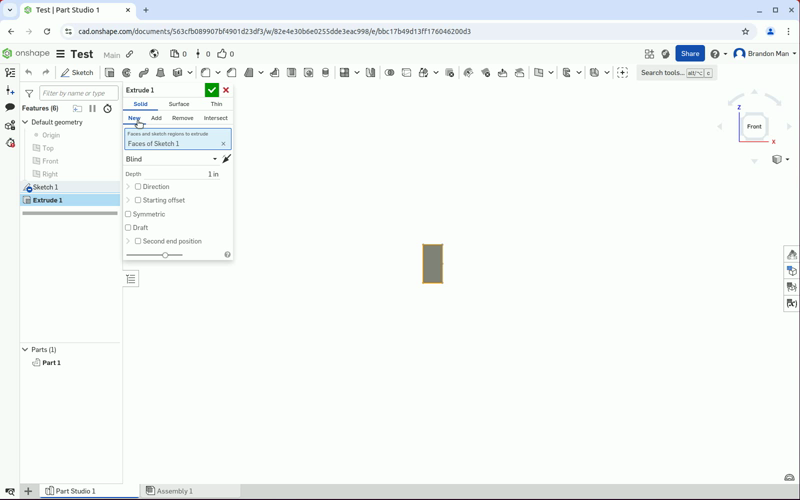
key(tab, 4)
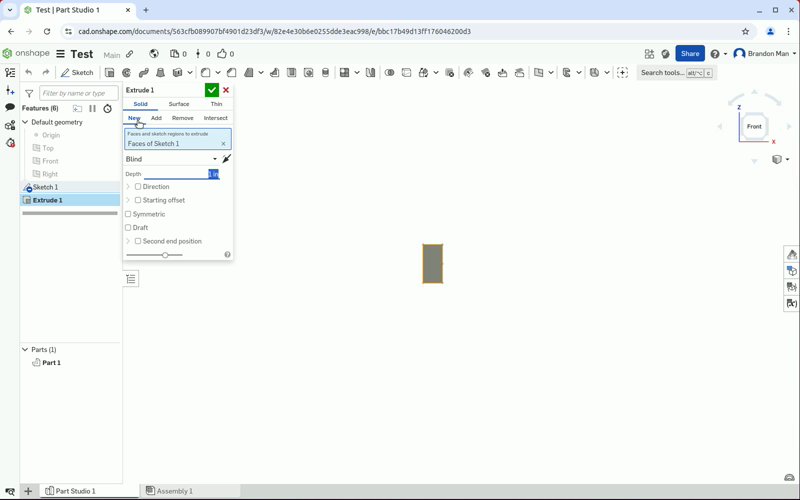
text(23.108)
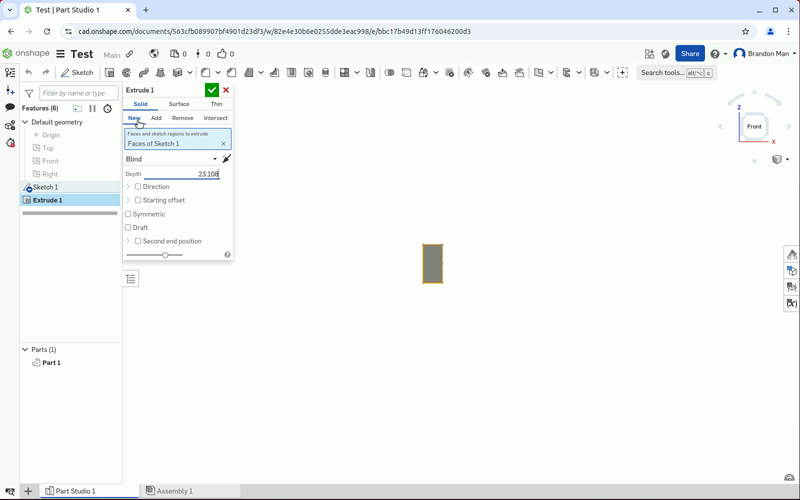
key(enter)
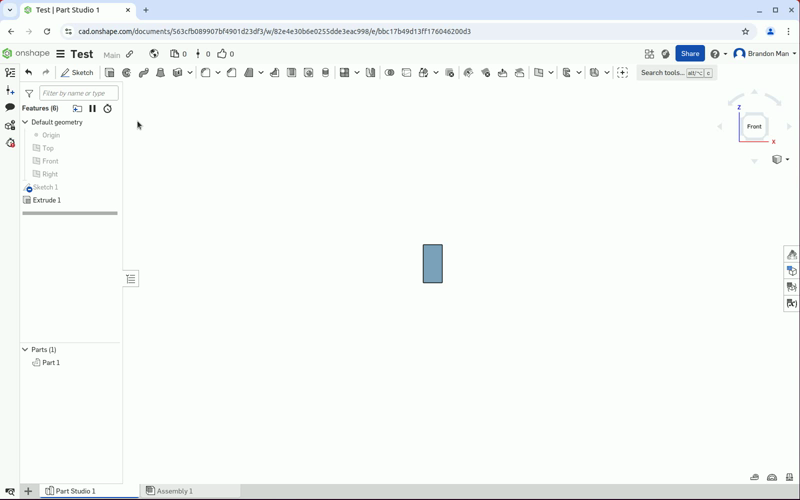
key(shift+h)
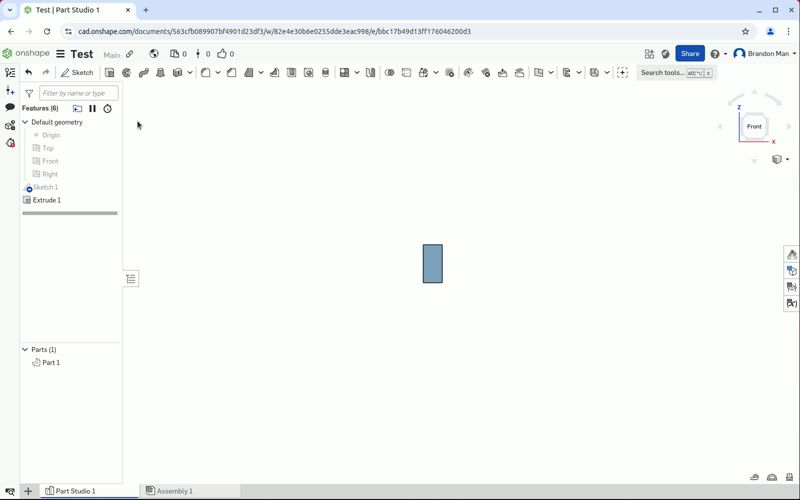
key(shift+h)
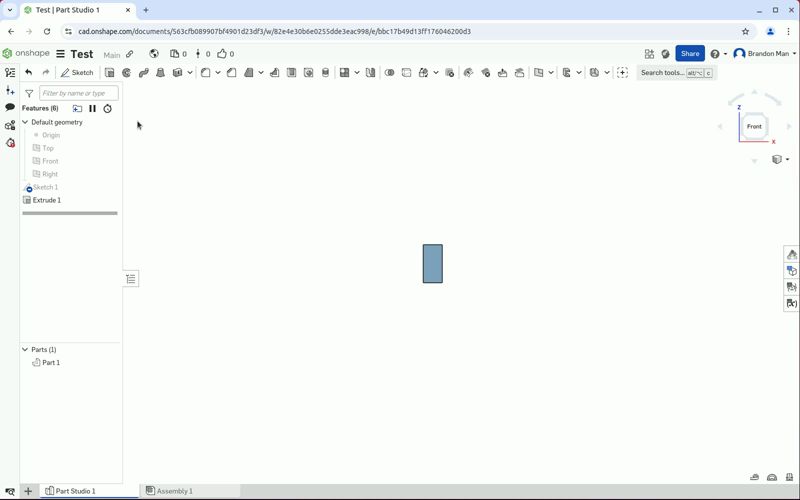
mouse_move(73, 189)
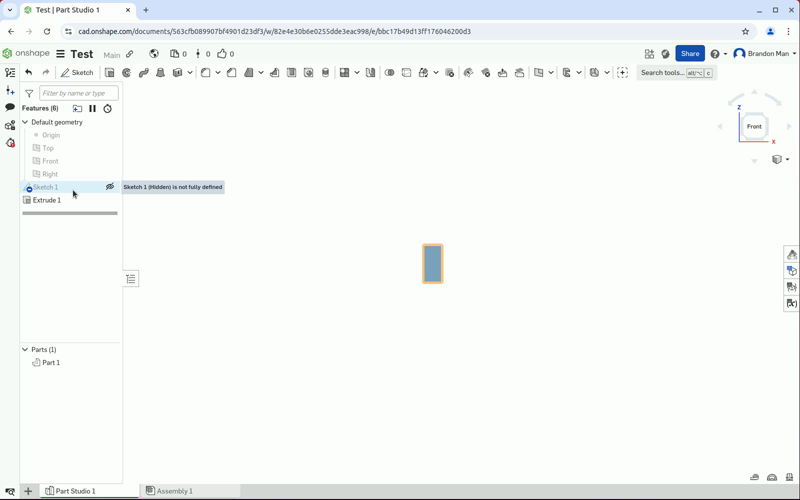
click(73, 189)
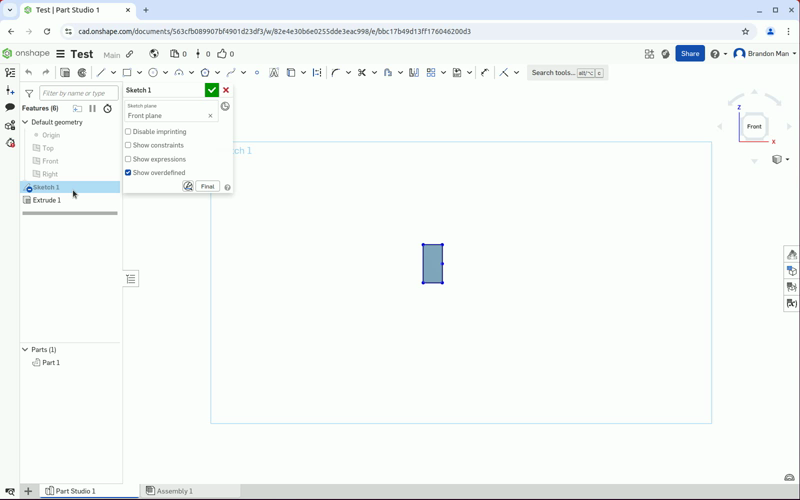
mouse_move(229, 92)
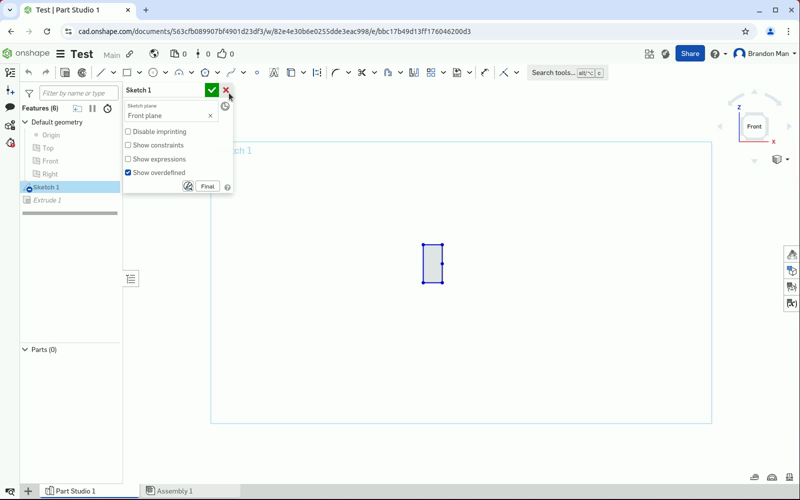
click(229, 92)
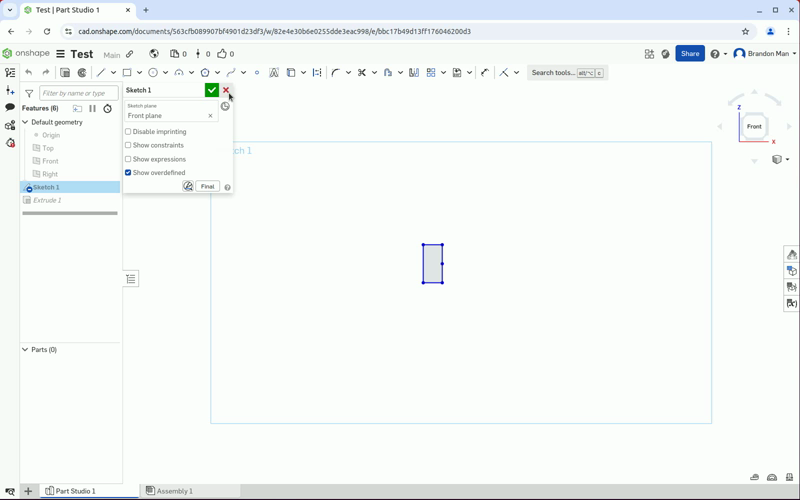
key(shift+s)
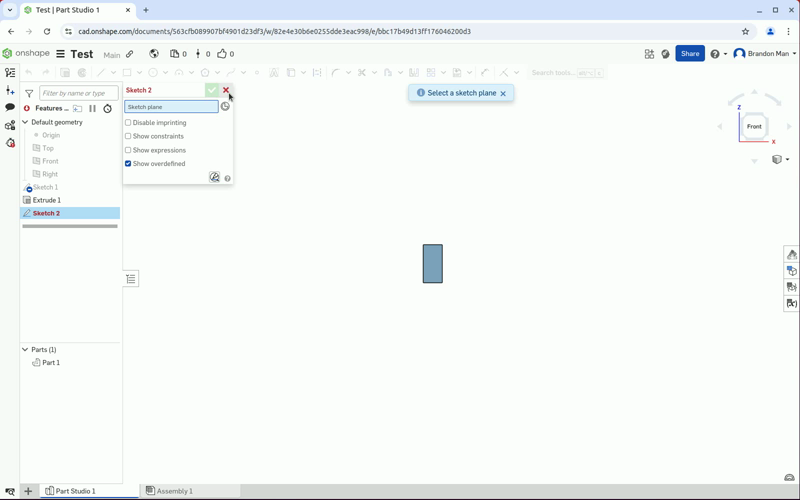
mouse_move(73, 163)
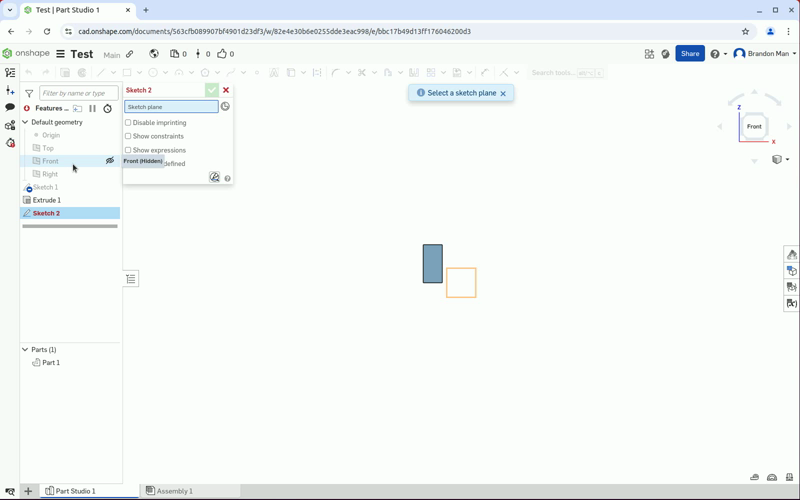
click(73, 163)
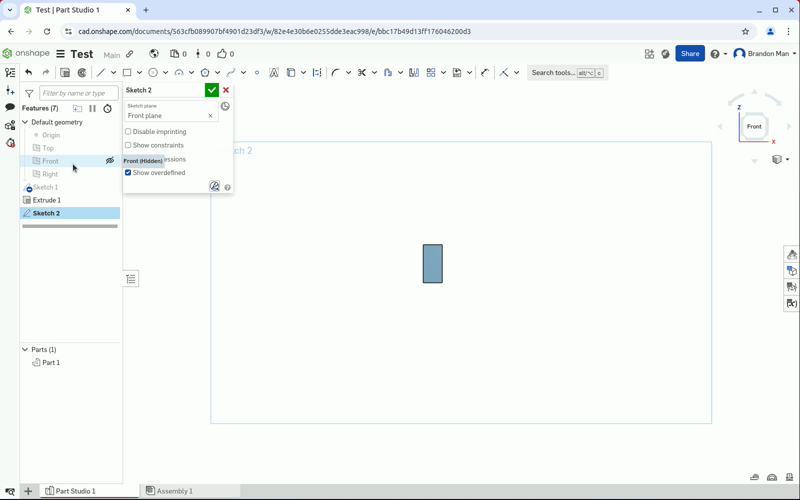
mouse_move(73, 352)
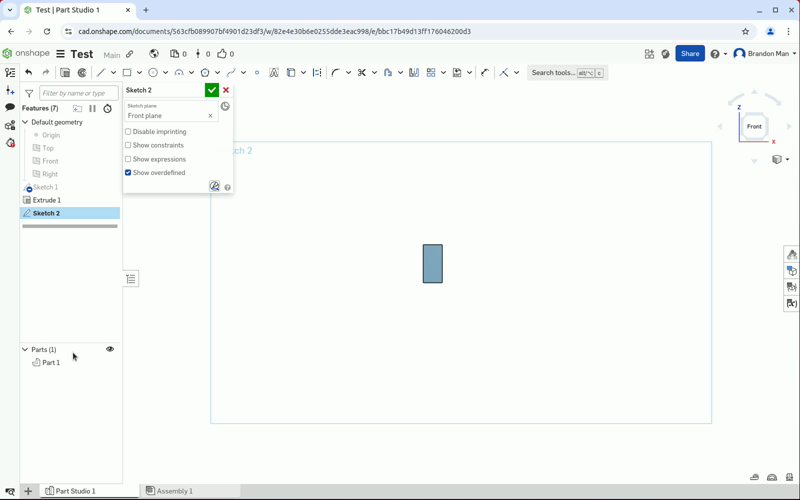
key(y)
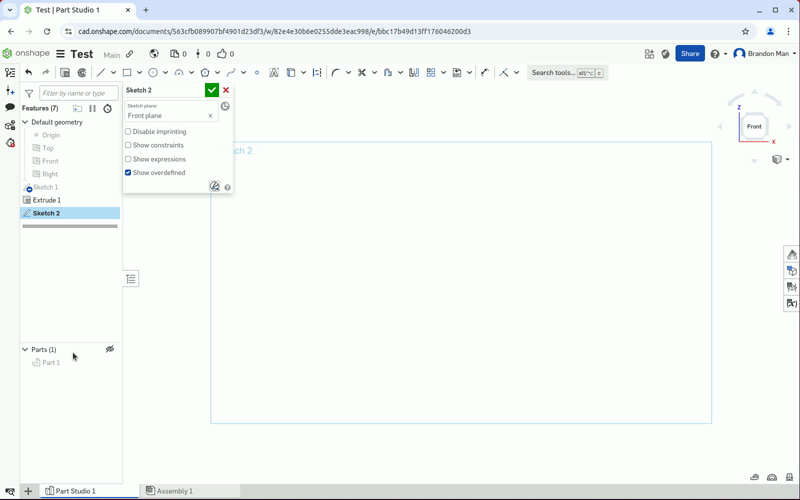
key(l)
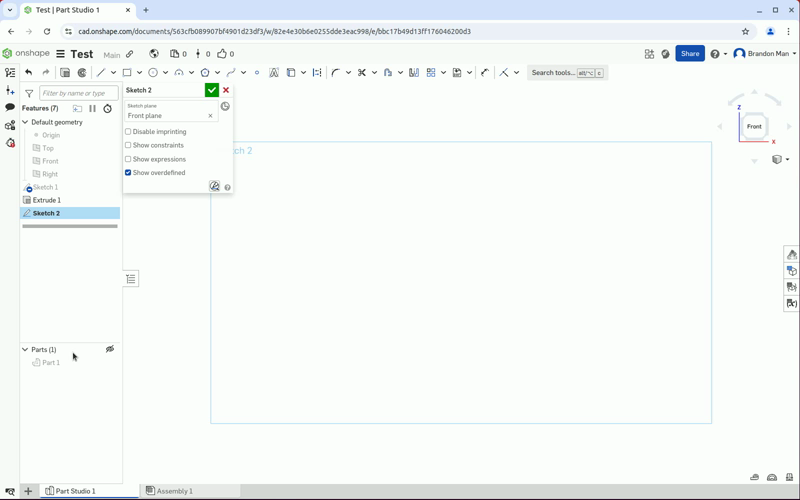
key_down(shift)
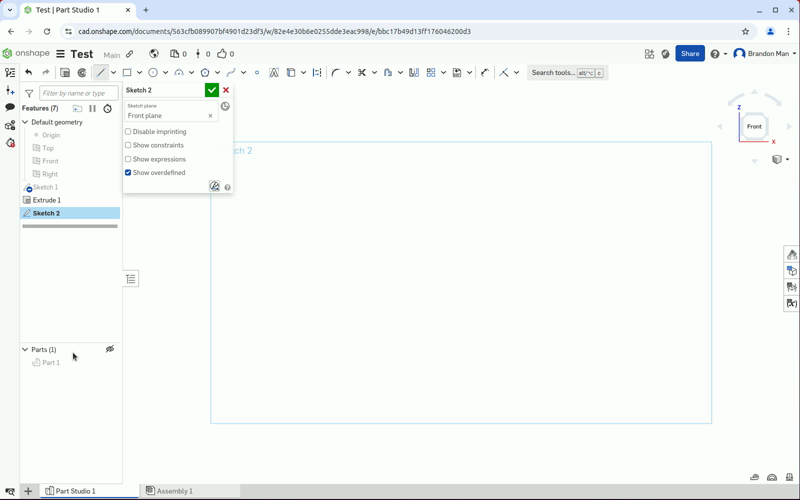
mouse_move(460, 282)
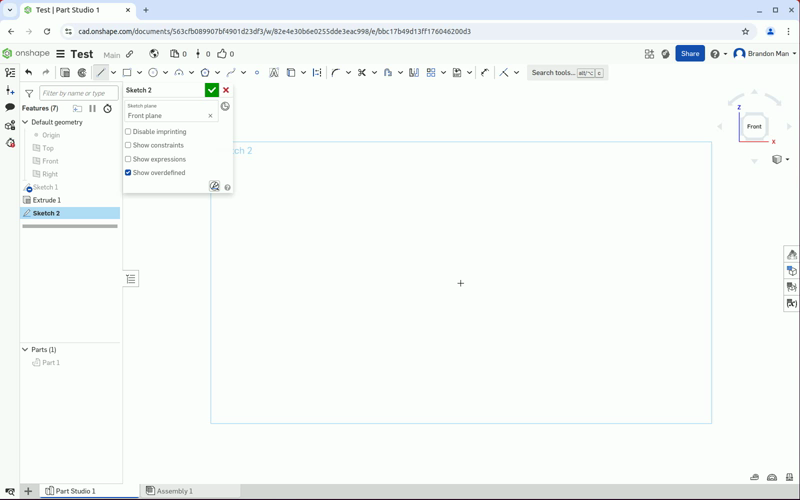
click(460, 282)
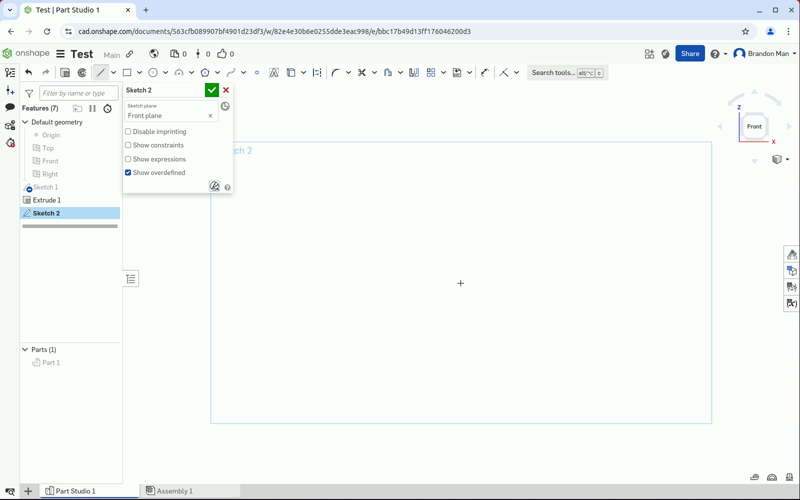
key_up(shift)
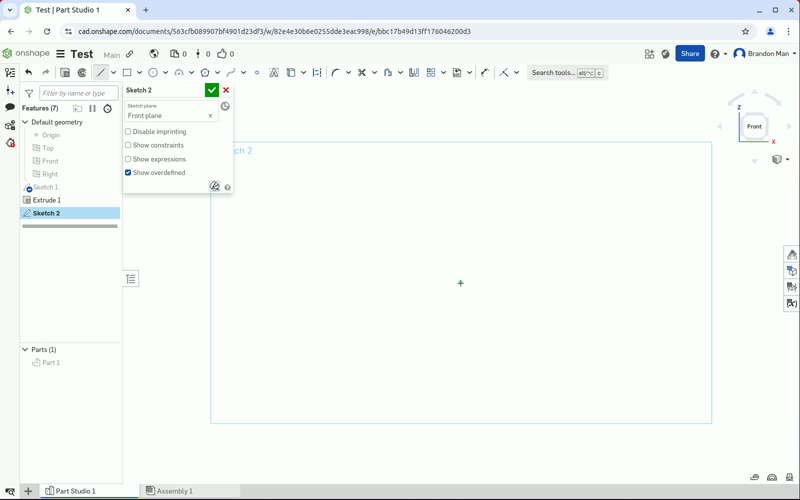
key_down(shift)
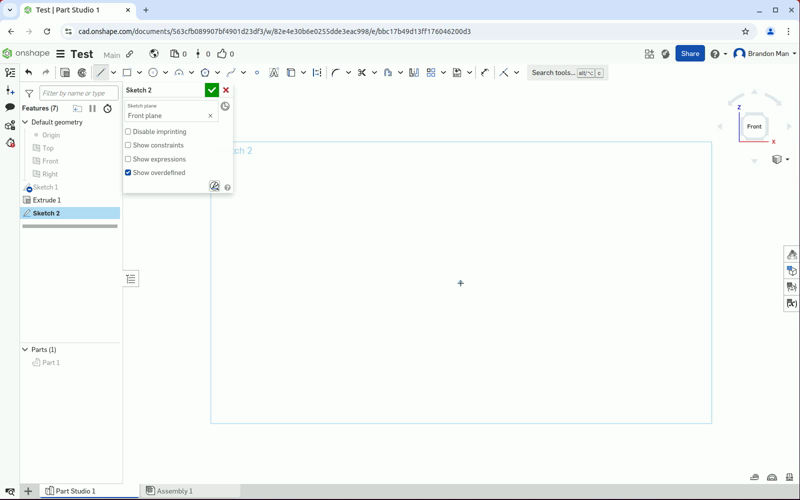
mouse_move(490, 282)
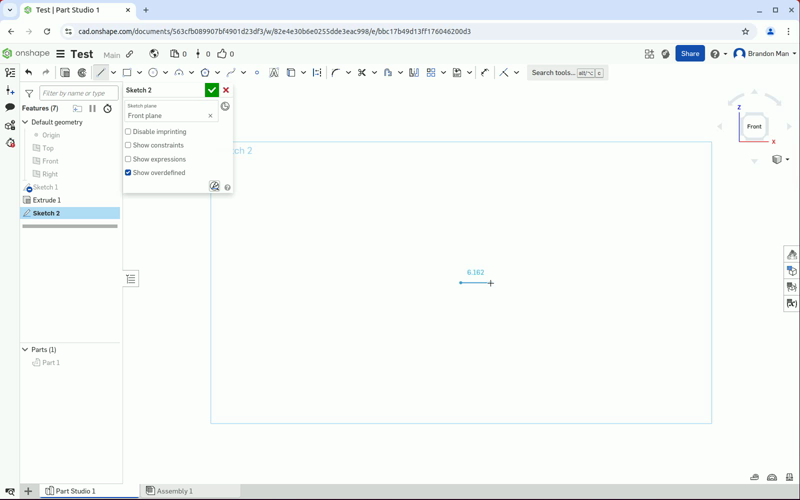
mouse_move(480, 282)
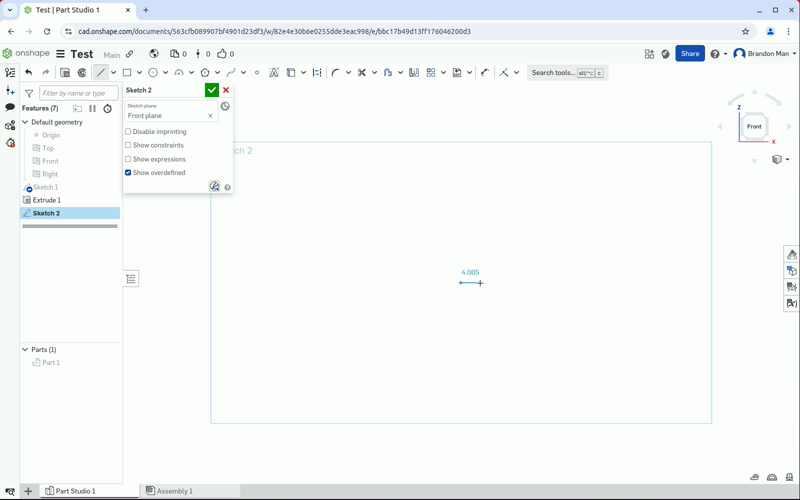
click(480, 282)
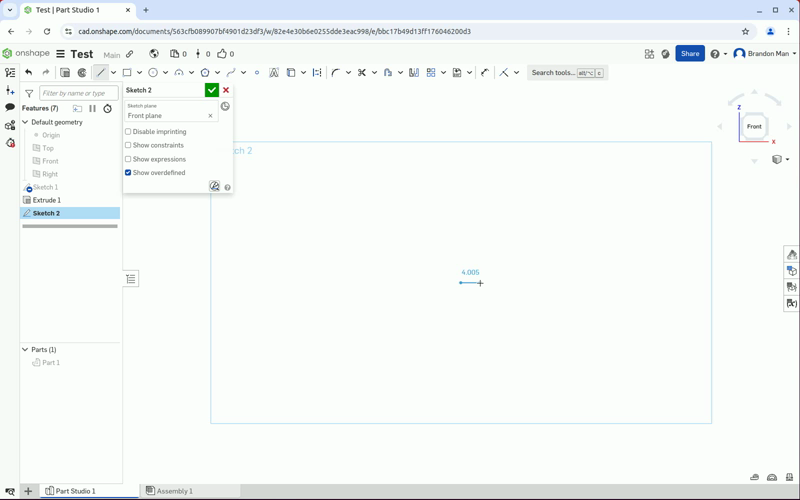
key_up(shift)
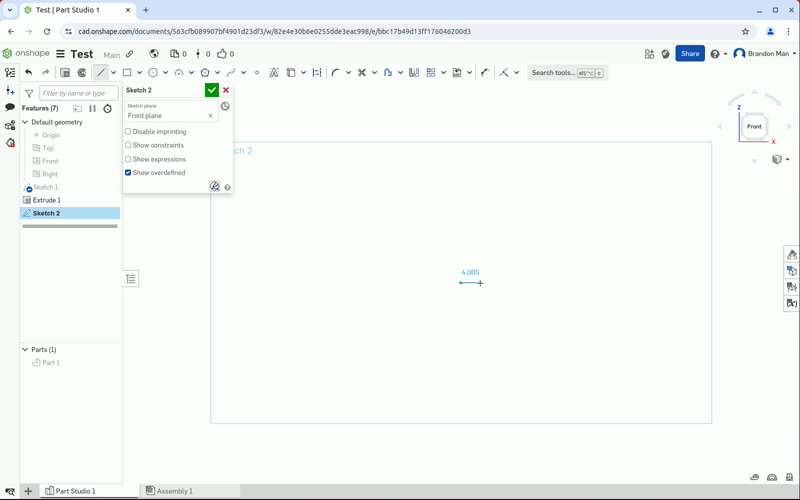
key_down(shift)
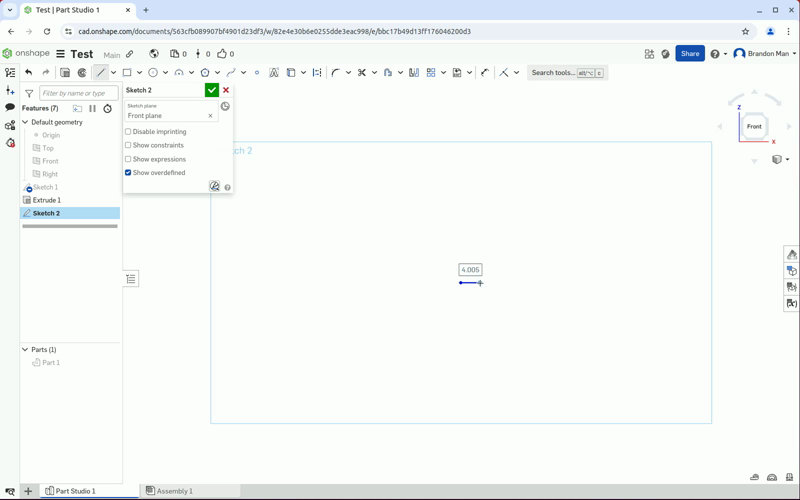
mouse_move(510, 282)
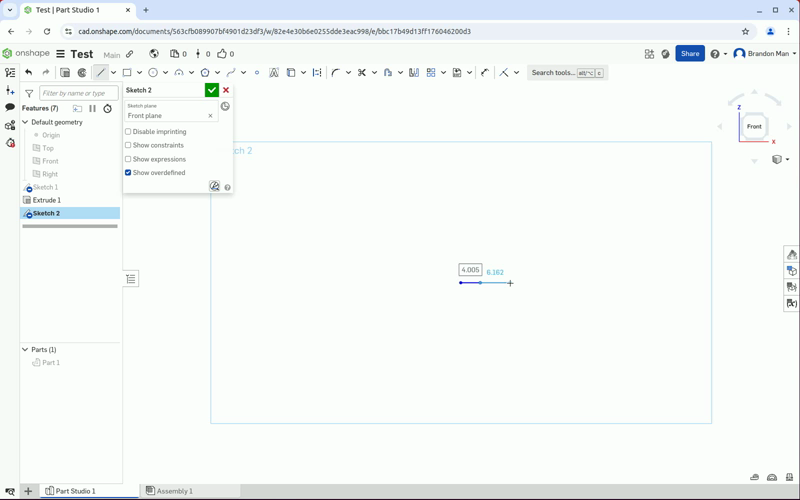
mouse_move(480, 244)
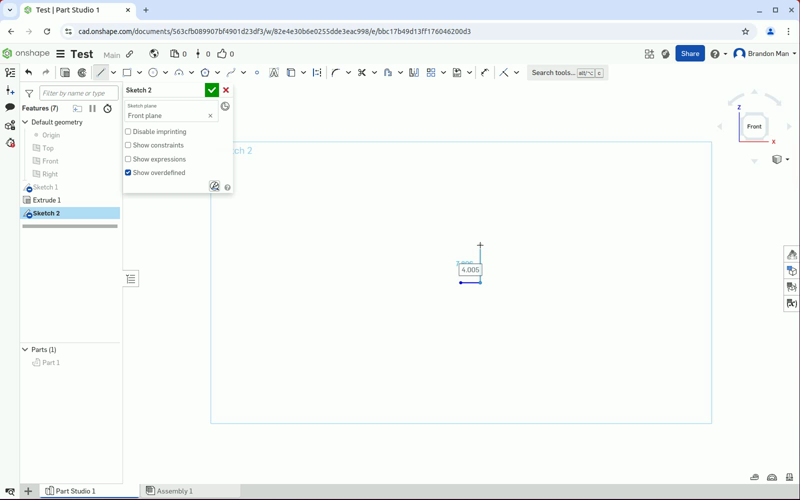
click(480, 244)
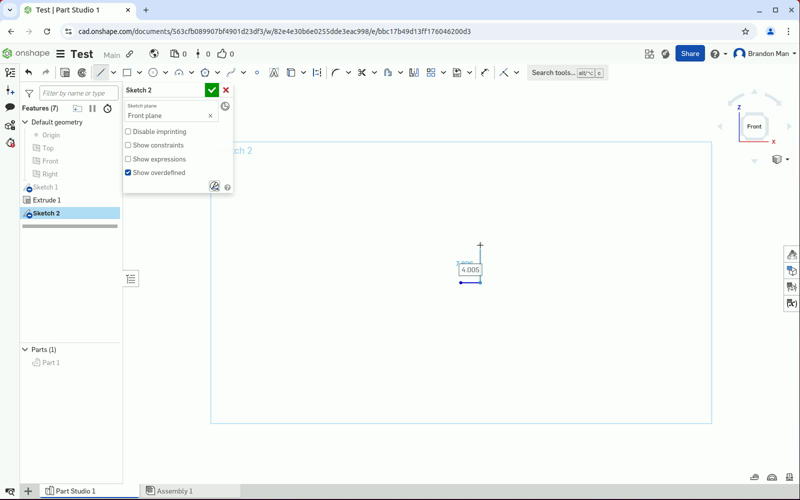
key_up(shift)
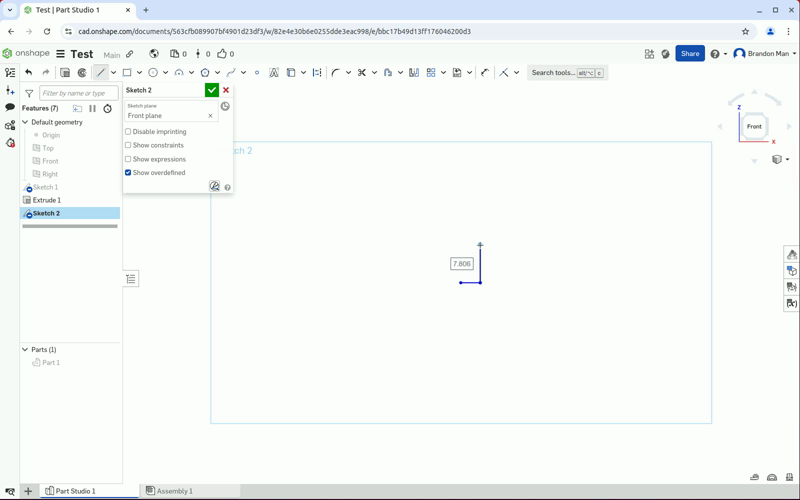
key_down(shift)
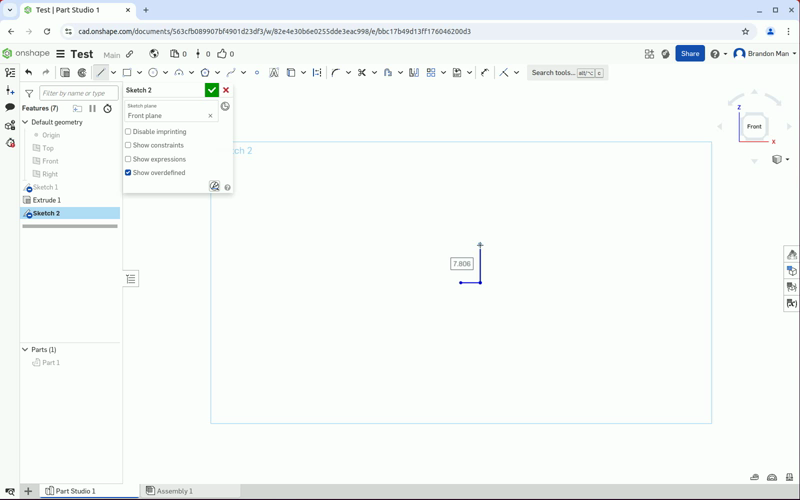
mouse_move(510, 244)
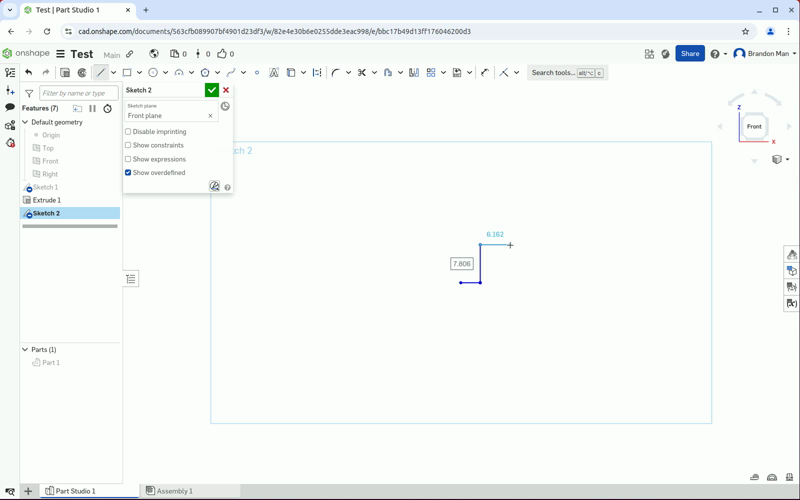
mouse_move(460, 244)
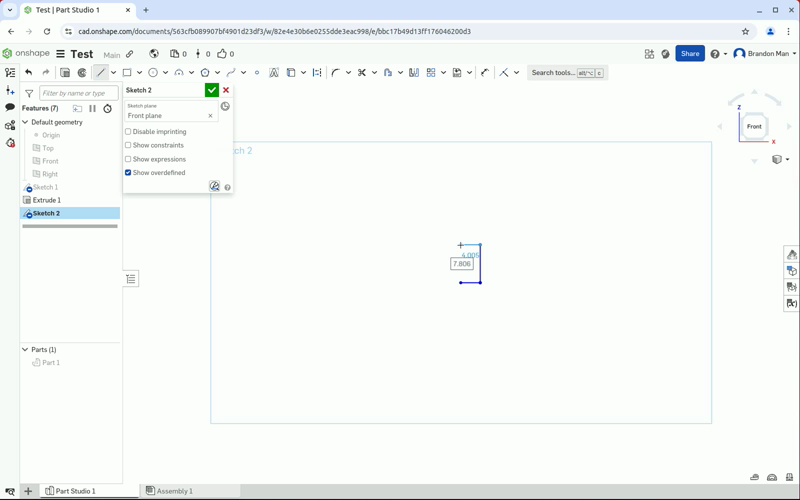
click(460, 244)
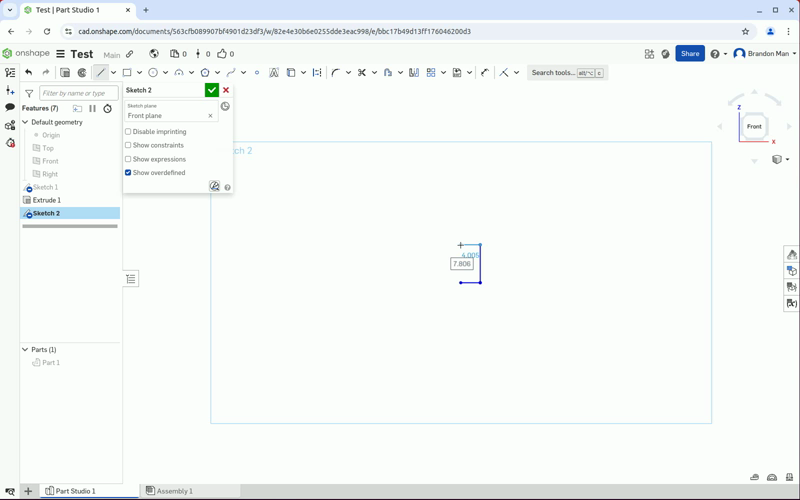
key_up(shift)
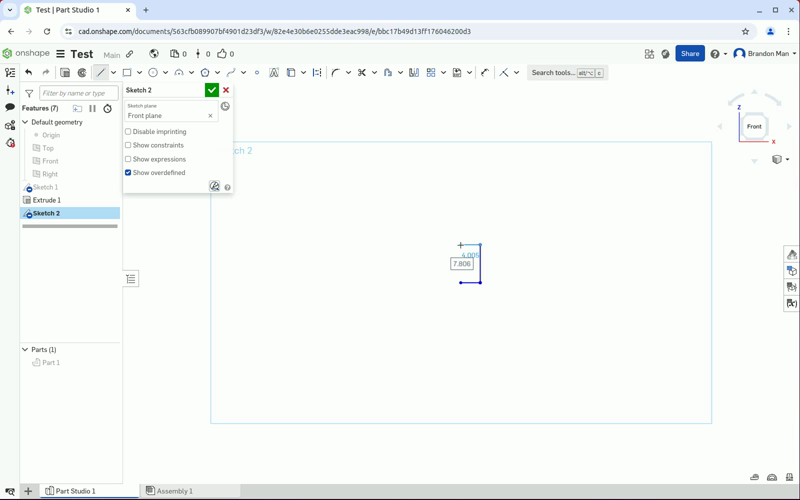
key_down(shift)
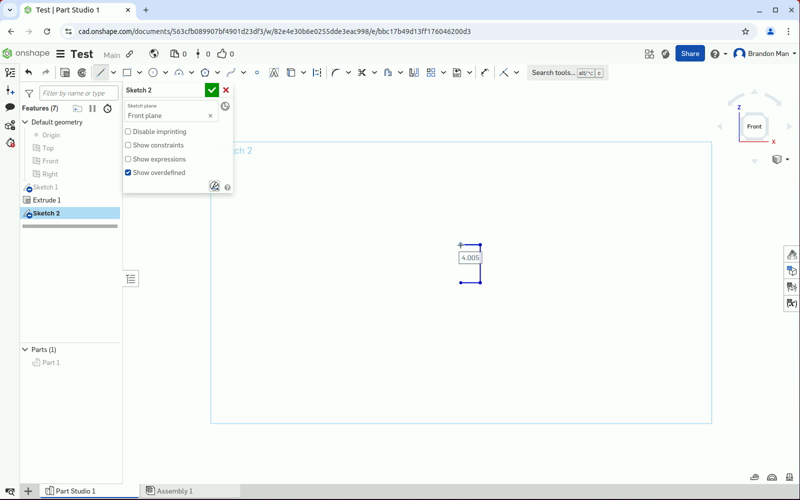
mouse_move(490, 244)
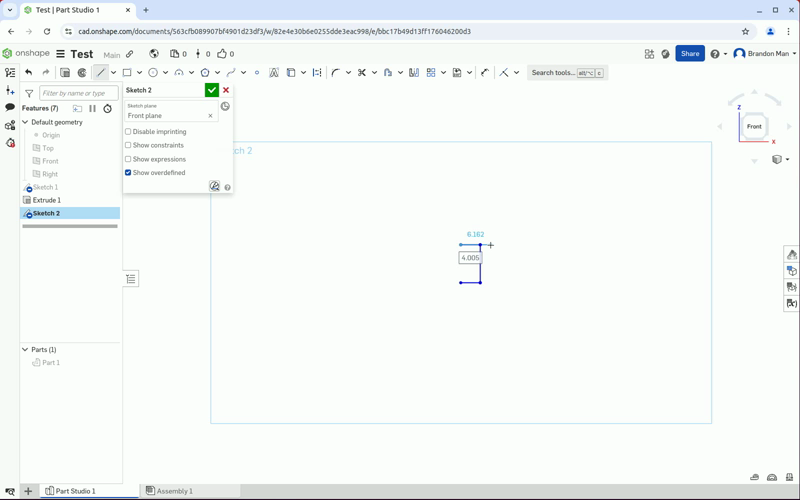
mouse_move(460, 263)
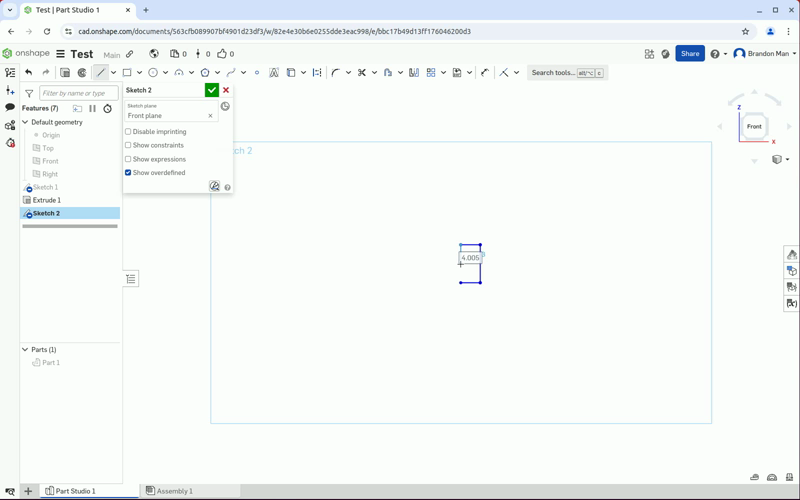
click(460, 263)
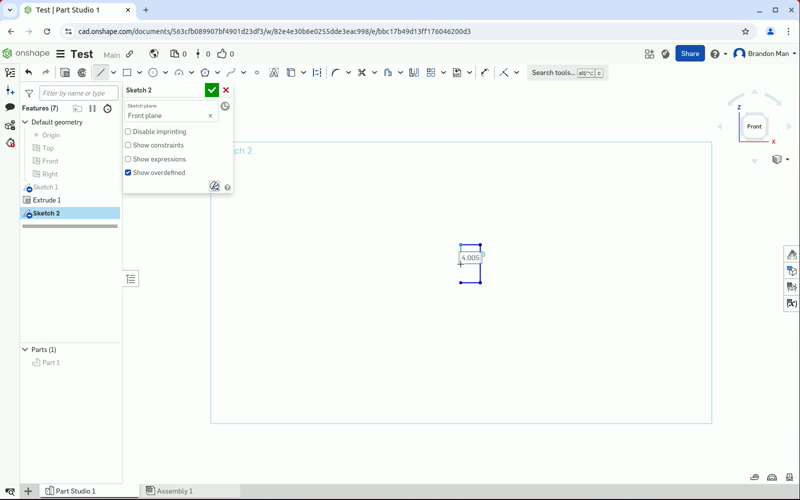
key_up(shift)
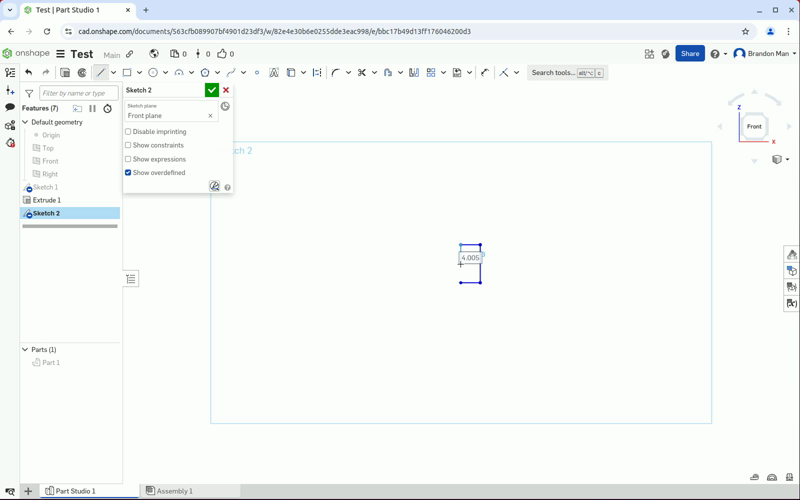
mouse_move(490, 263)
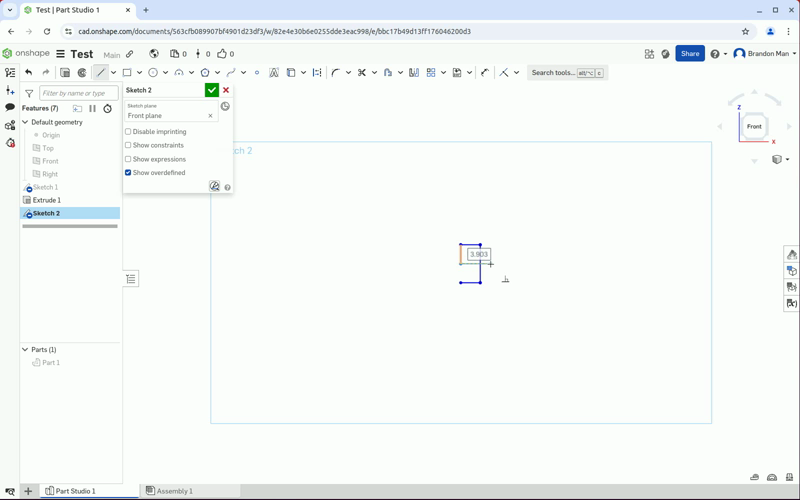
key_down(shift)
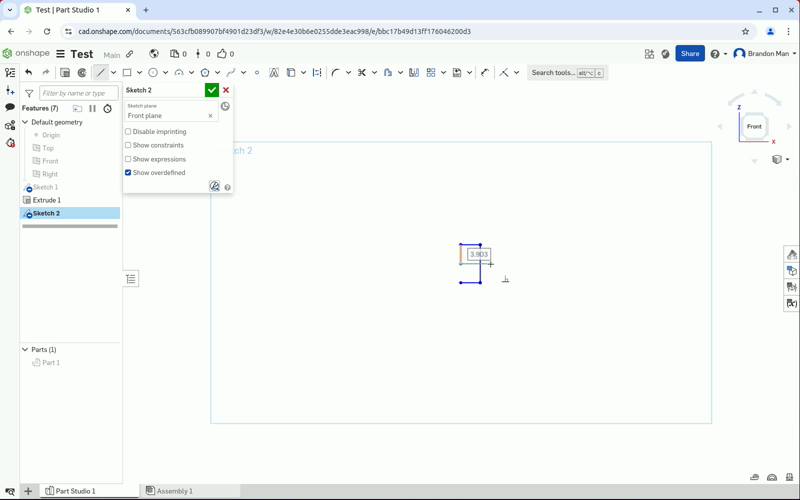
mouse_move(460, 282)
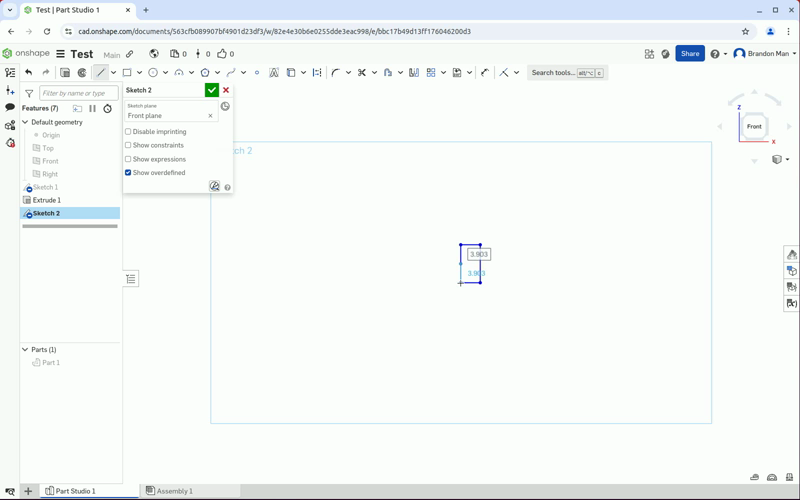
key_up(shift)
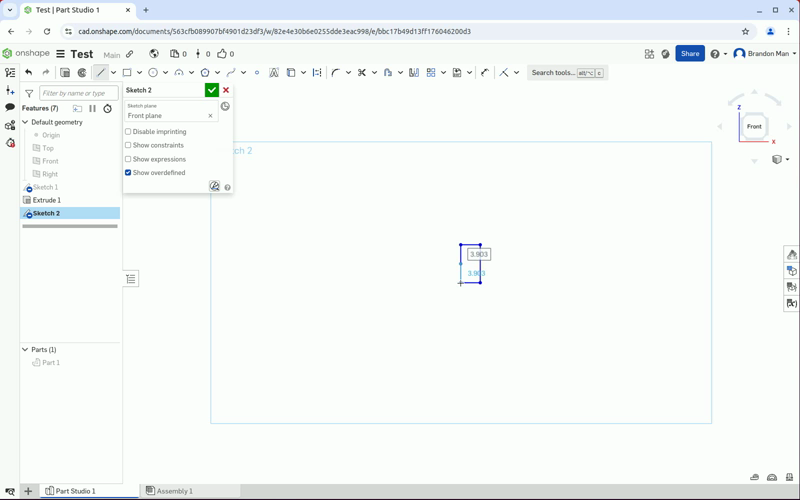
click(460, 282)
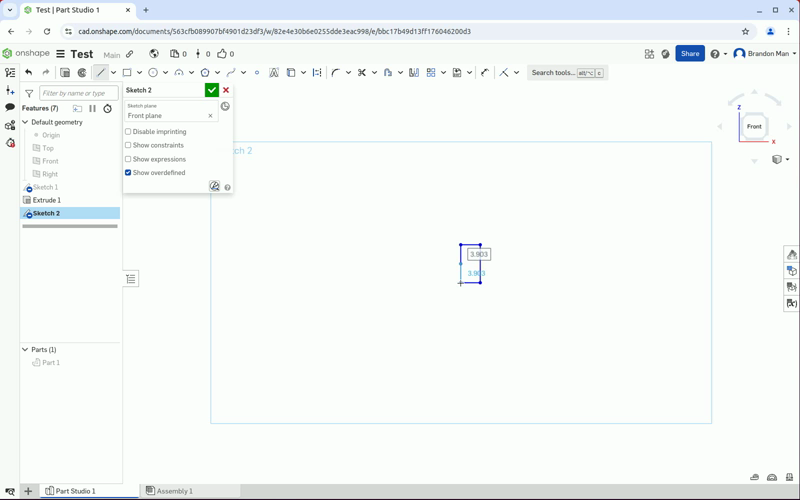
key(esc)
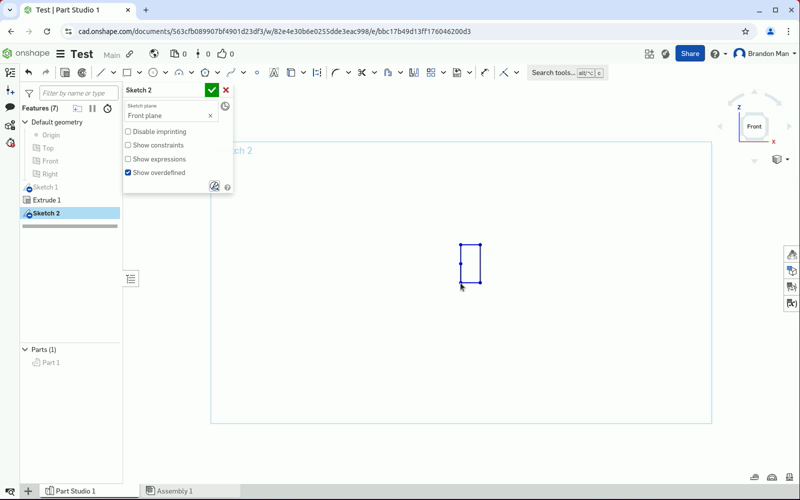
mouse_move(471, 256)
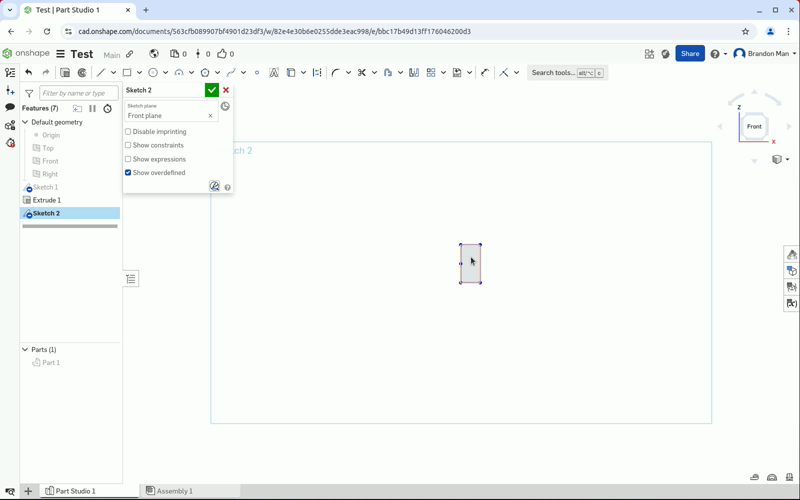
scroll(6)
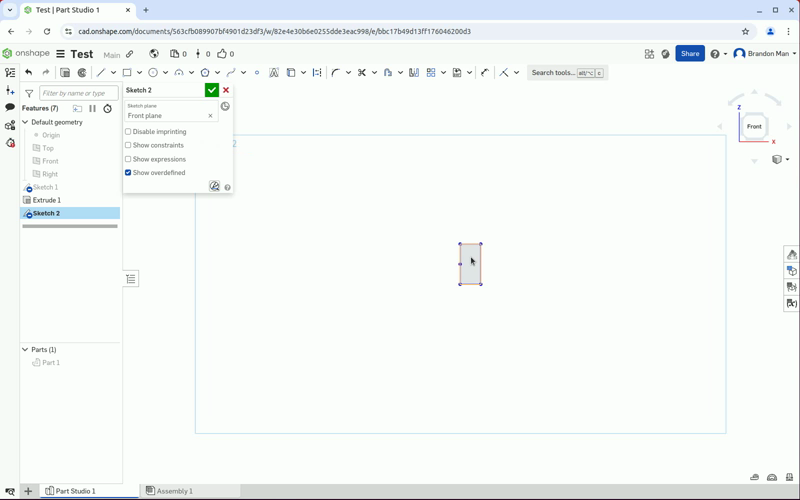
scroll(6)
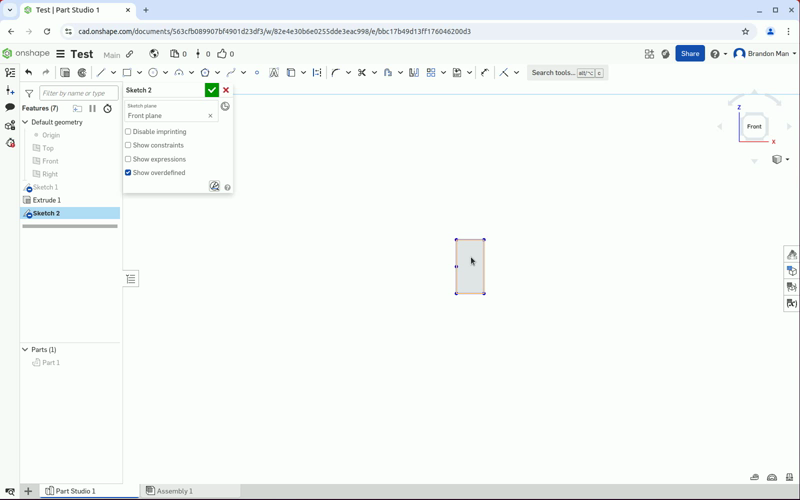
scroll(6)
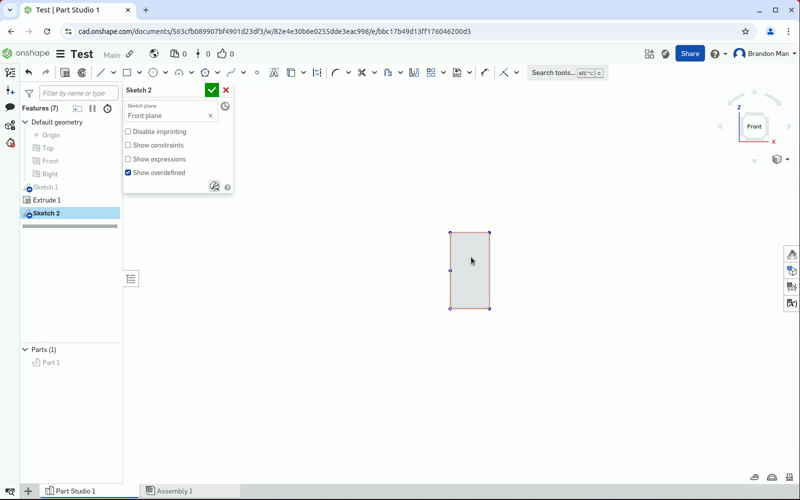
scroll(6)
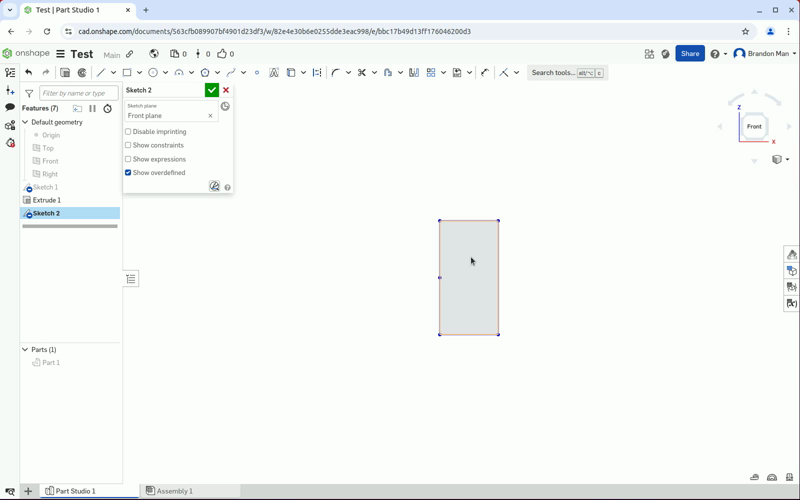
scroll(6)
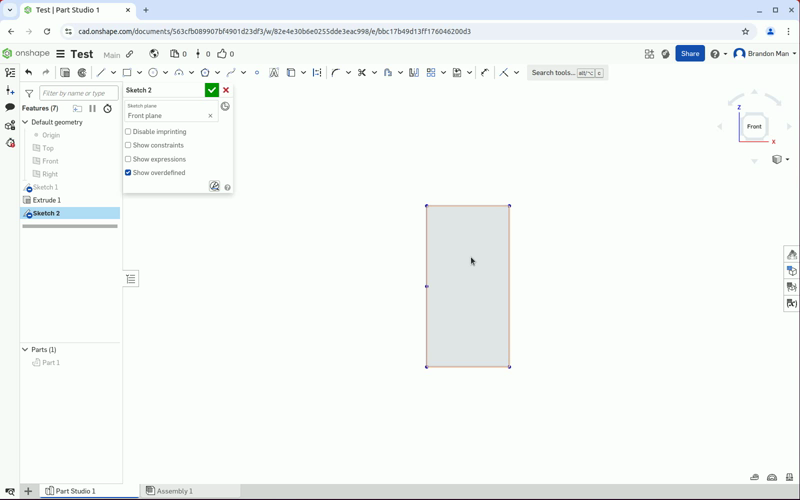
scroll(6)
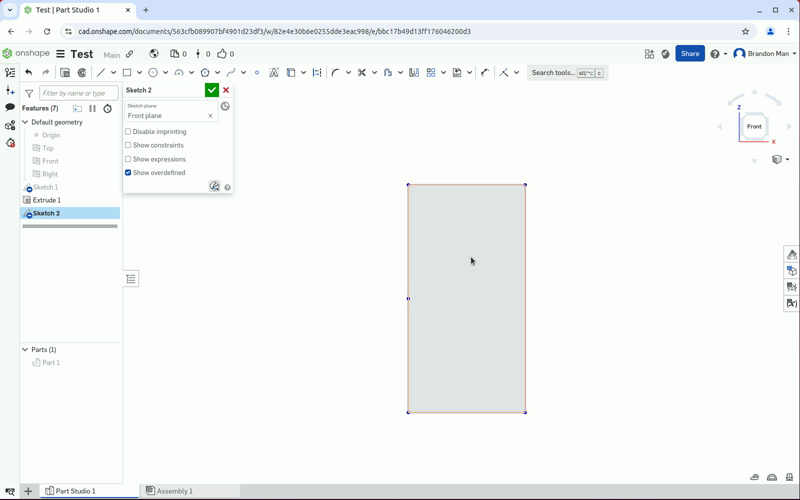
scroll(6)
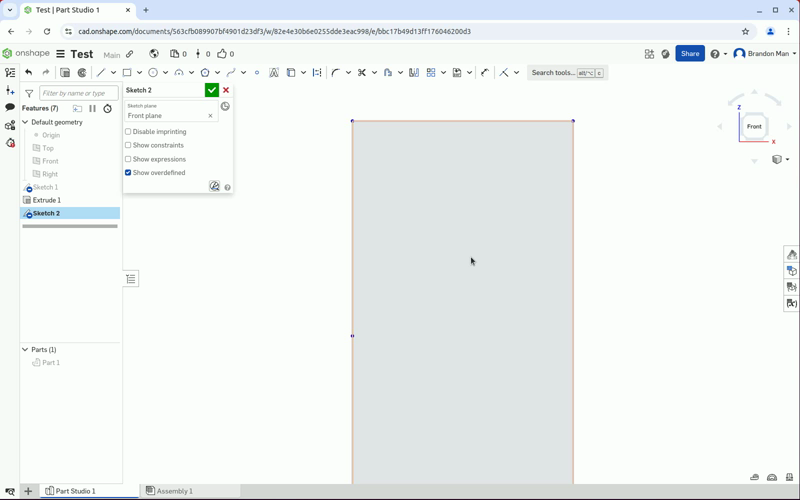
click(471, 256)
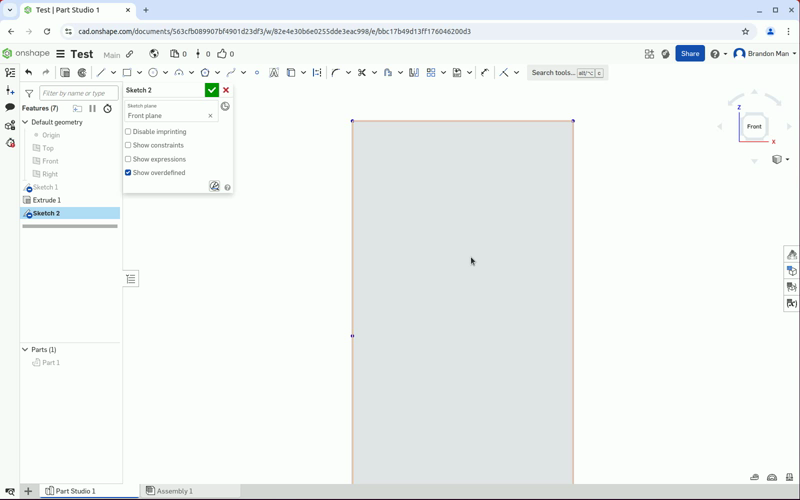
scroll(-6)
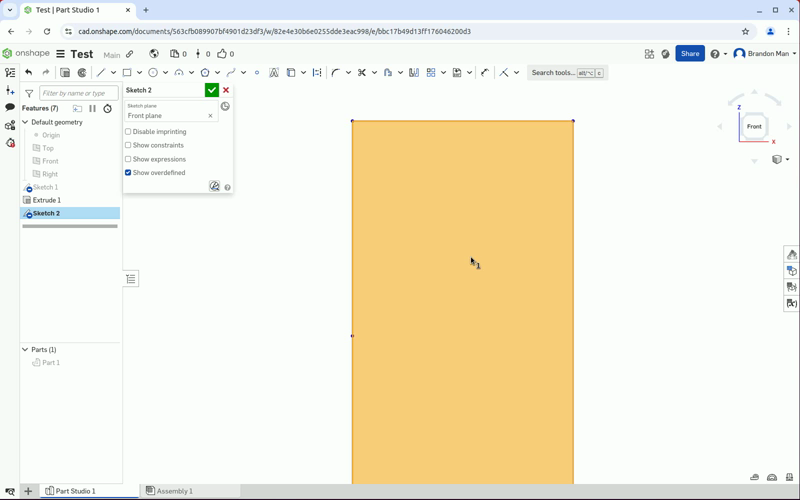
scroll(-6)
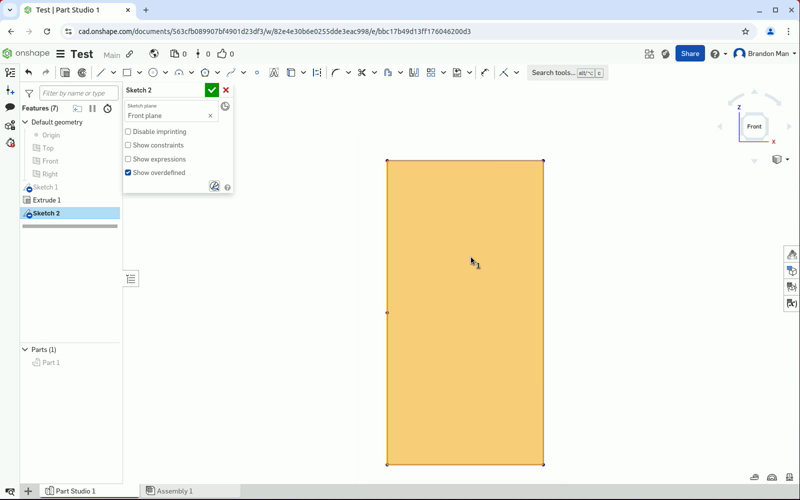
scroll(-6)
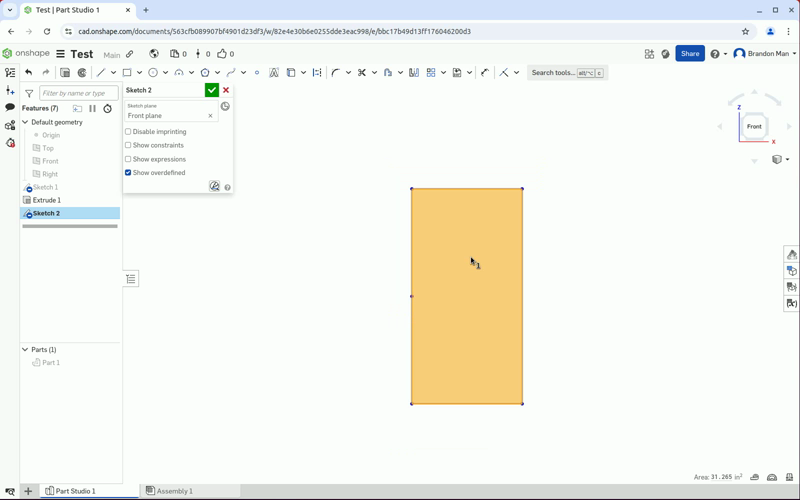
scroll(-6)
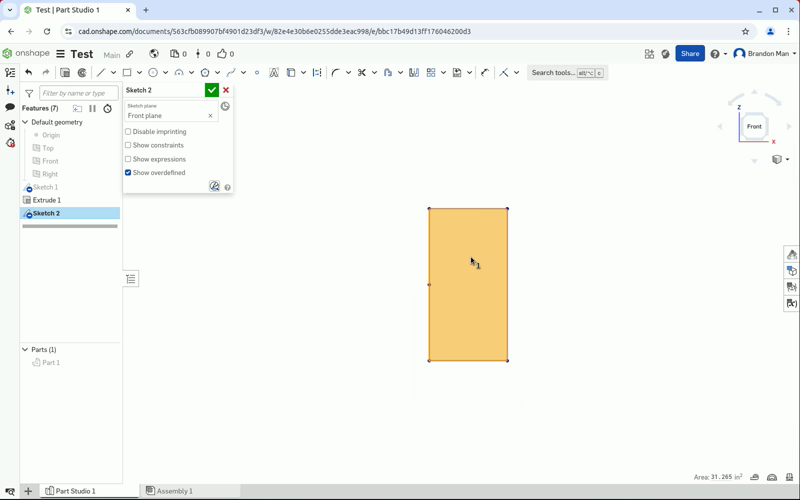
scroll(-6)
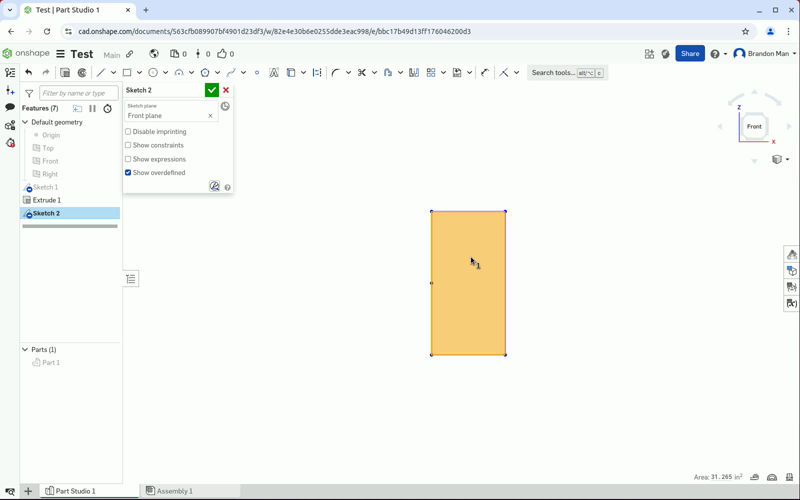
scroll(-6)
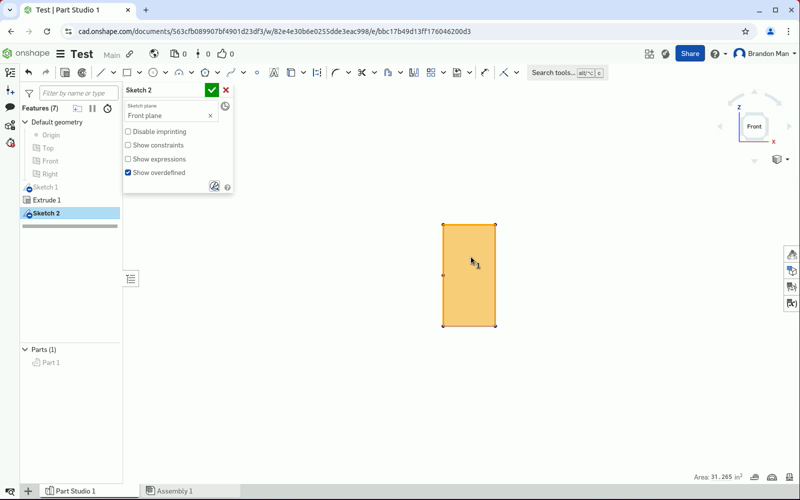
scroll(-6)
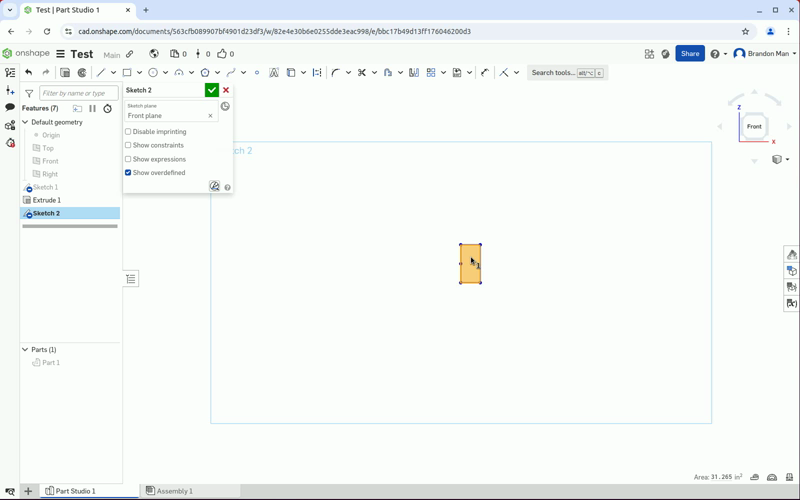
mouse_move(73, 352)
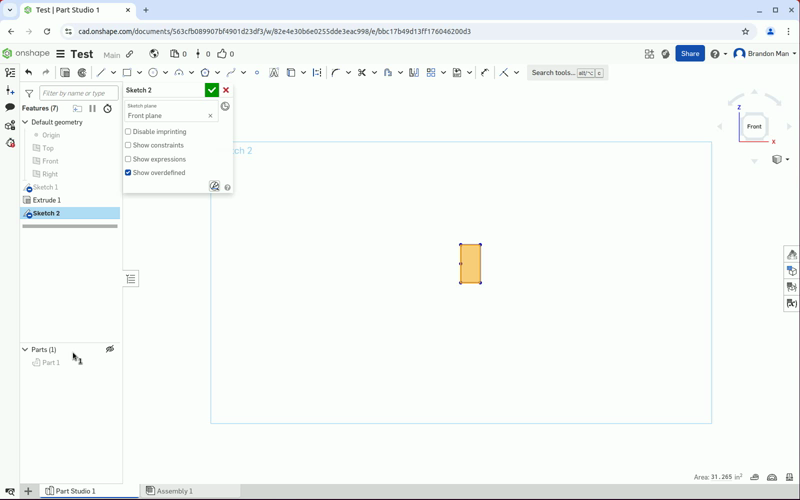
key(shift+y)
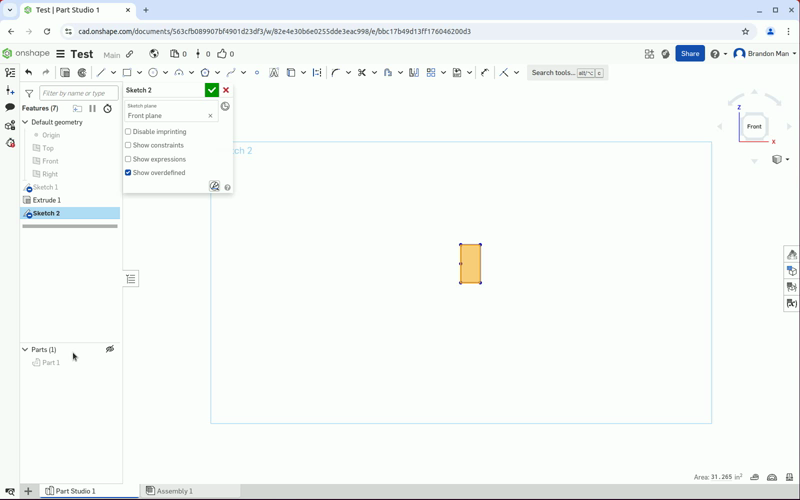
key(shift+e)
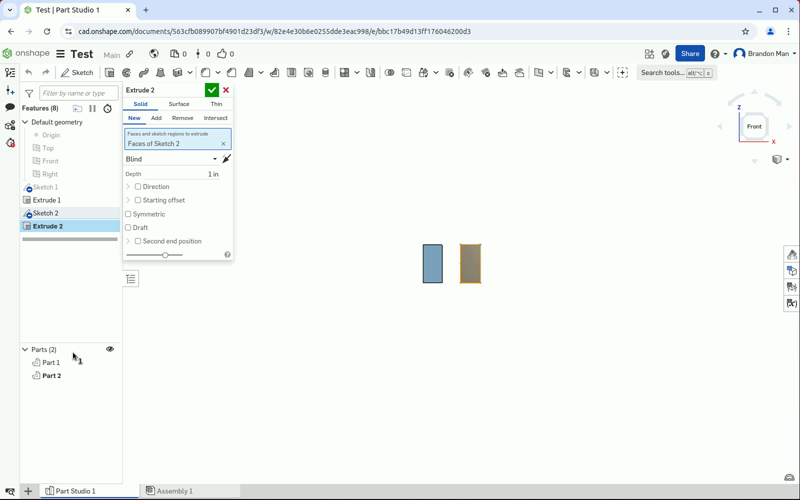
mouse_move(143, 106)
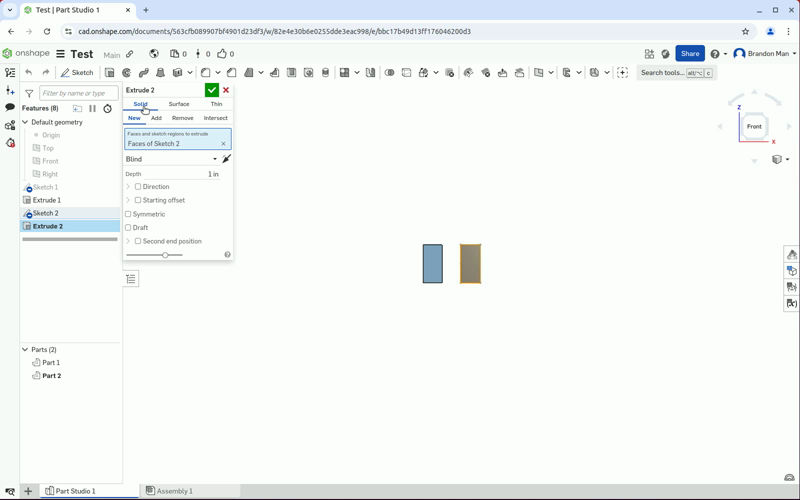
click(143, 106)
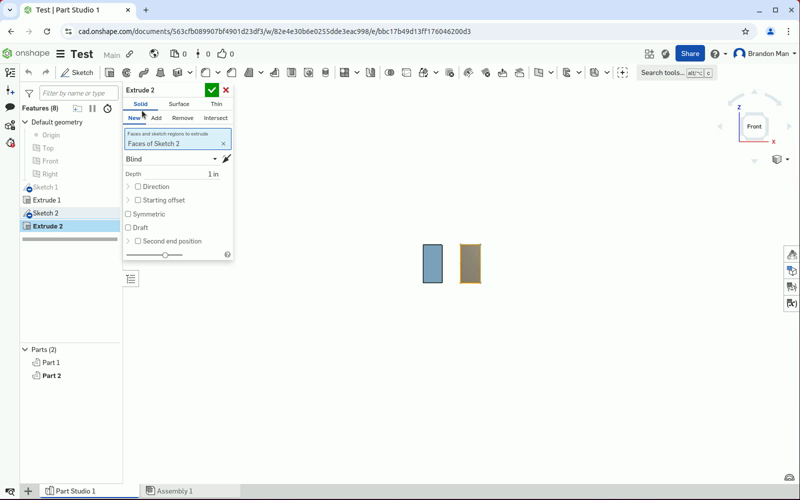
mouse_move(137, 120)
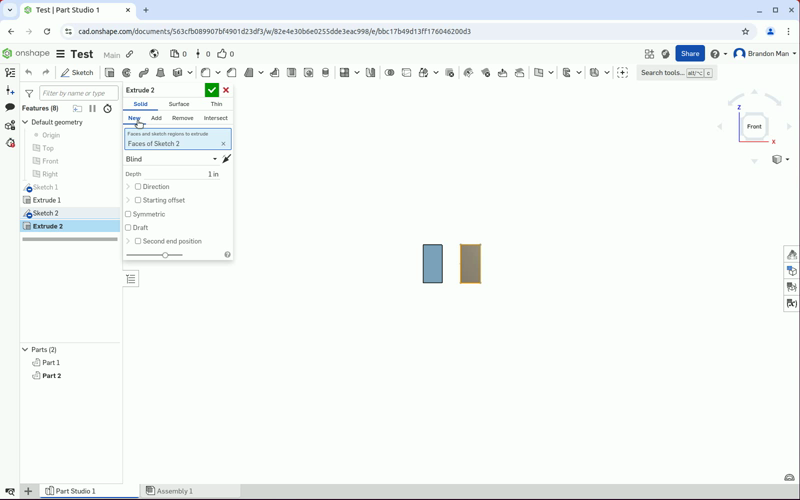
click(137, 120)
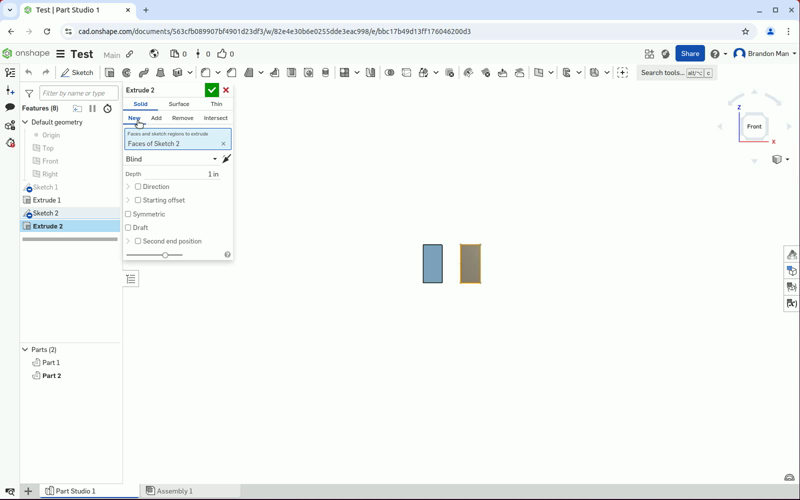
key(tab, 4)
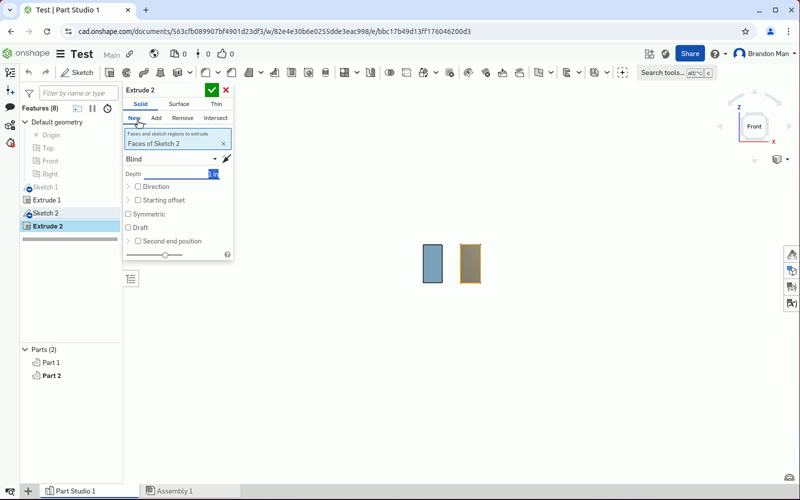
text(23.108)
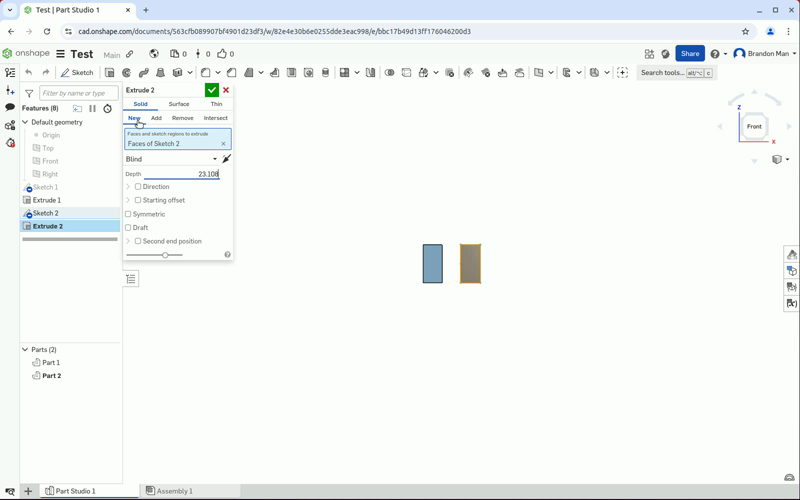
key(enter)
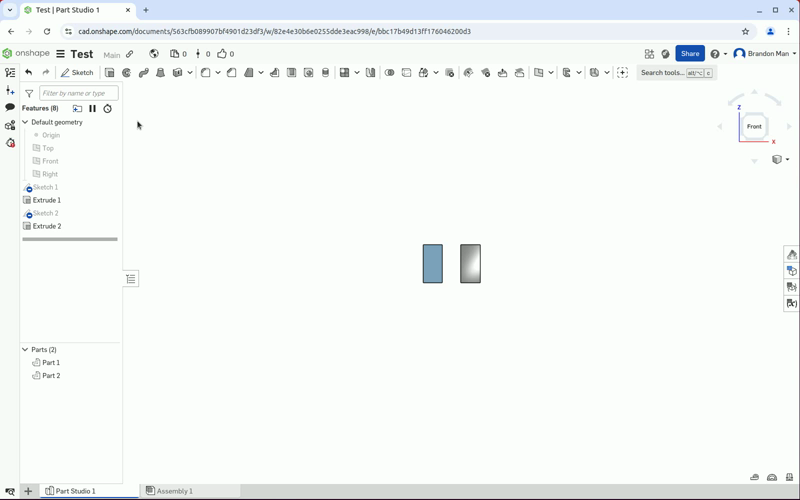
key(shift+h)
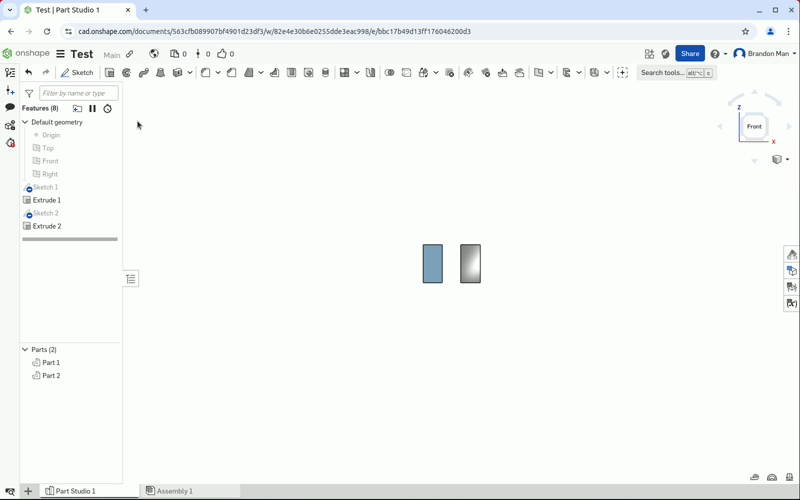
key(shift+h)
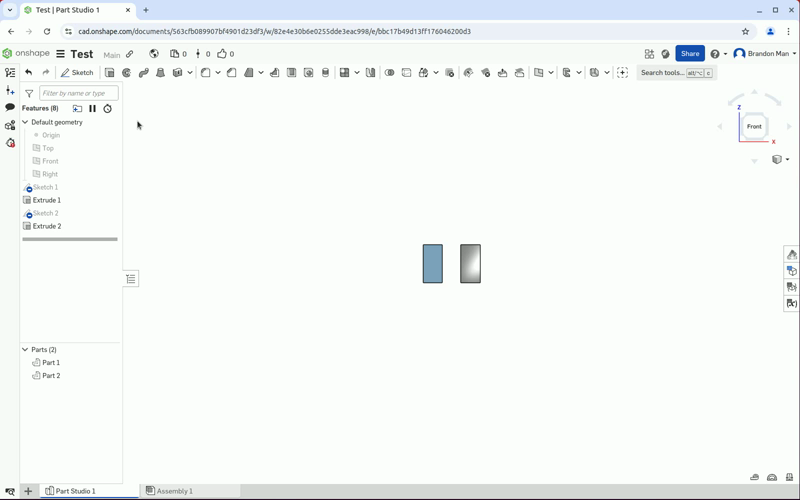
mouse_move(73, 189)
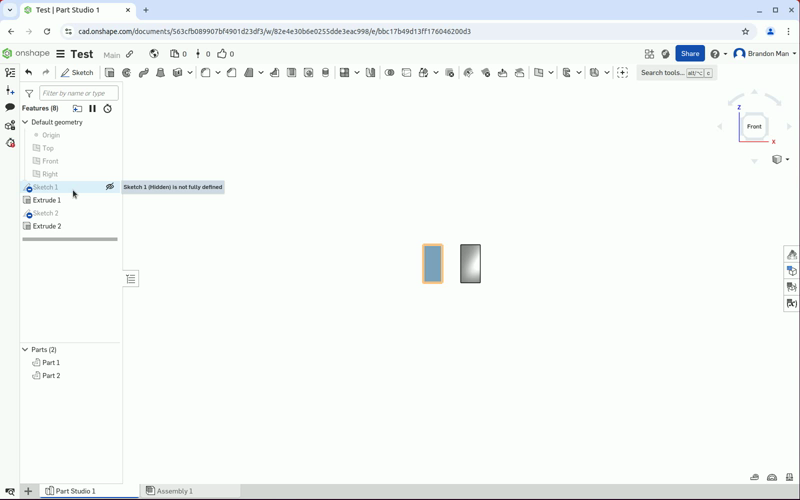
click(73, 189)
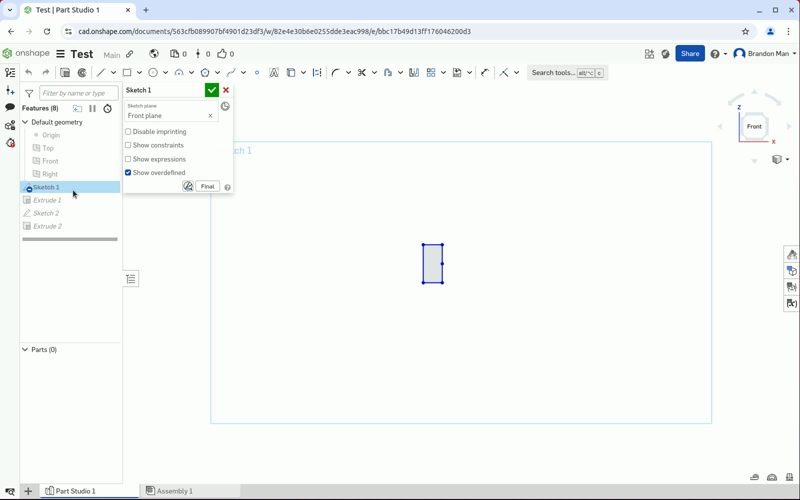
mouse_move(229, 92)
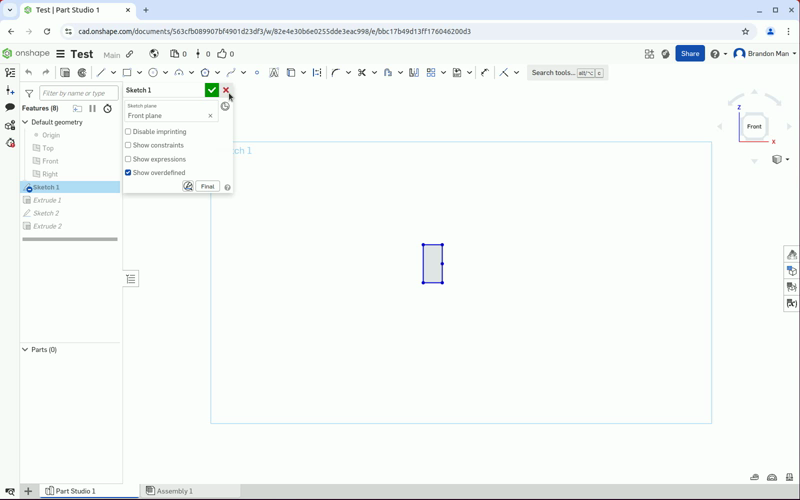
click(229, 92)
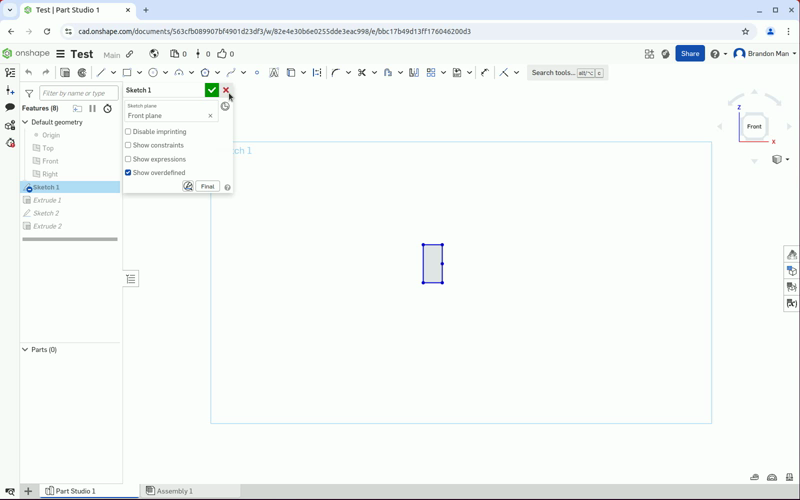
key(shift+s)
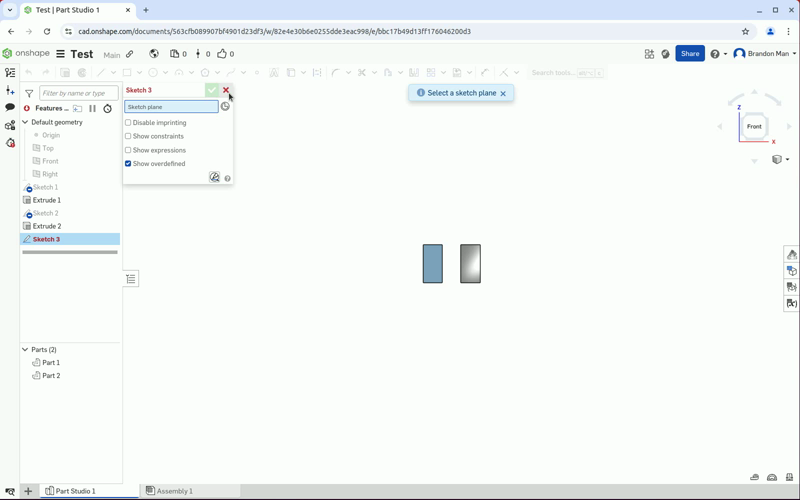
mouse_move(73, 163)
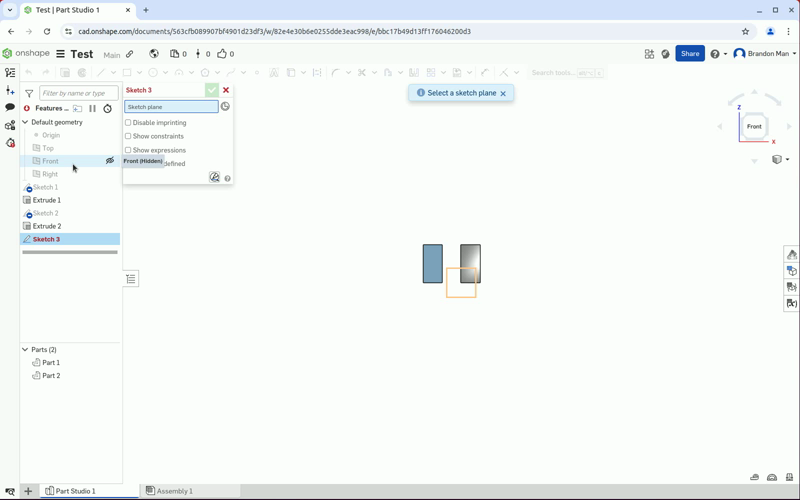
click(73, 163)
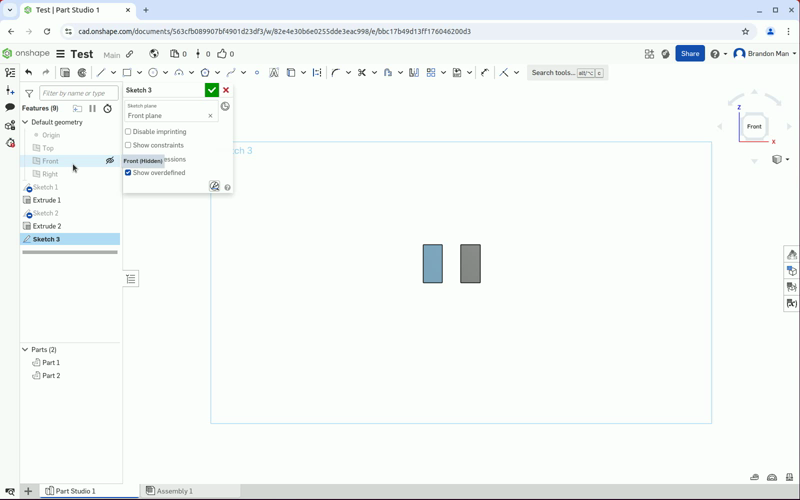
mouse_move(73, 352)
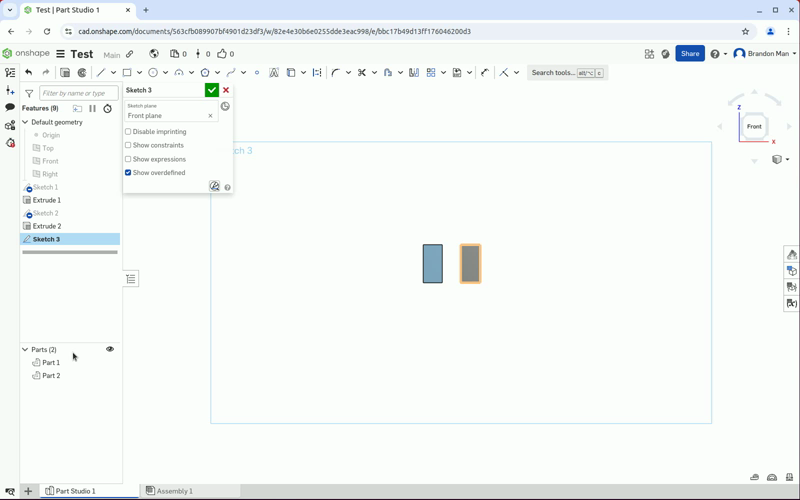
key(y)
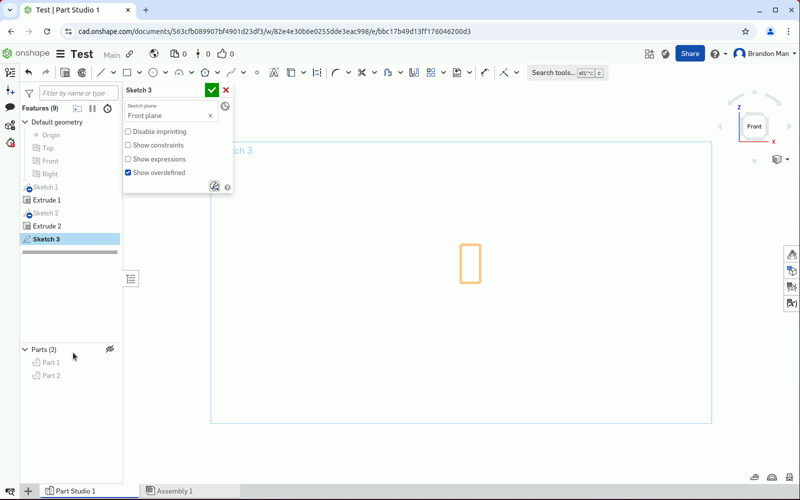
key(l)
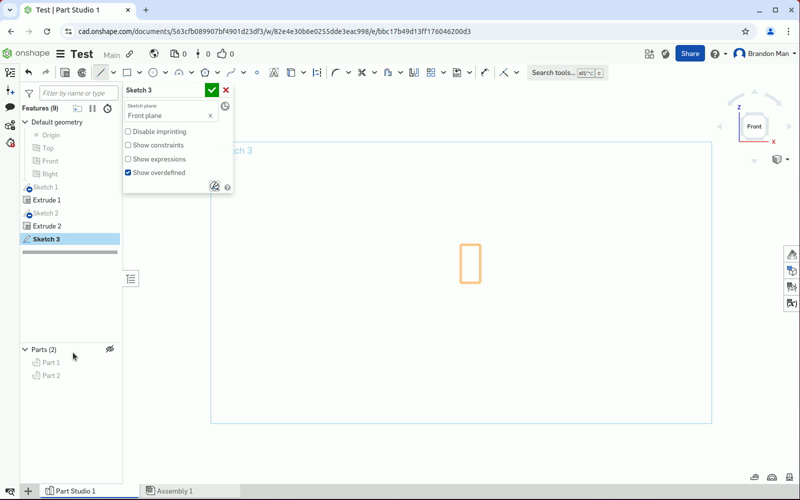
key_down(shift)
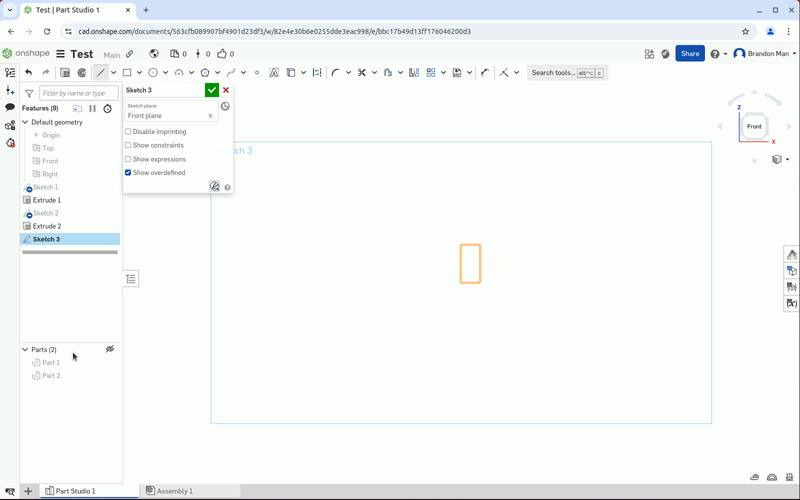
mouse_move(441, 282)
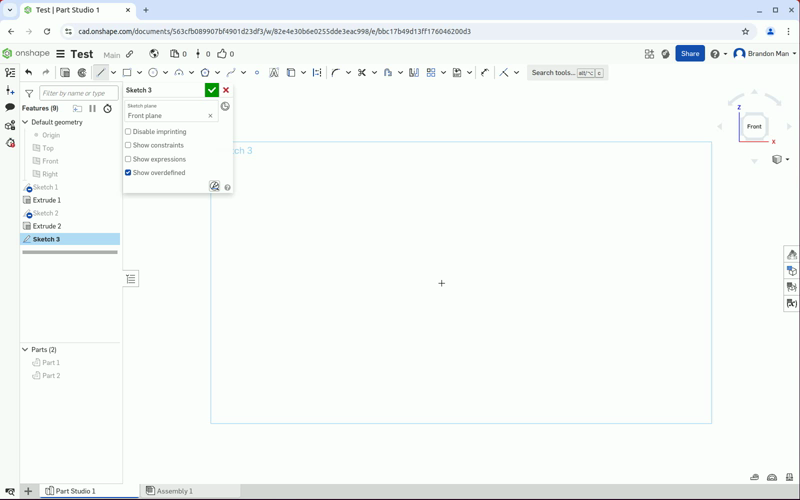
click(441, 282)
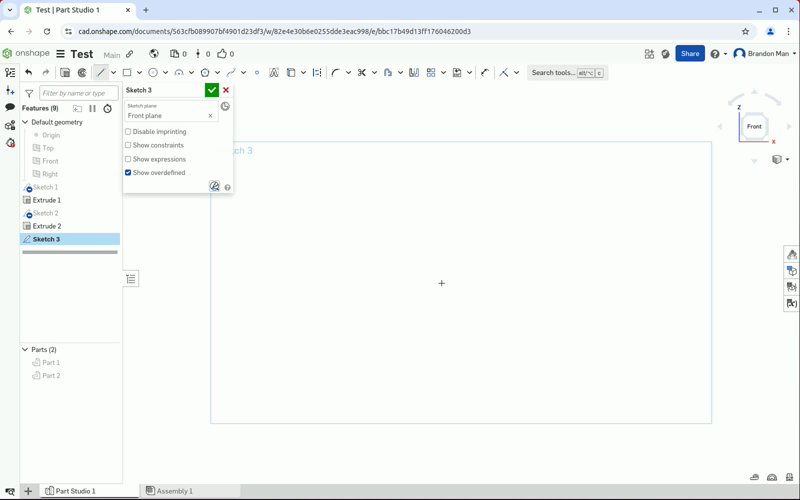
key_up(shift)
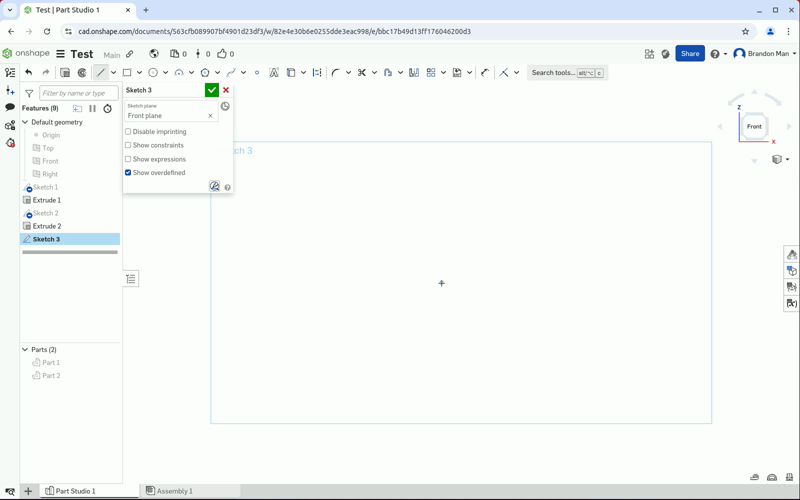
key_down(shift)
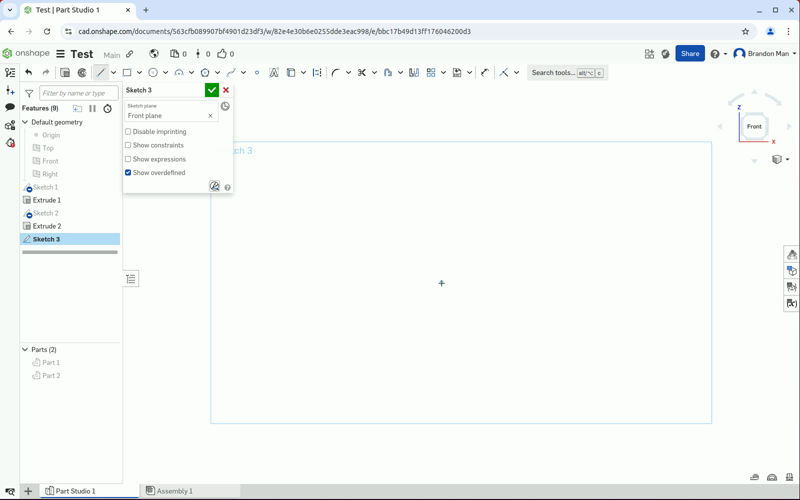
mouse_move(471, 282)
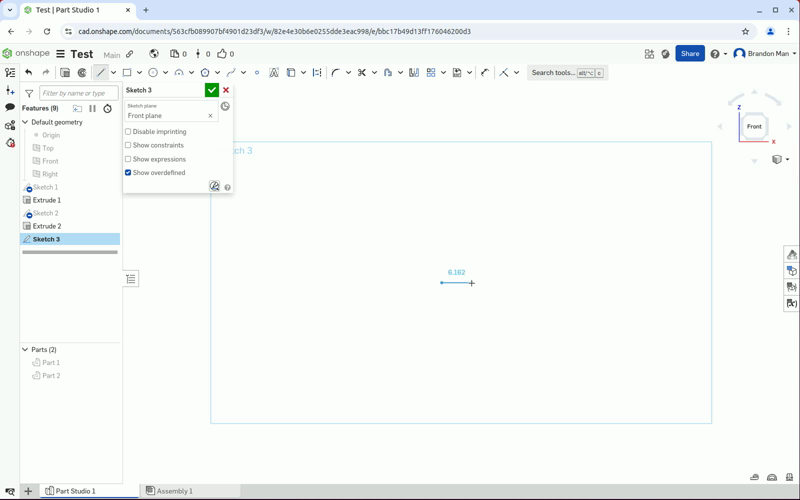
mouse_move(461, 282)
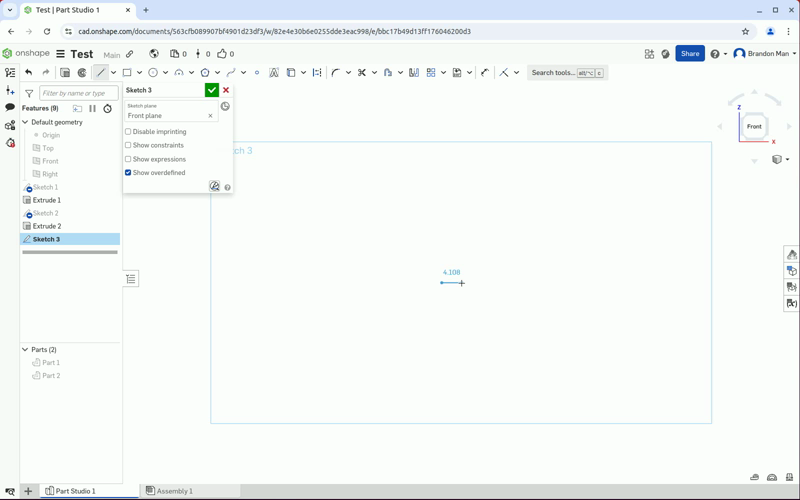
click(461, 282)
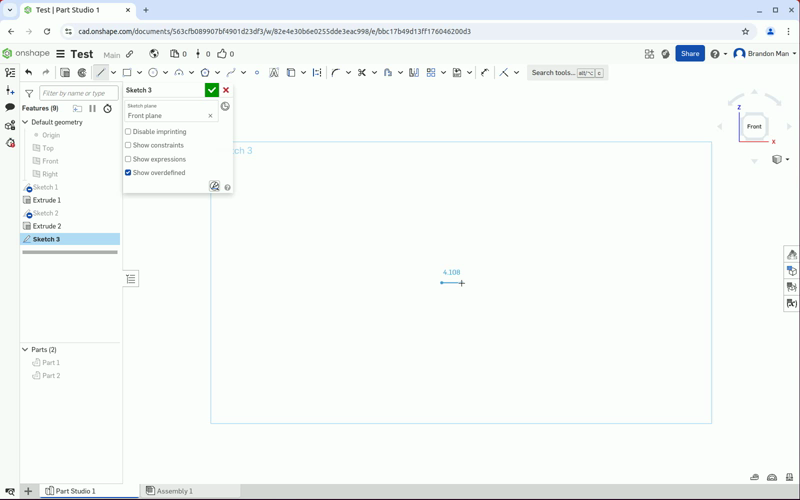
key_up(shift)
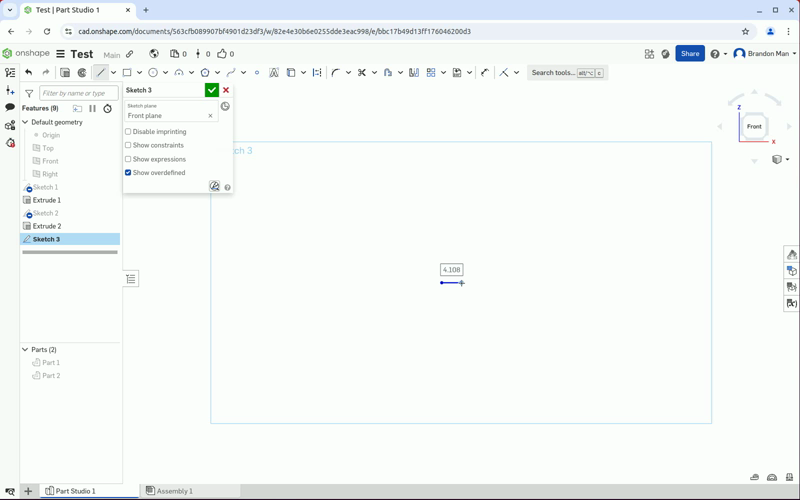
key_down(shift)
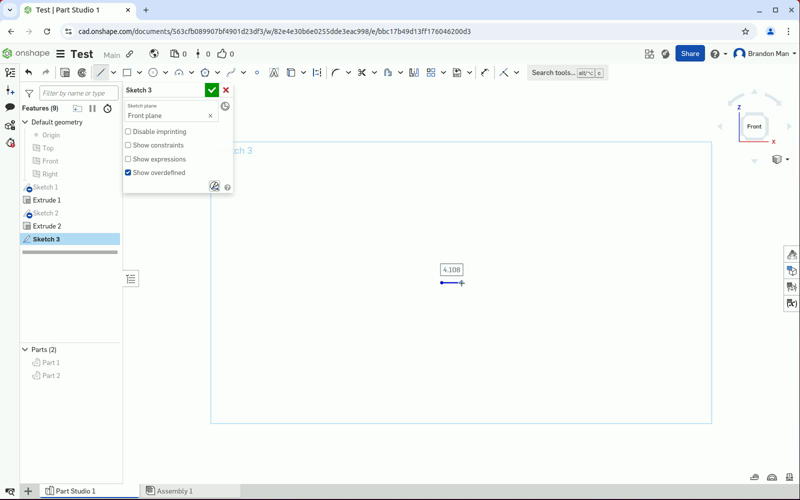
mouse_move(491, 282)
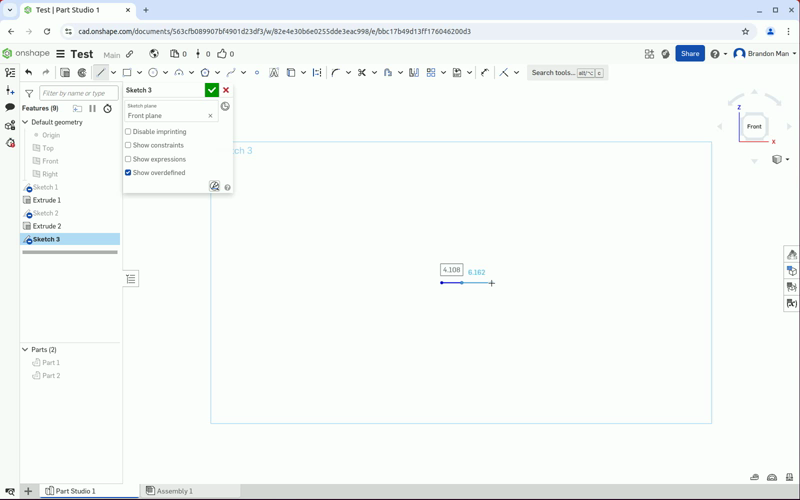
mouse_move(461, 263)
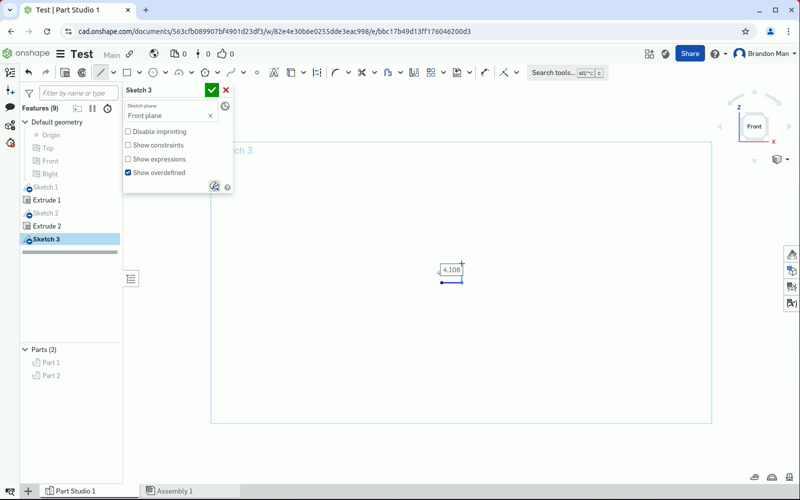
click(461, 263)
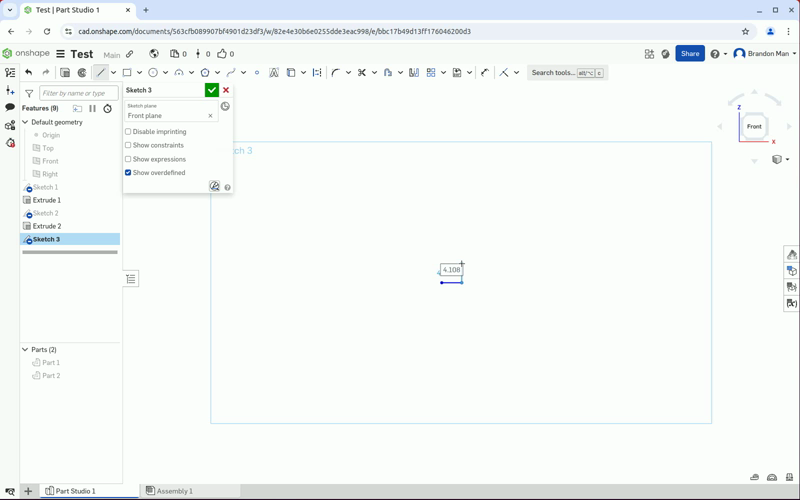
key_up(shift)
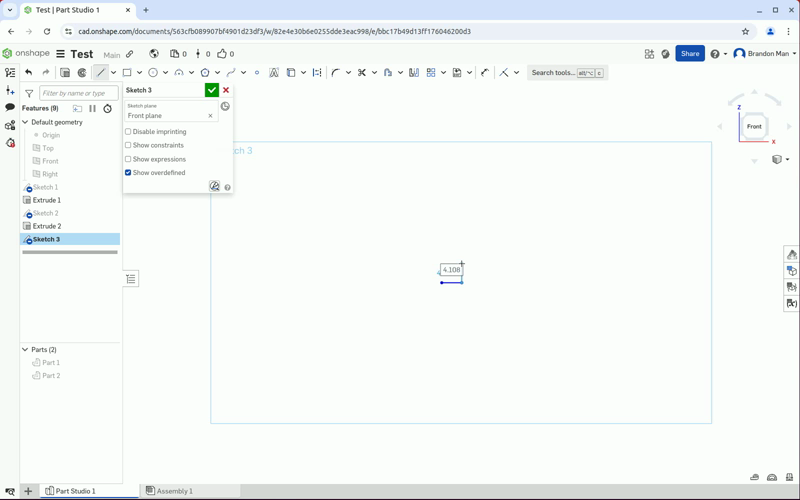
key_down(shift)
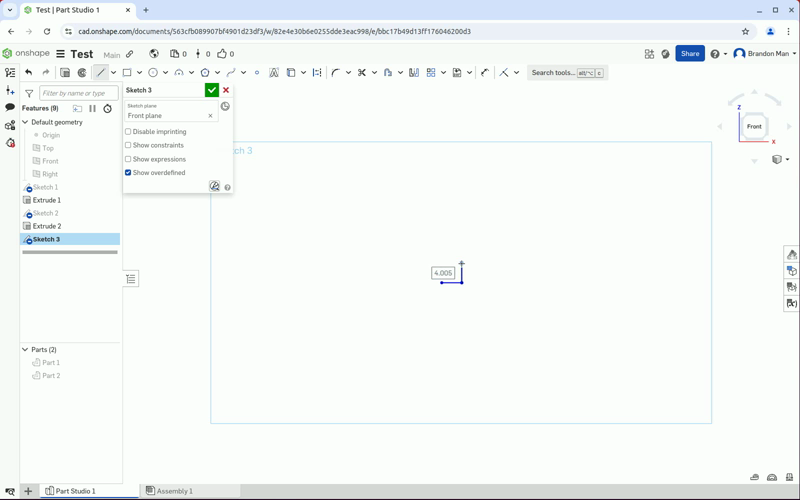
mouse_move(491, 263)
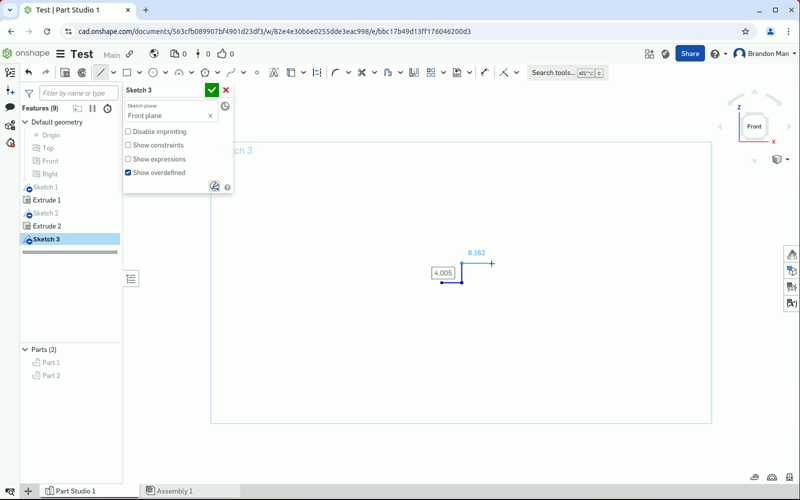
mouse_move(441, 263)
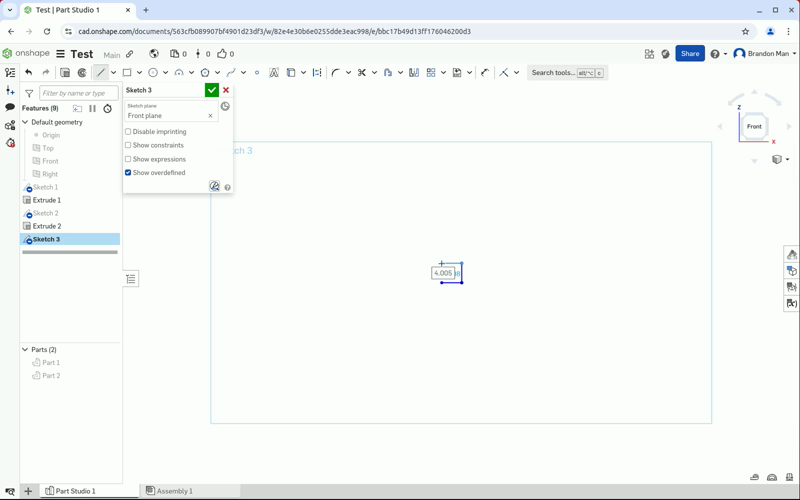
click(441, 263)
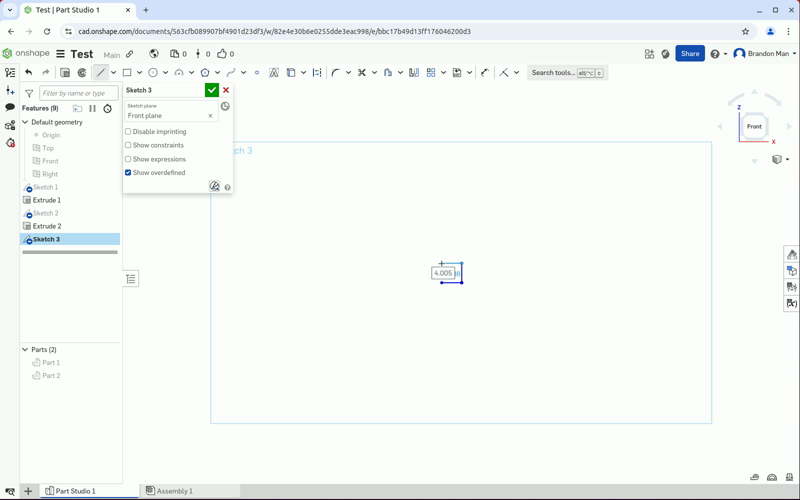
key_up(shift)
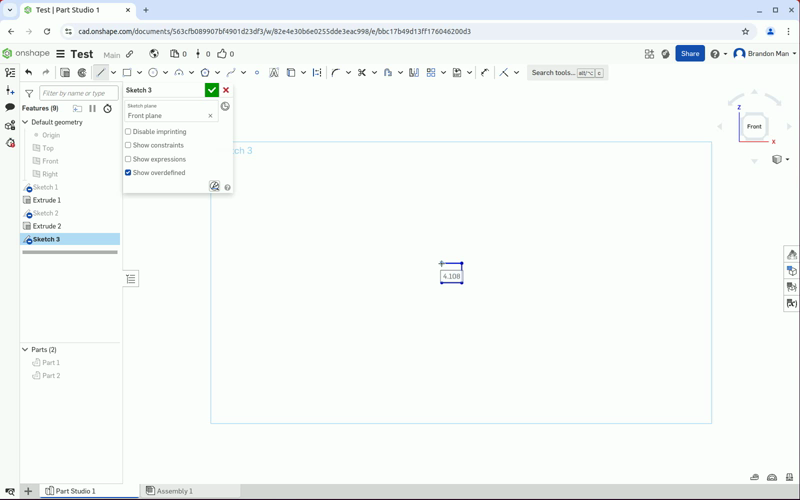
mouse_move(471, 263)
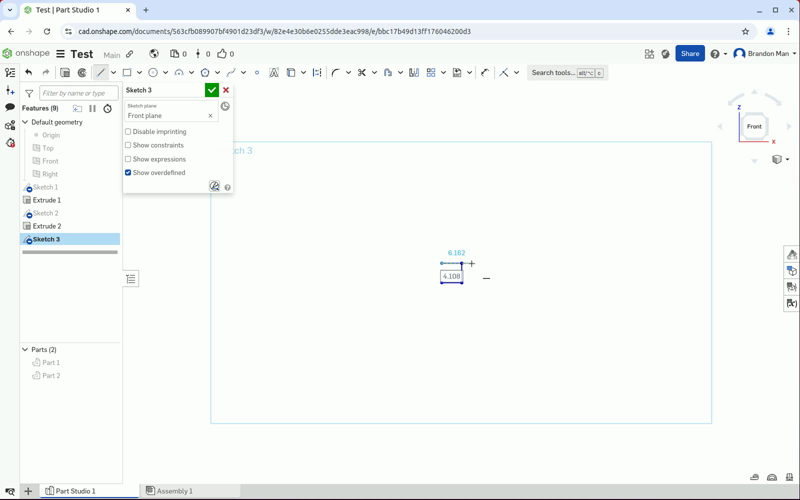
key_down(shift)
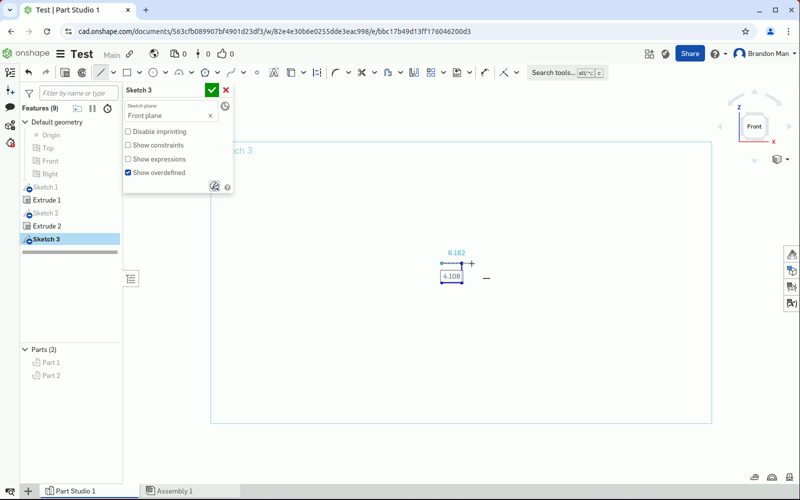
mouse_move(441, 282)
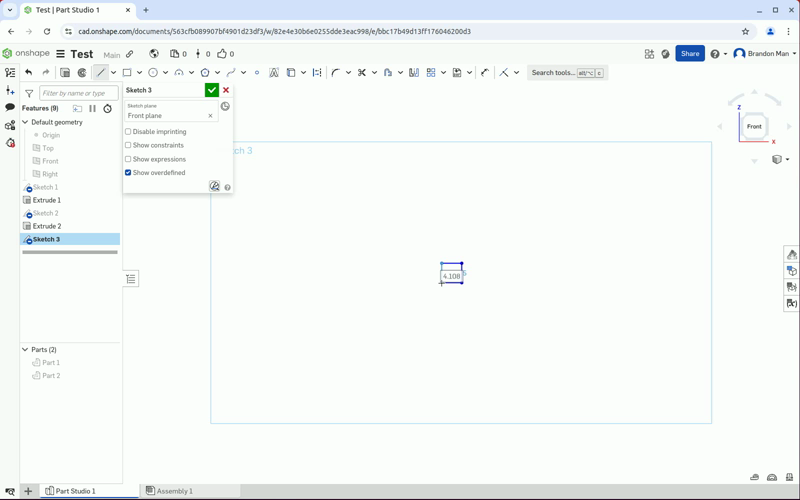
key_up(shift)
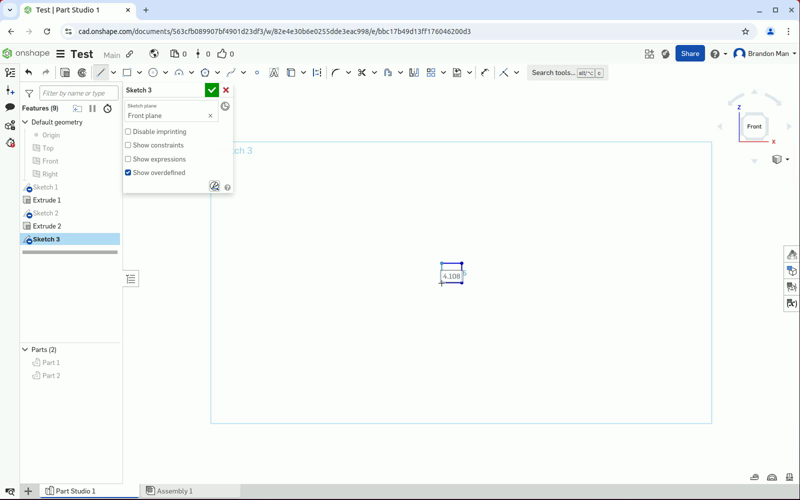
click(441, 282)
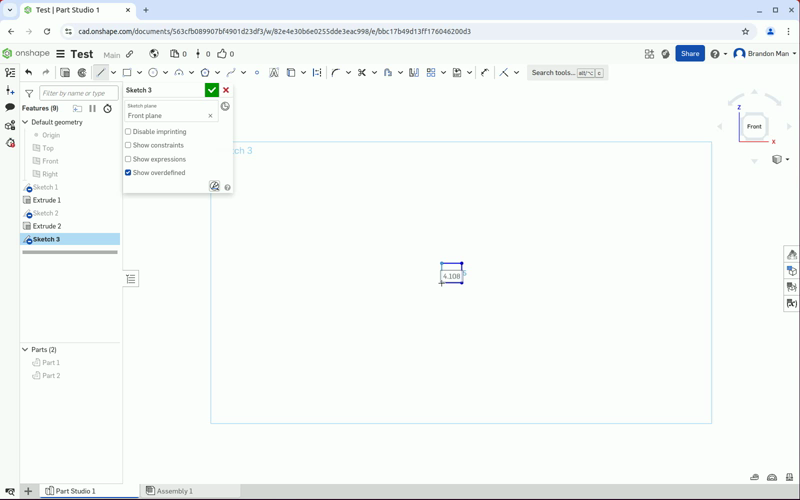
key(esc)
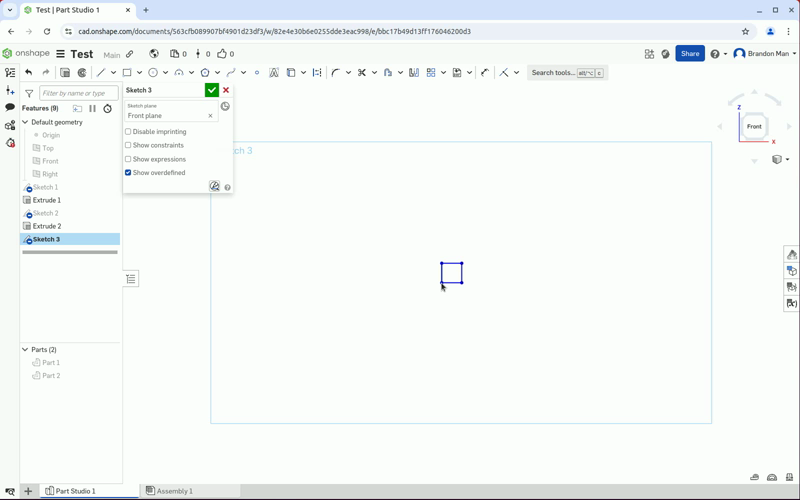
mouse_move(458, 265)
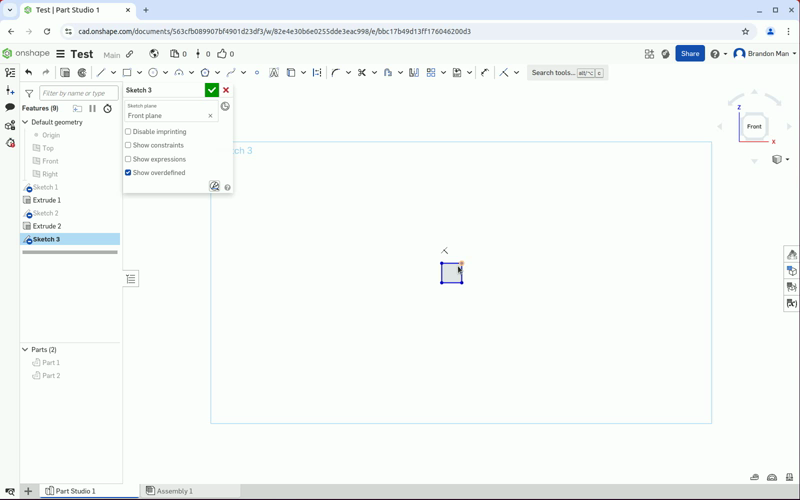
scroll(6)
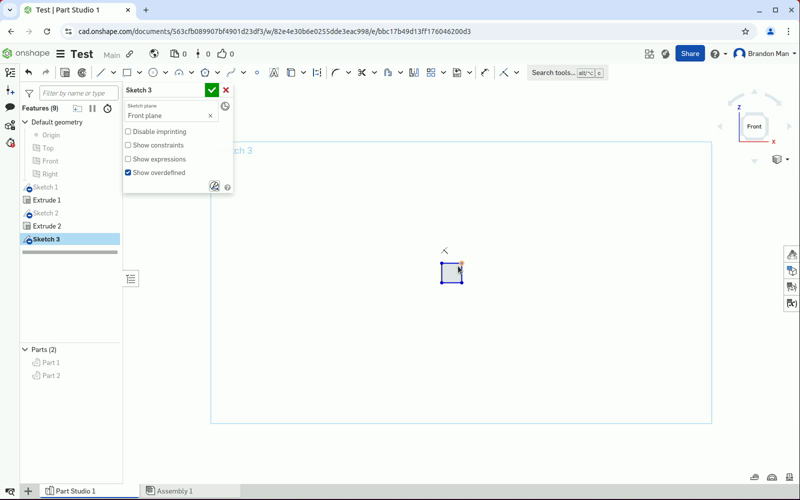
scroll(6)
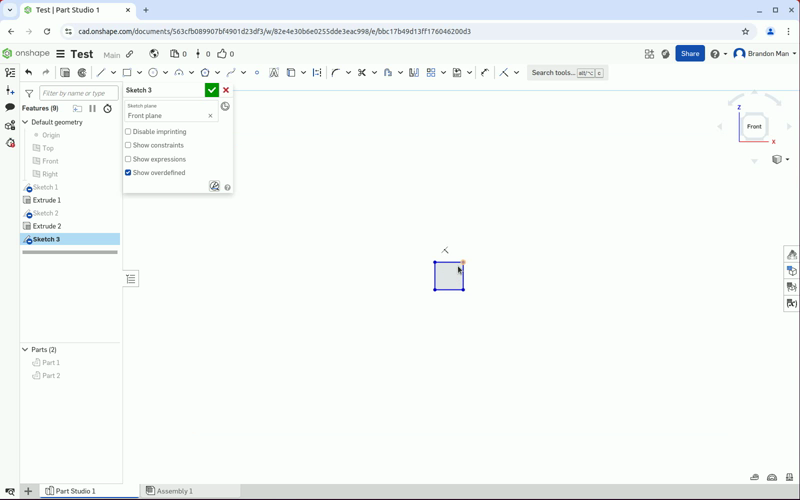
scroll(6)
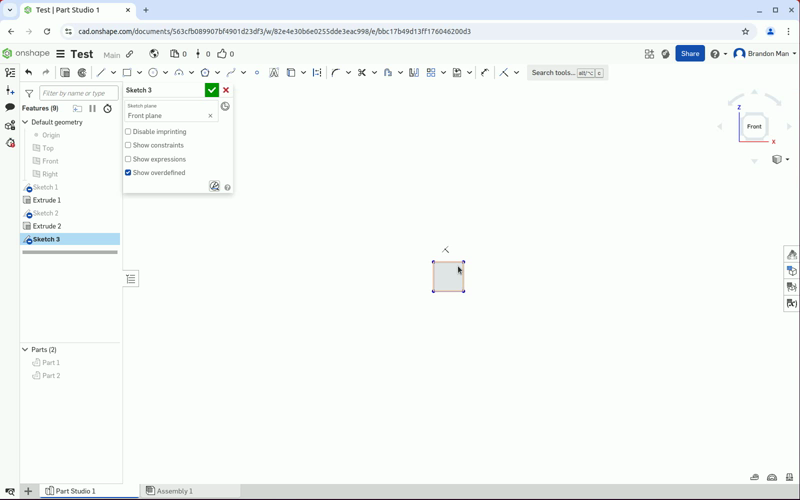
scroll(6)
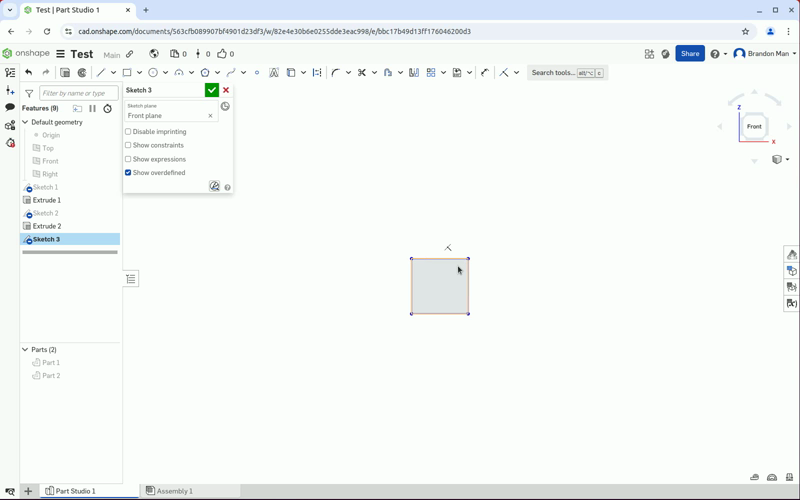
scroll(6)
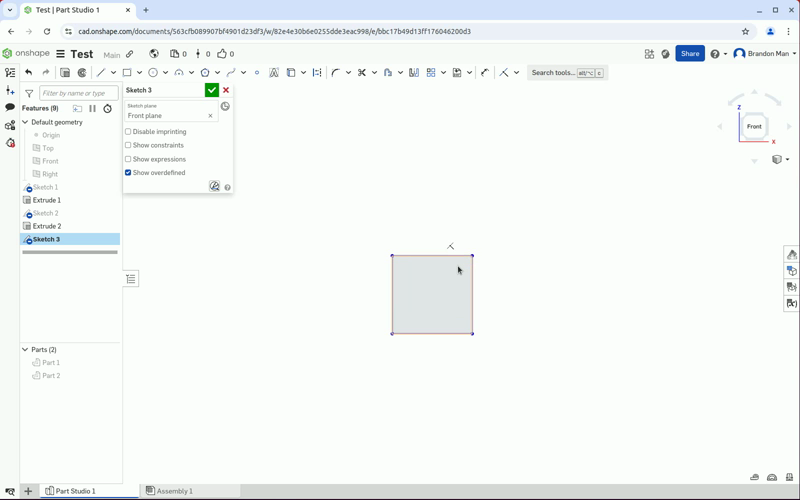
scroll(6)
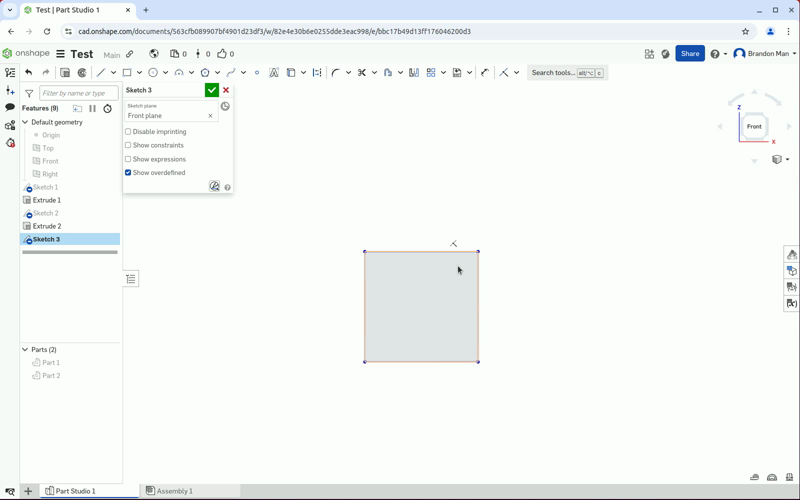
scroll(6)
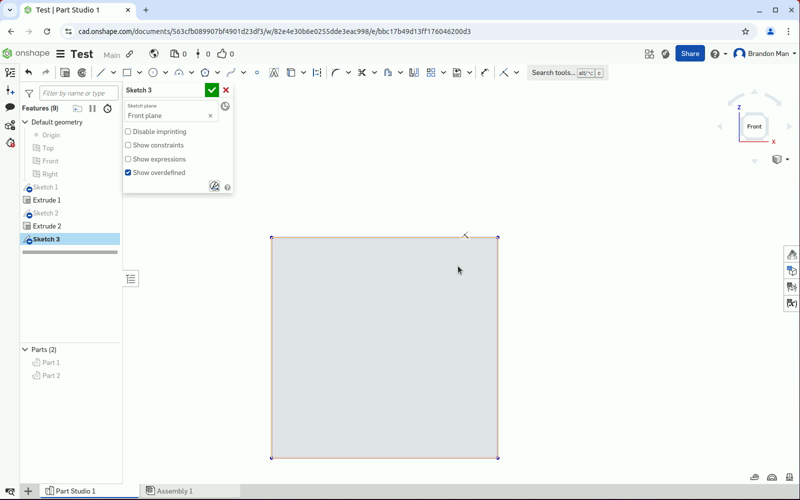
click(458, 265)
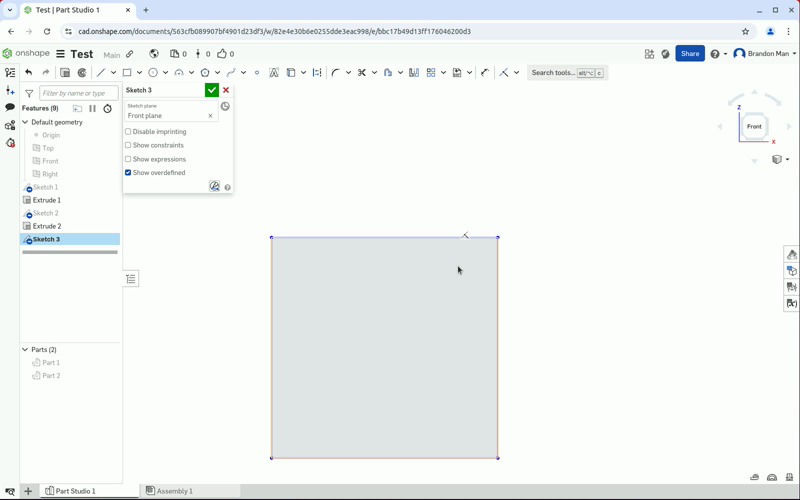
scroll(-6)
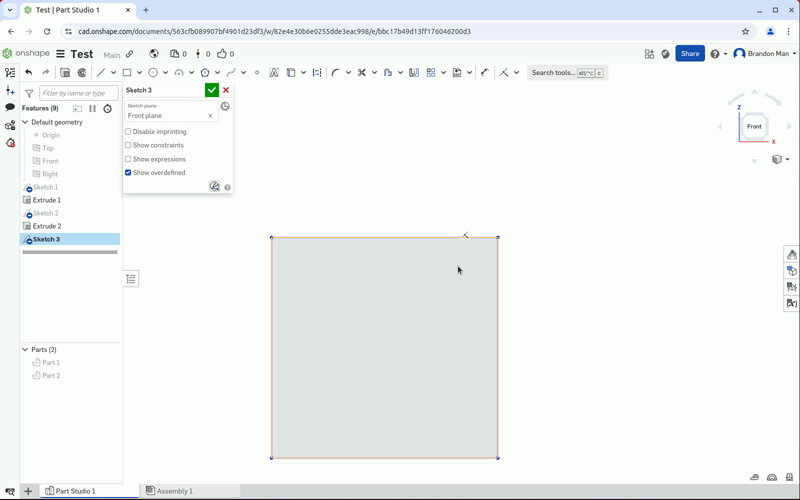
scroll(-6)
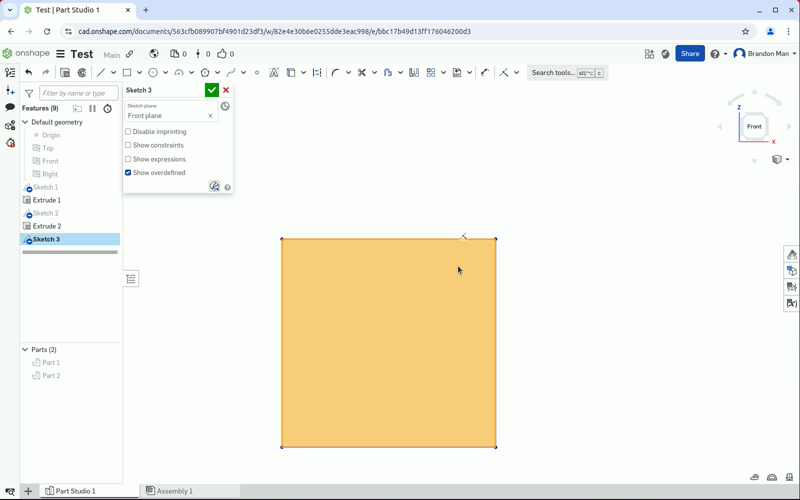
scroll(-6)
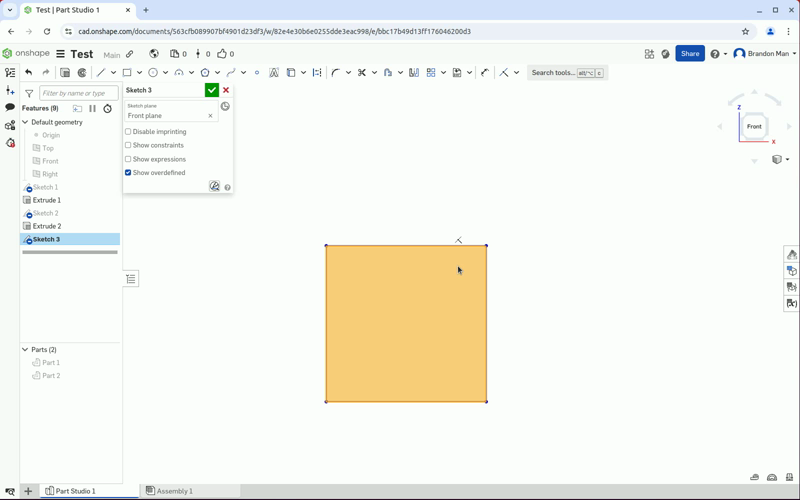
scroll(-6)
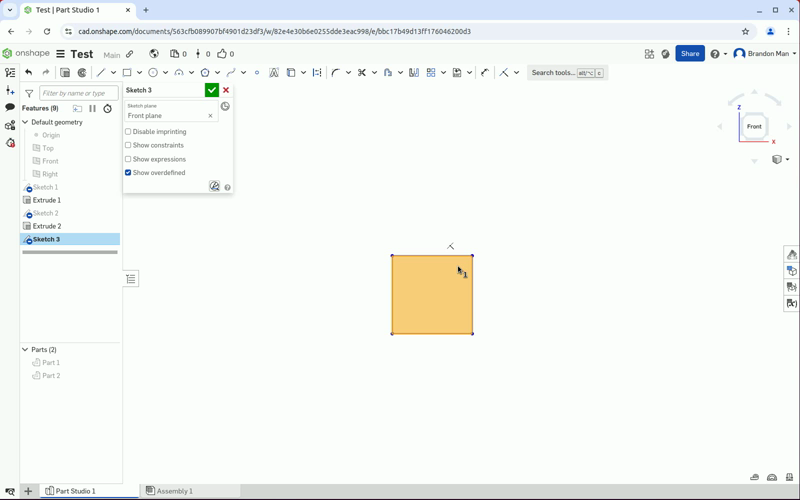
scroll(-6)
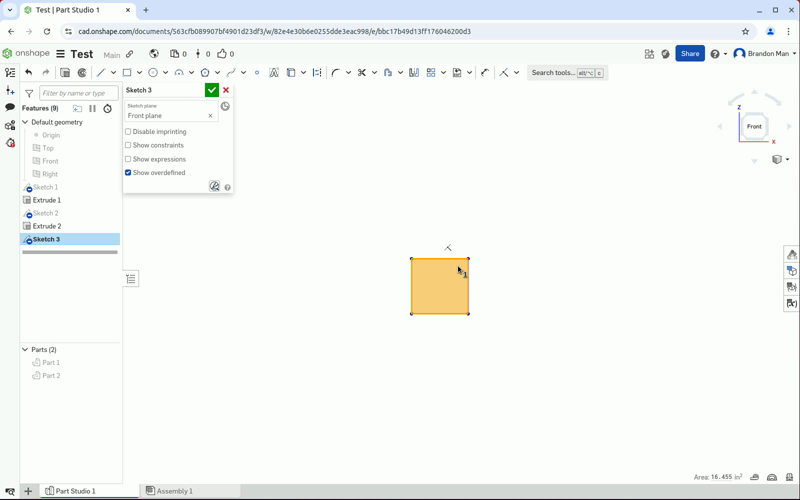
scroll(-6)
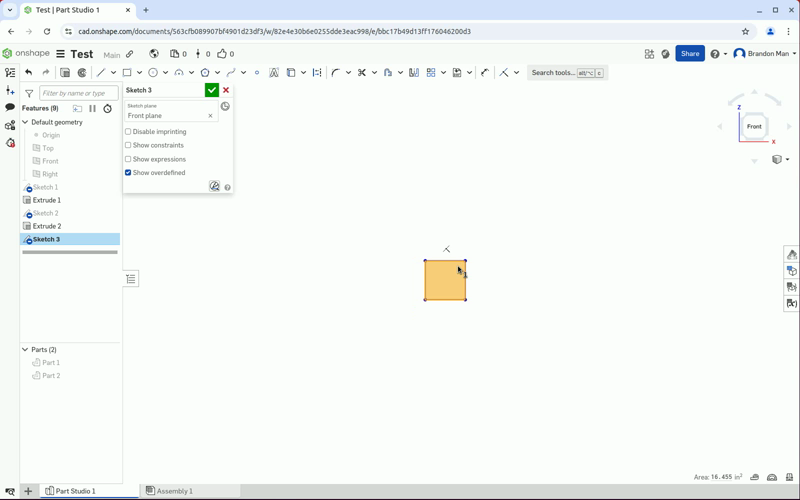
scroll(-6)
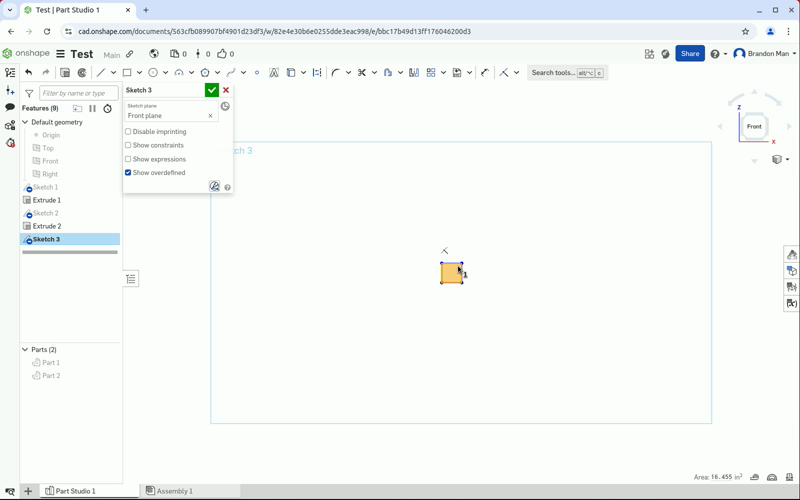
mouse_move(73, 352)
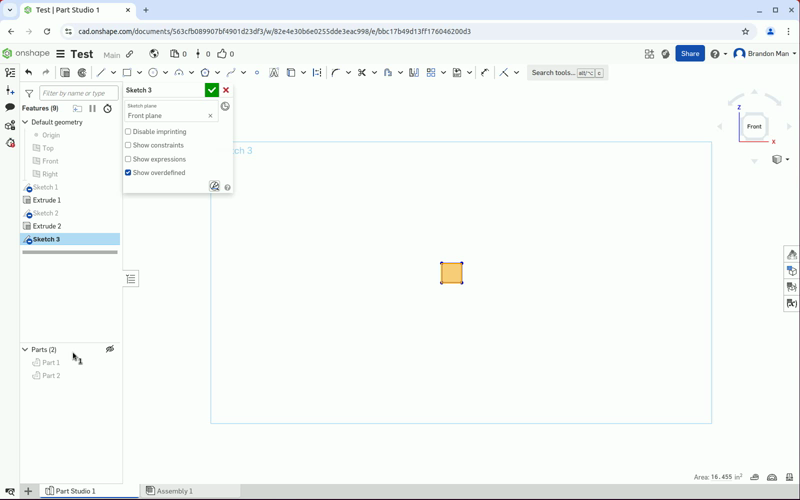
key(shift+y)
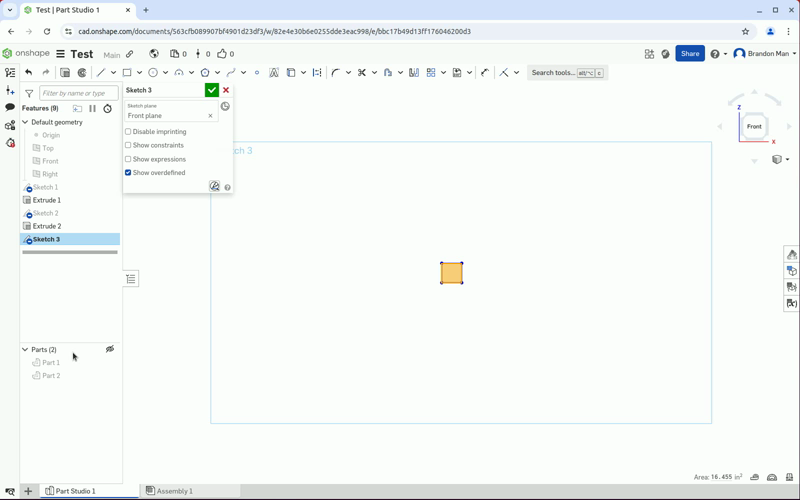
key(shift+e)
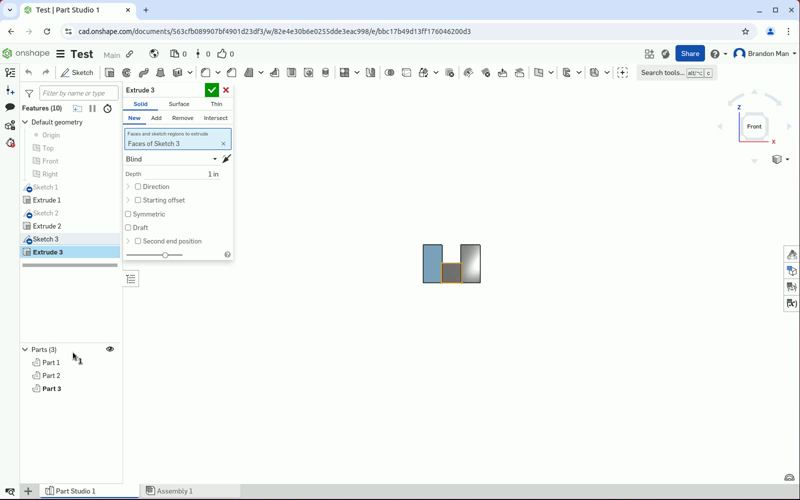
mouse_move(143, 106)
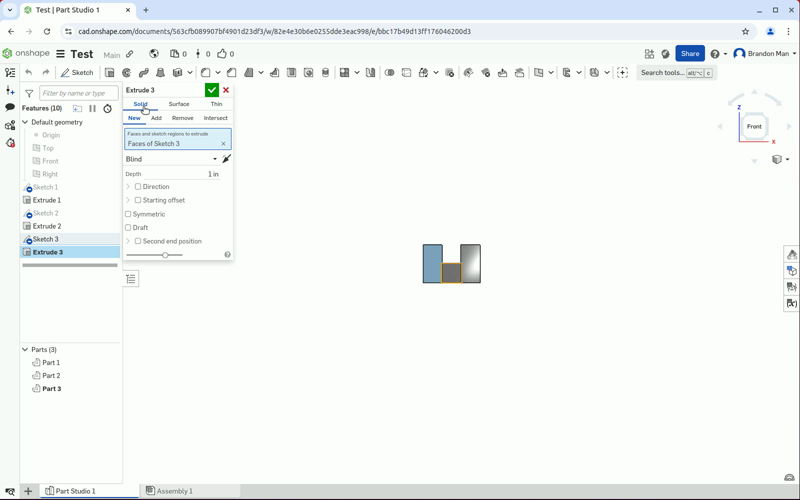
click(143, 106)
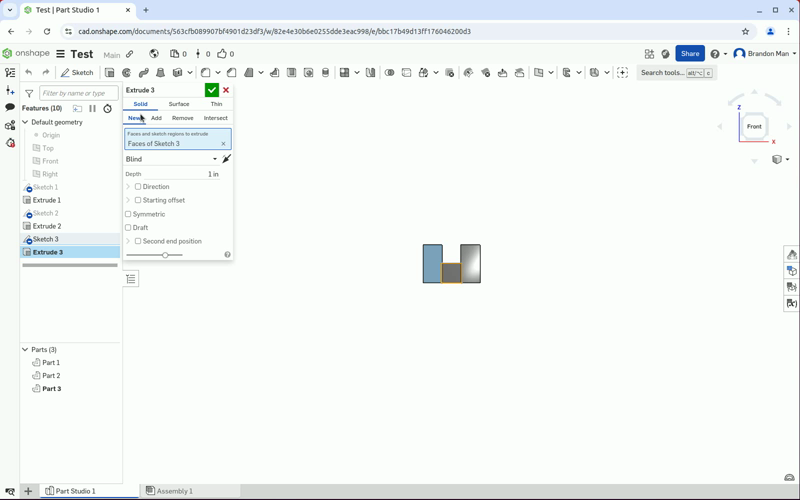
mouse_move(137, 120)
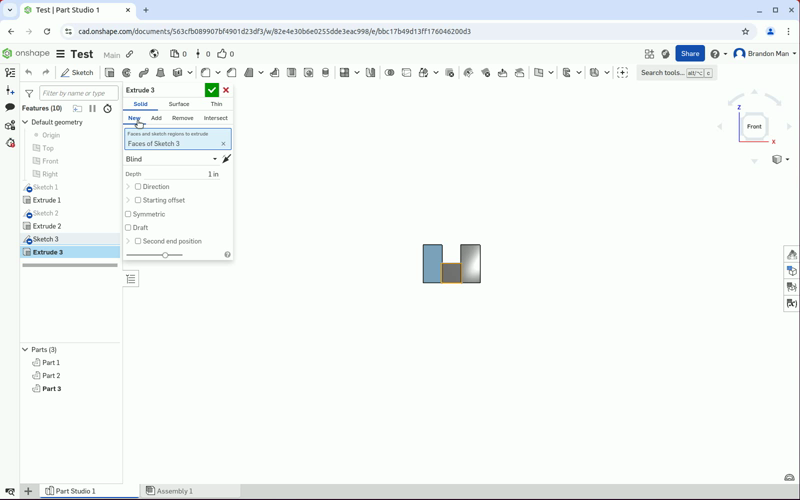
click(137, 120)
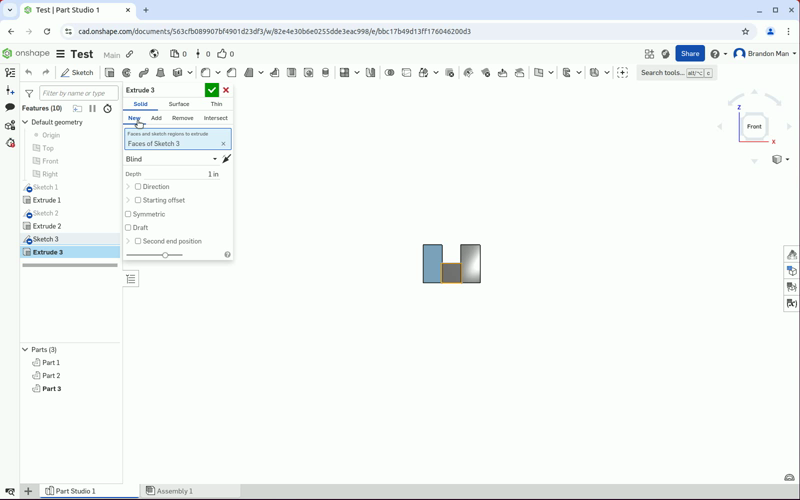
key(tab, 4)
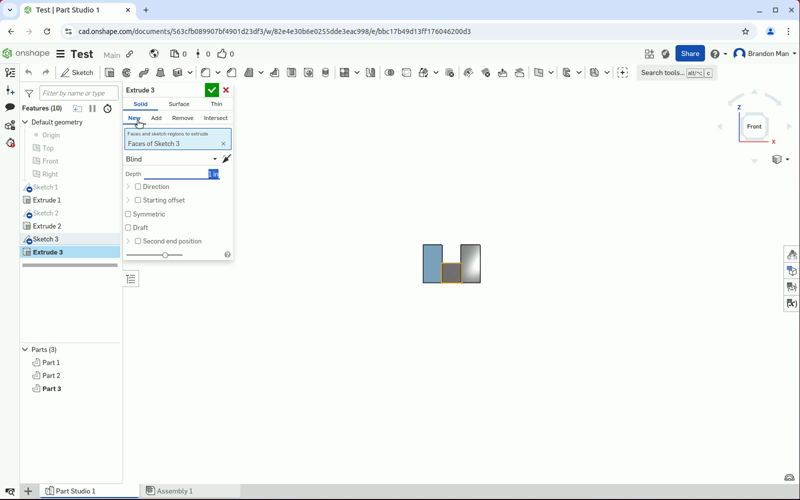
text(23.108)
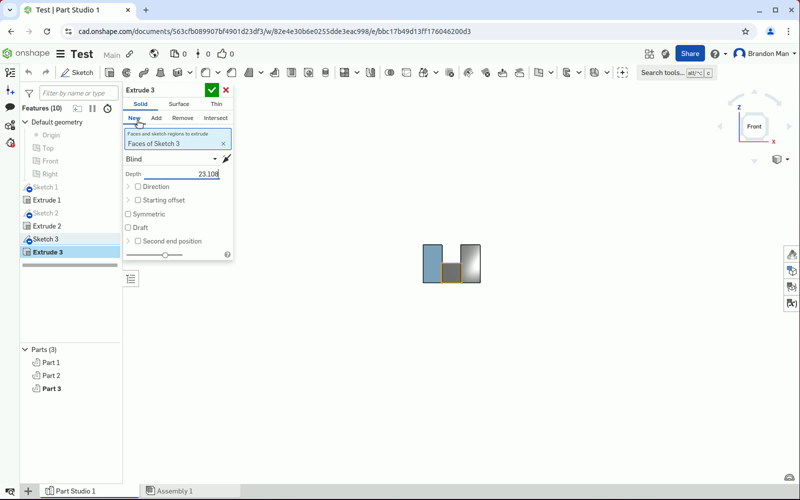
key(enter)
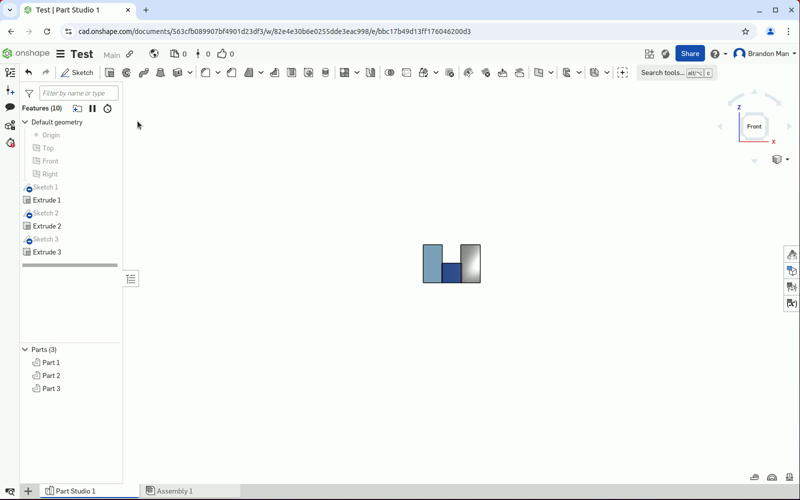
key(shift+h)
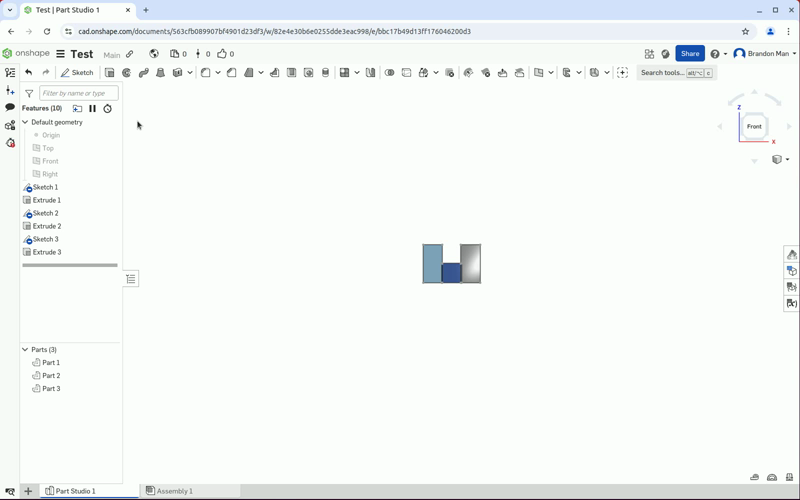
key(shift+h)
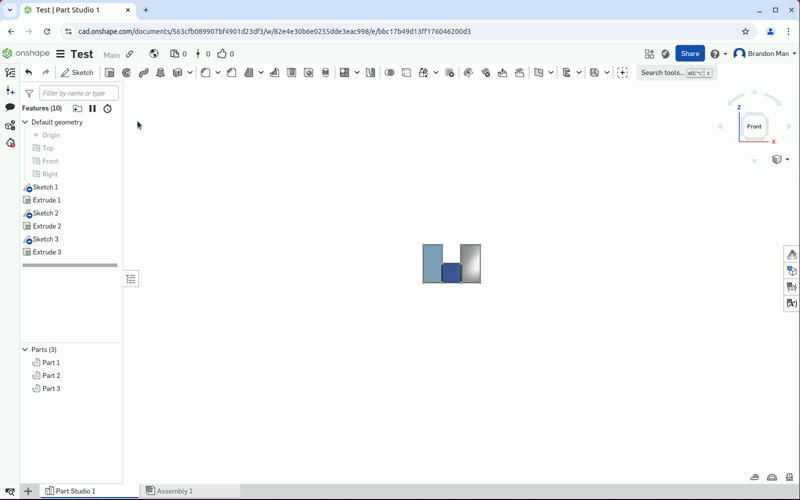
key(shift+7)
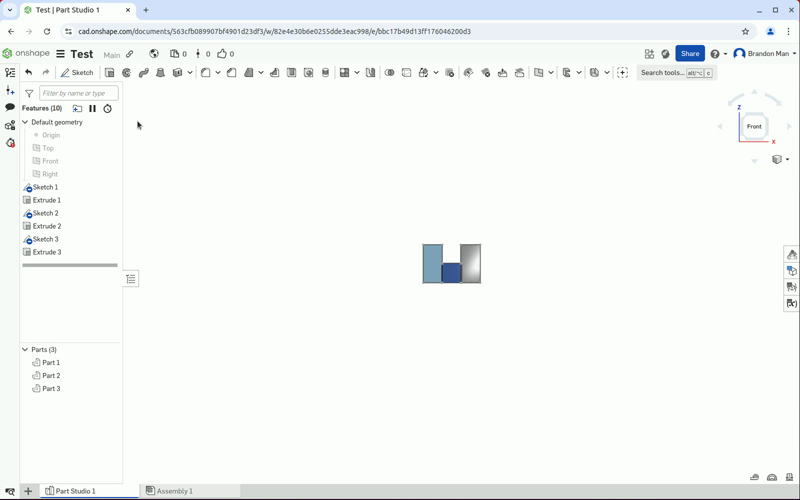
key(left, 2)
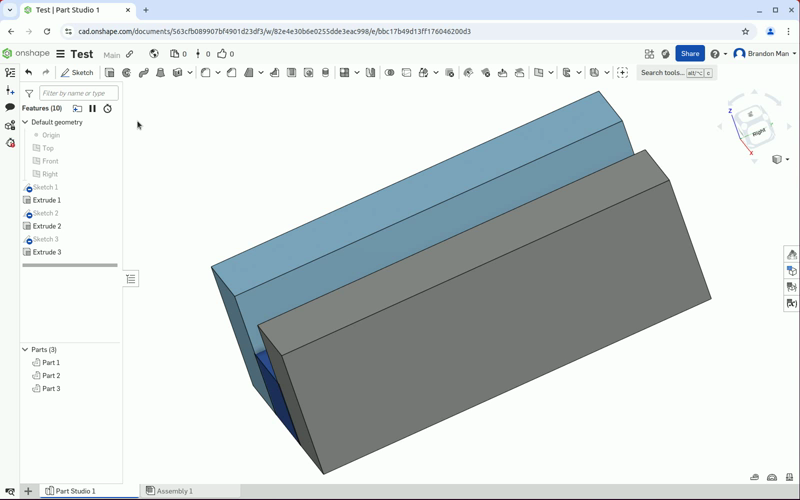
key(down, 2)
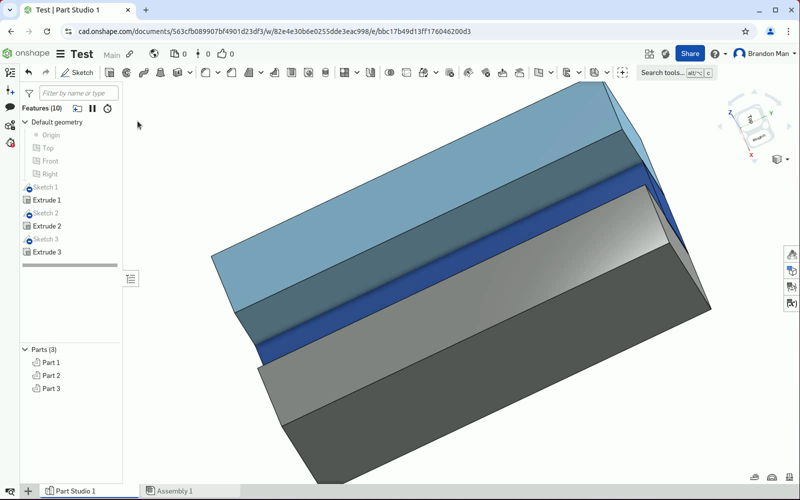
key(up, 2)
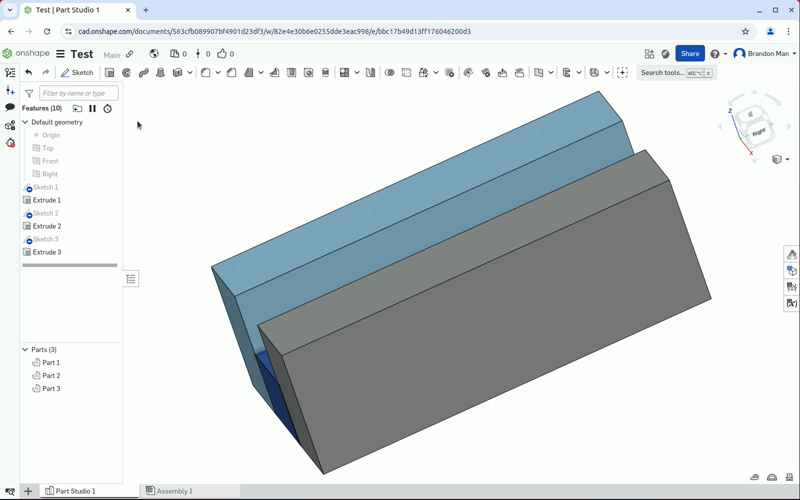
key(right, 2)
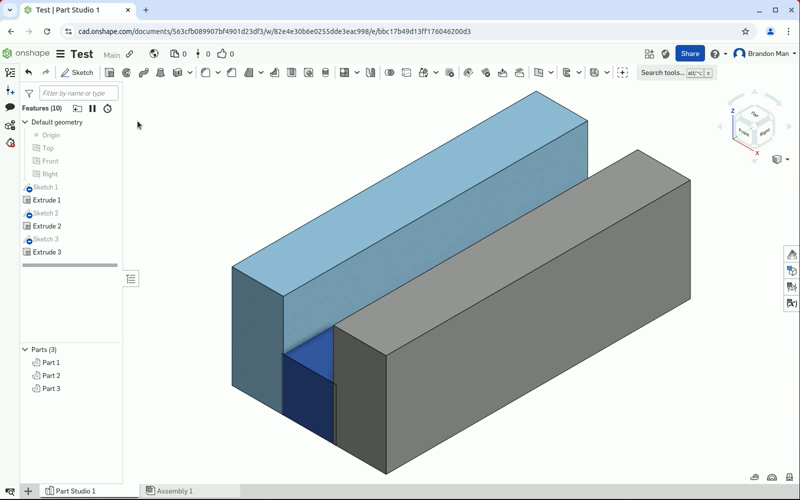
mouse_move(73, 189)
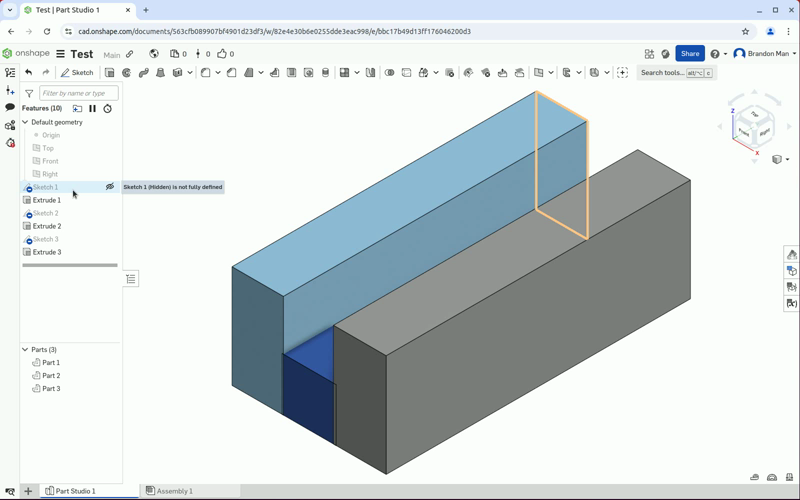
click(73, 189)